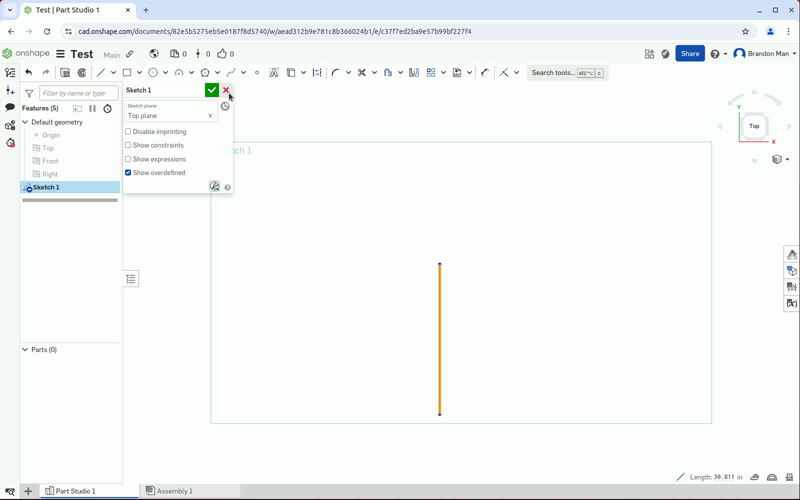
key(shift+h)
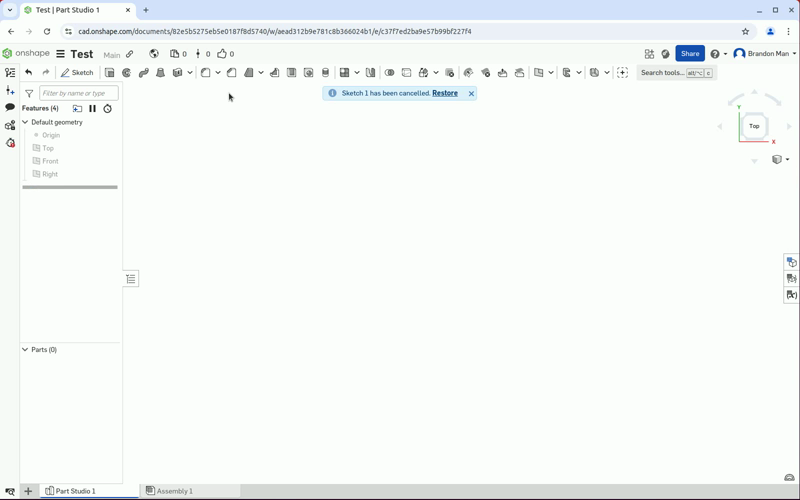
mouse_move(73, 352)
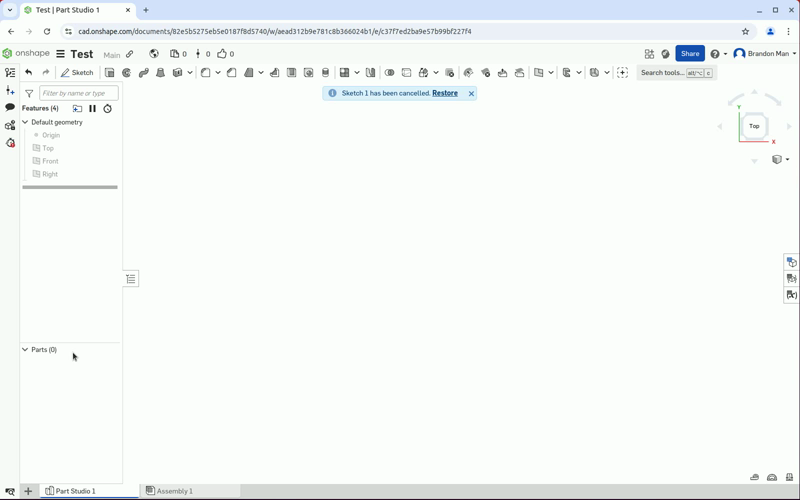
key(y)
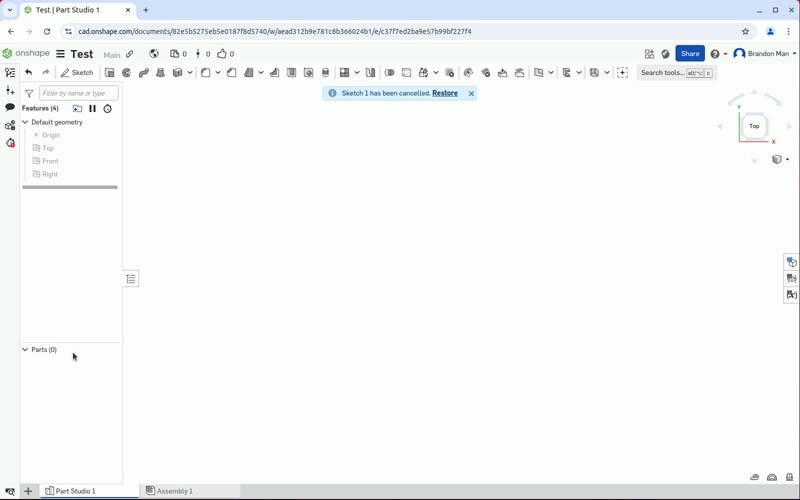
key(shift+p)
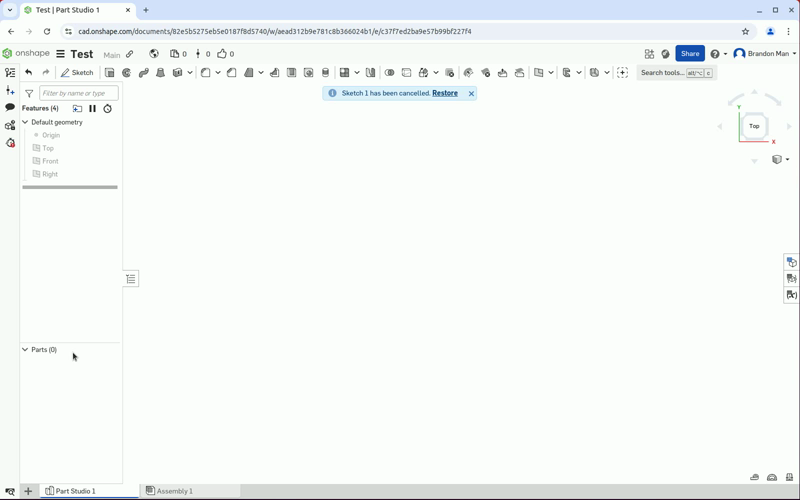
key(space)
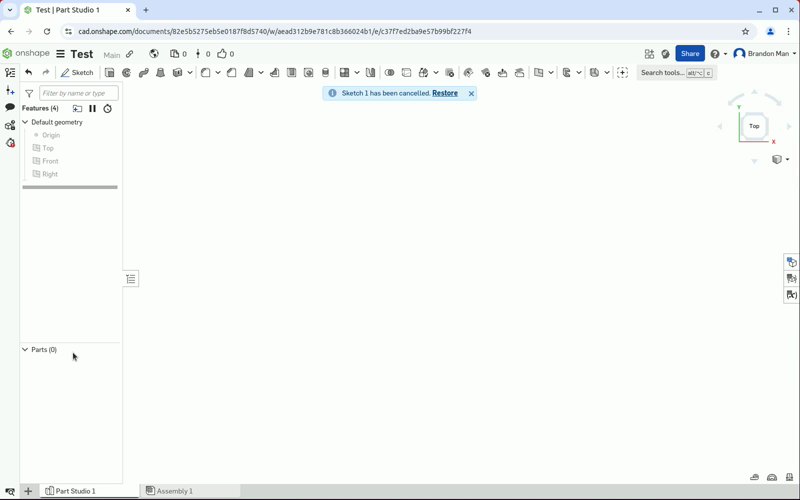
key_down(shift)
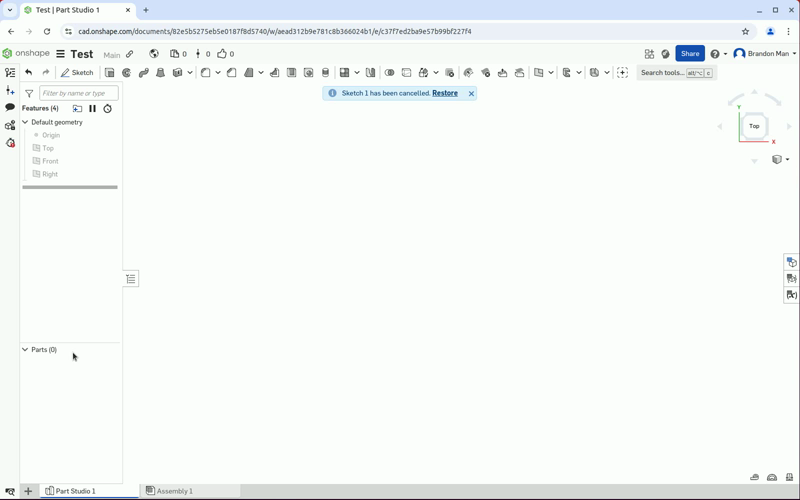
key(up)
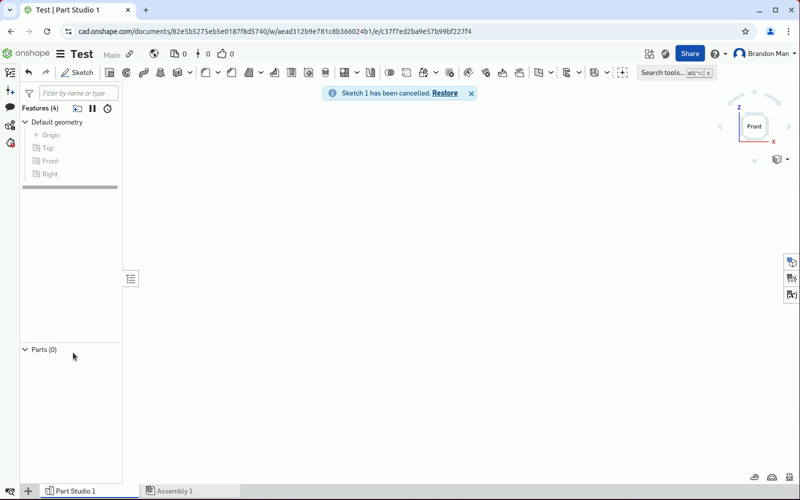
key_up(shift)
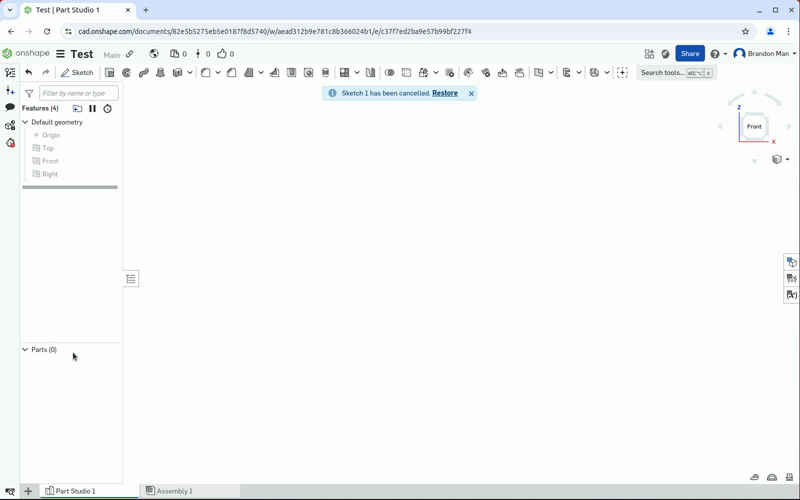
mouse_move(73, 352)
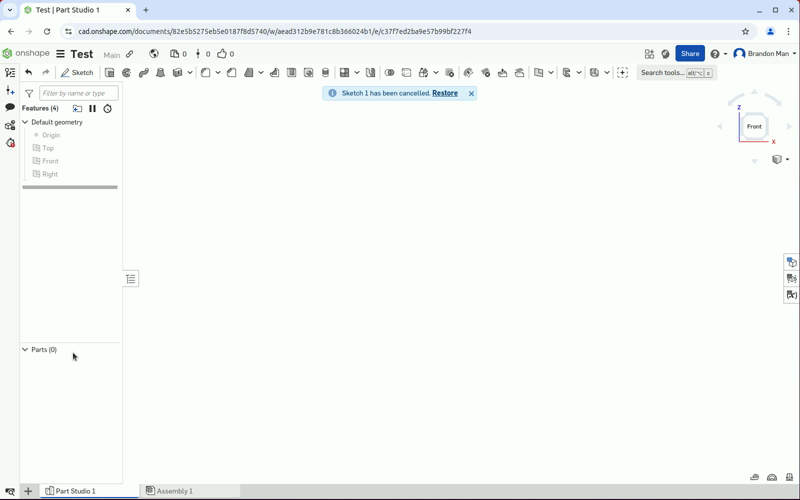
key(shift+y)
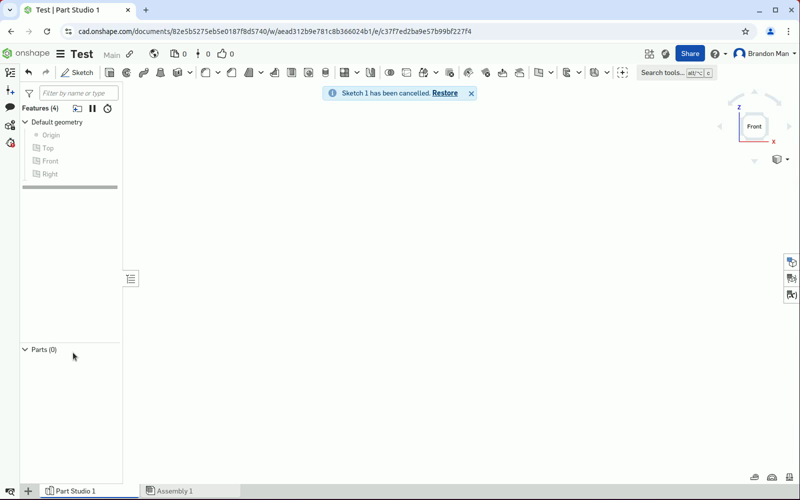
key(shift+s)
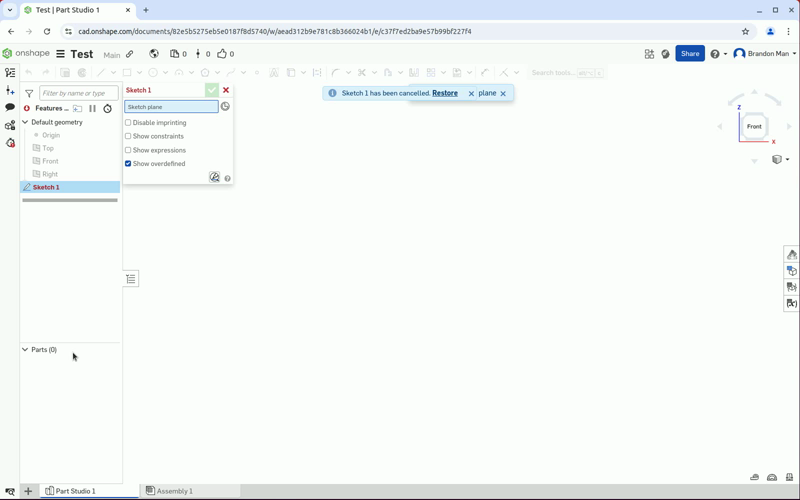
mouse_move(73, 163)
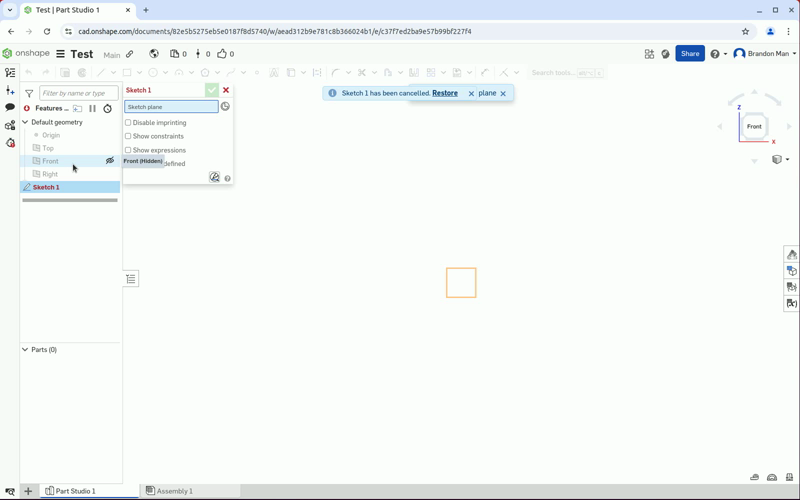
click(73, 163)
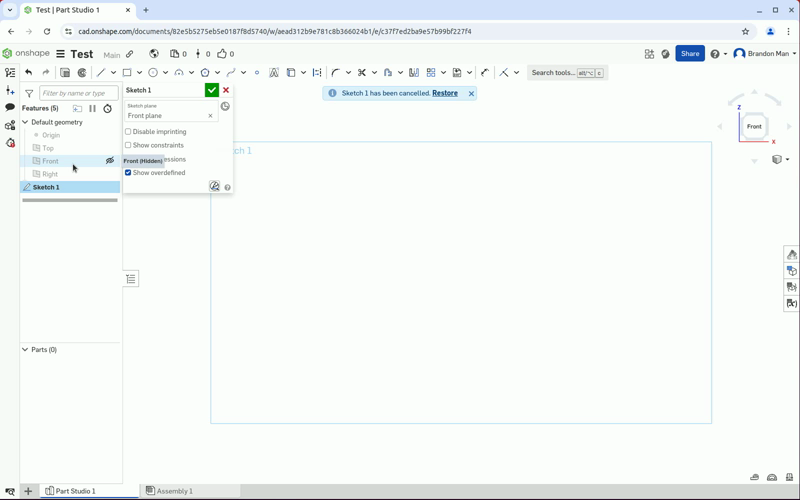
mouse_move(73, 352)
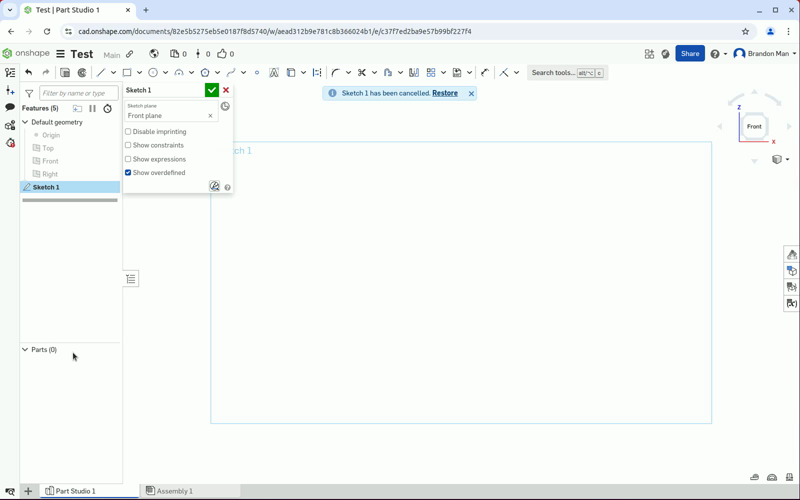
key(y)
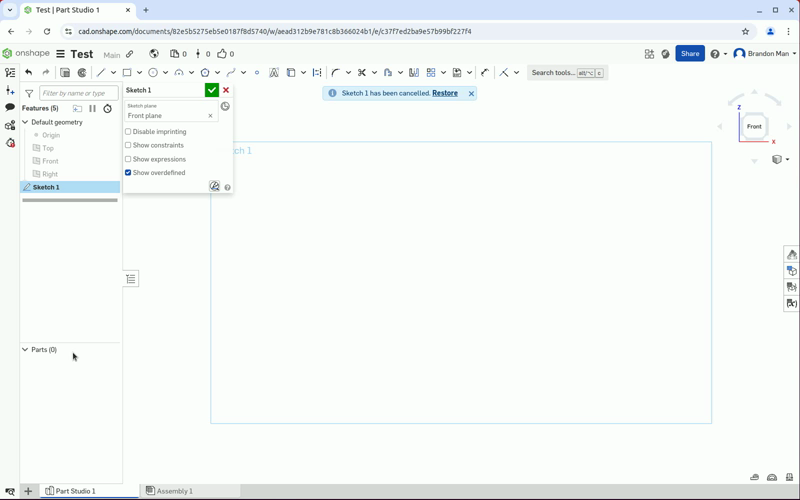
key(c)
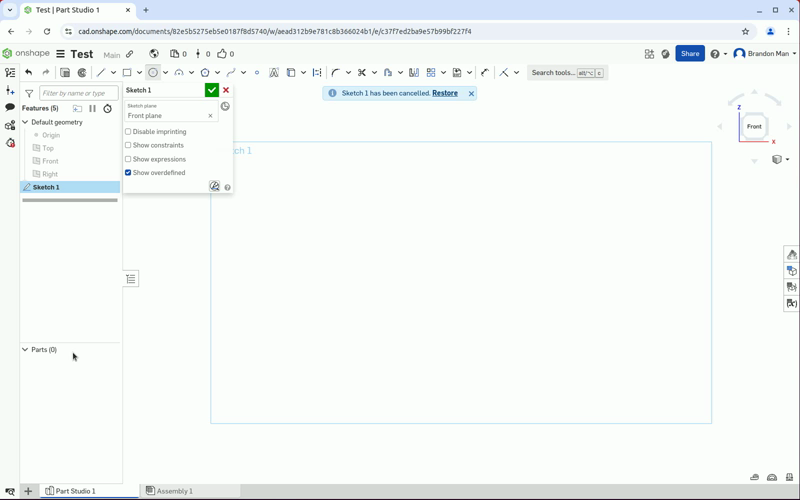
key_down(shift)
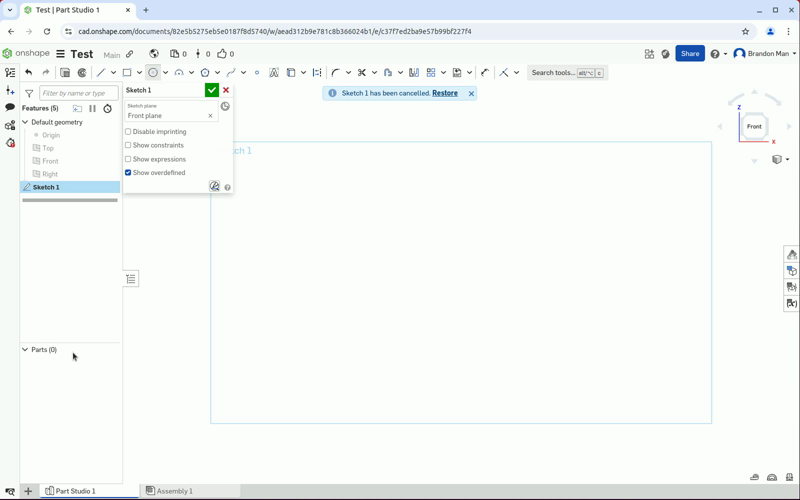
mouse_move(461, 282)
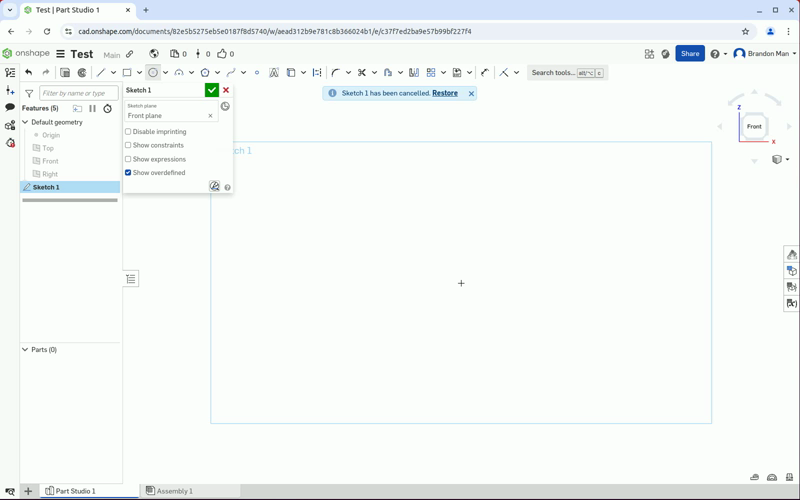
click(461, 282)
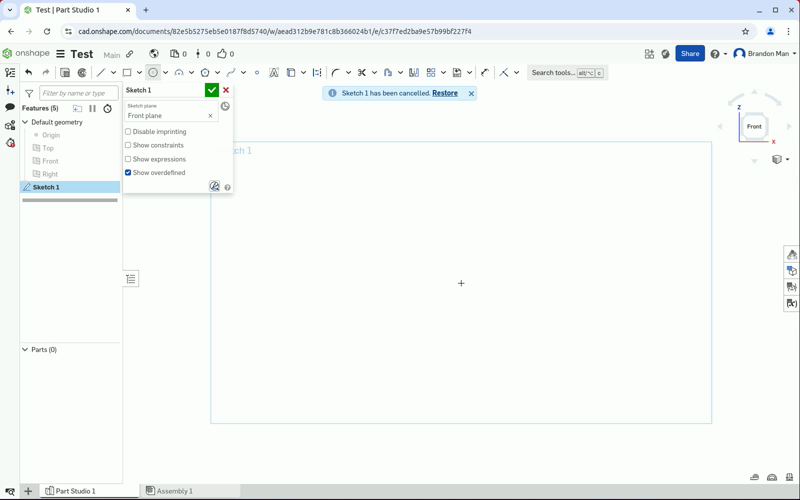
key_up(shift)
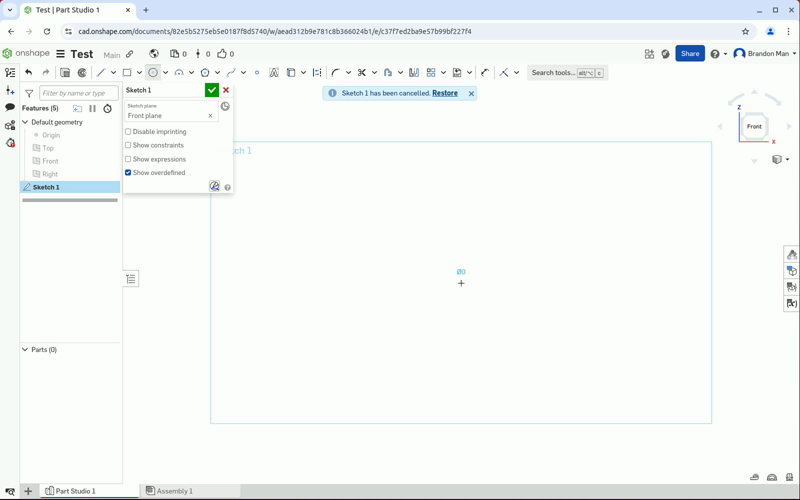
mouse_move(574, 282)
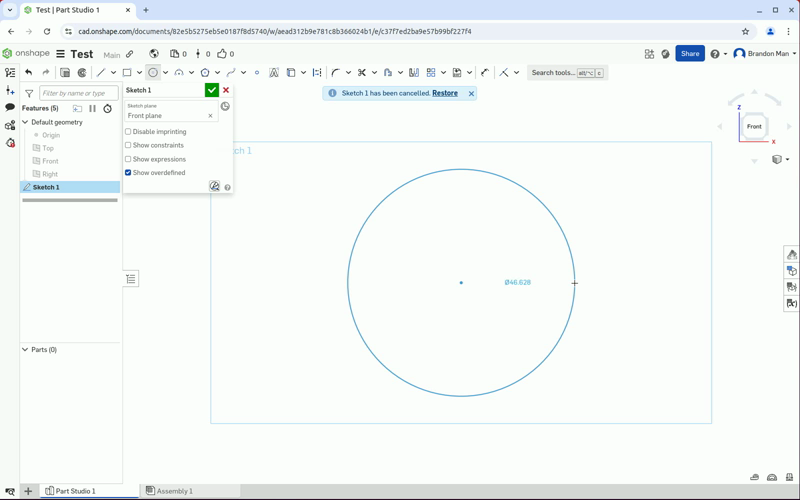
click(574, 282)
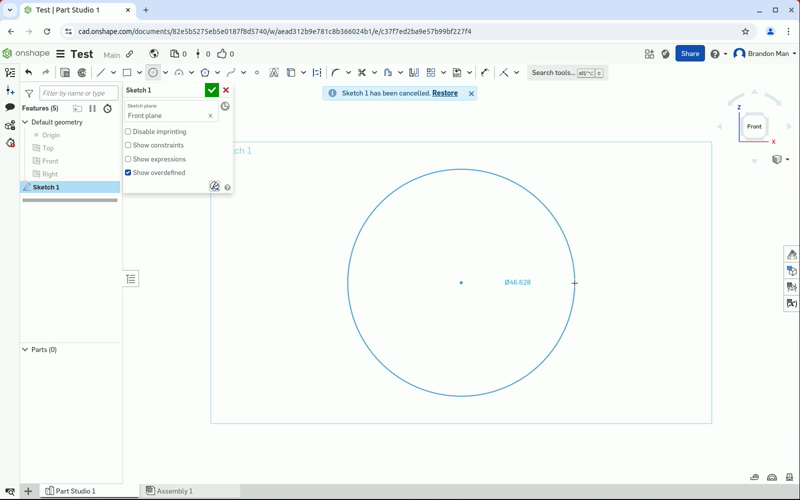
key(esc)
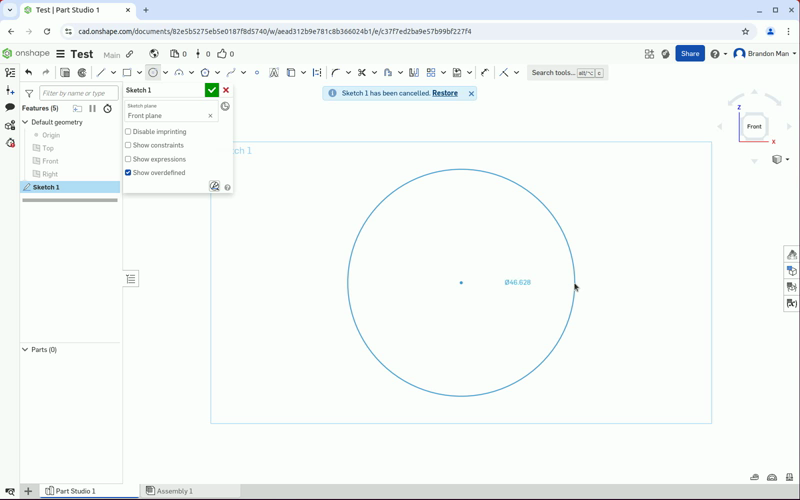
key(c)
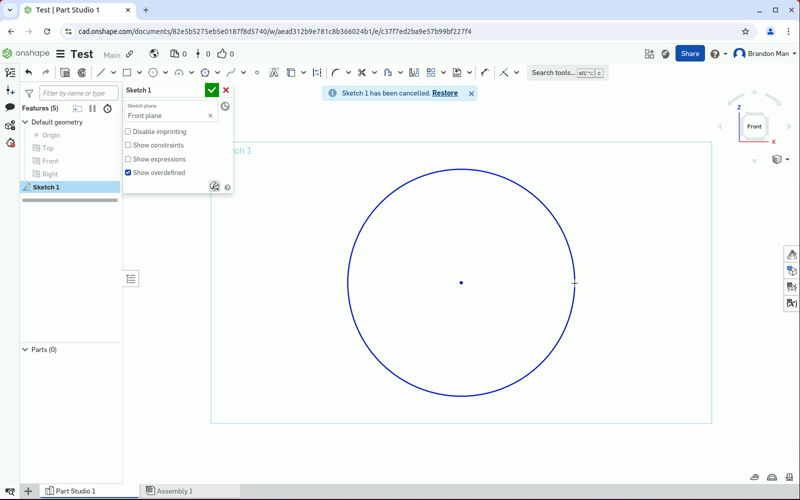
key_down(shift)
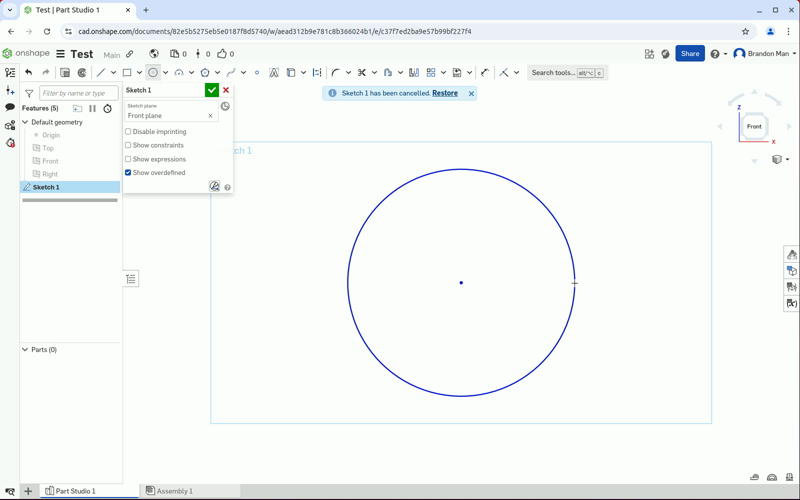
mouse_move(461, 282)
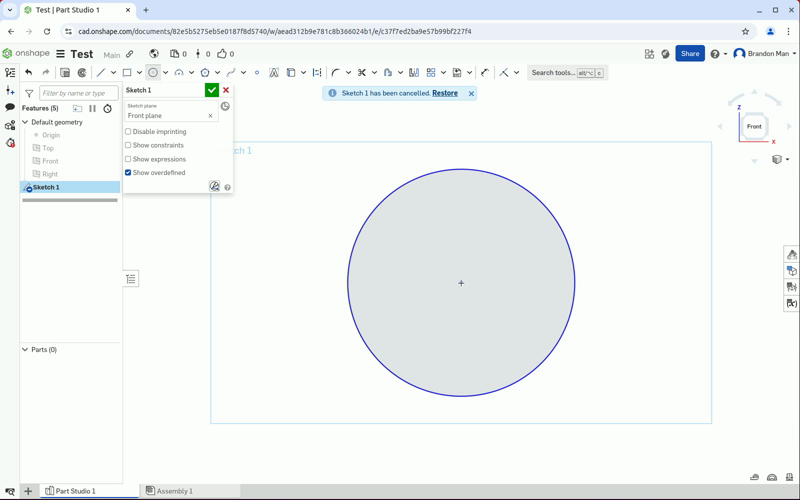
click(461, 282)
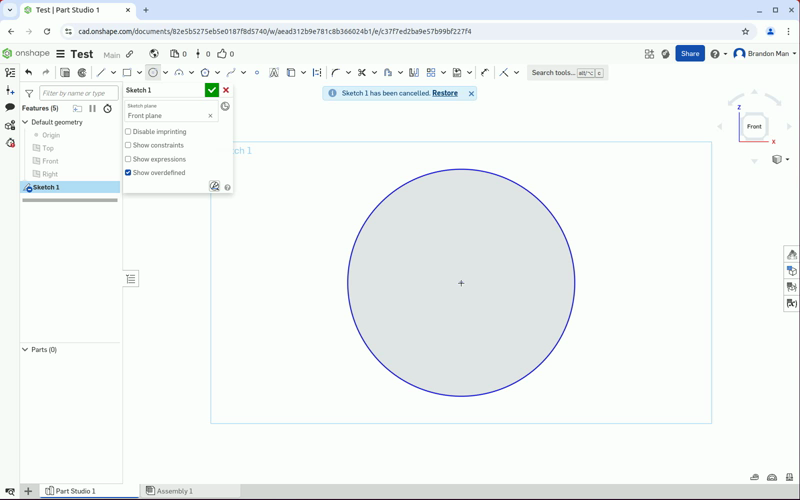
key_up(shift)
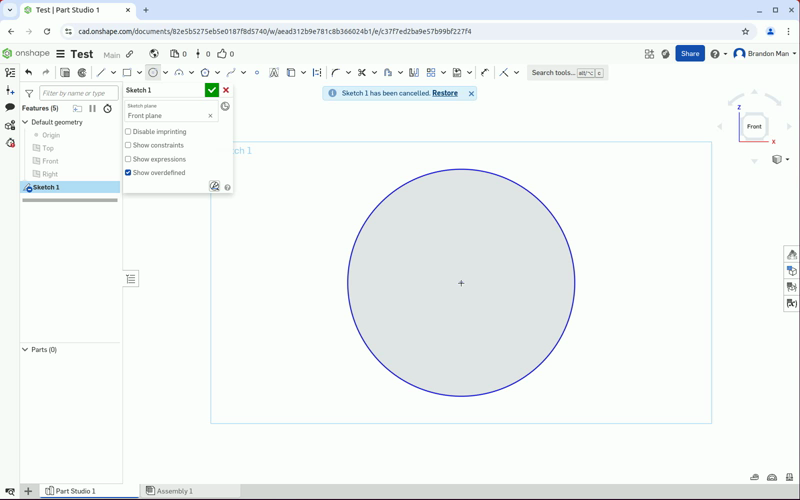
mouse_move(553, 282)
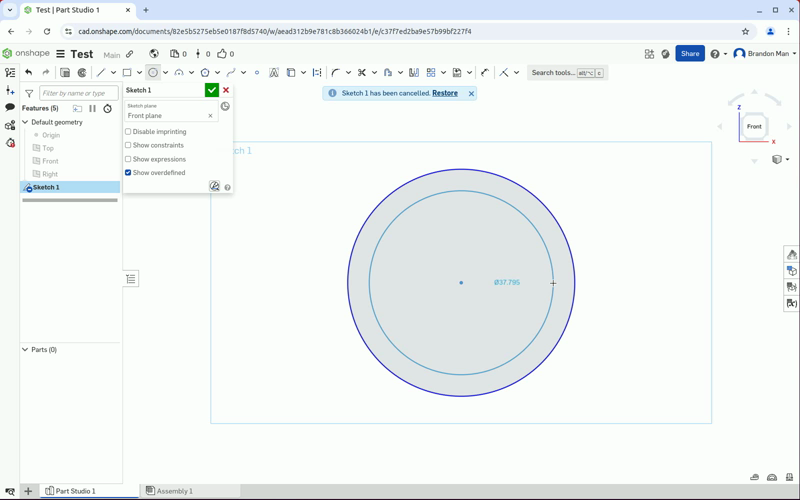
click(553, 282)
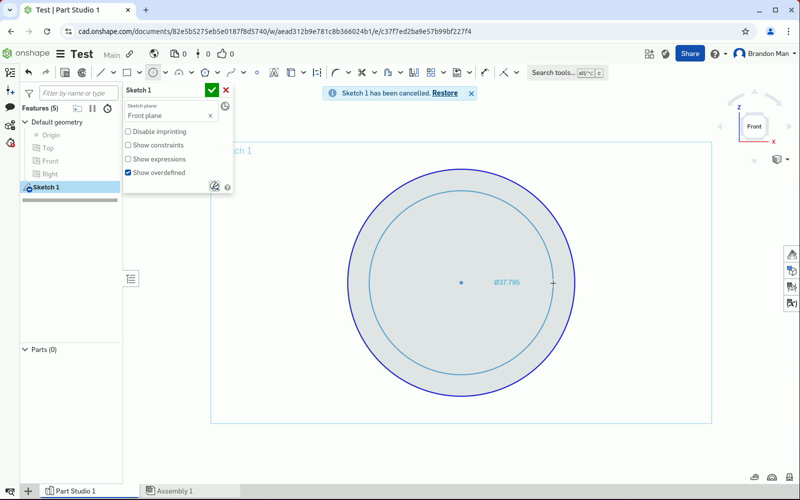
key(esc)
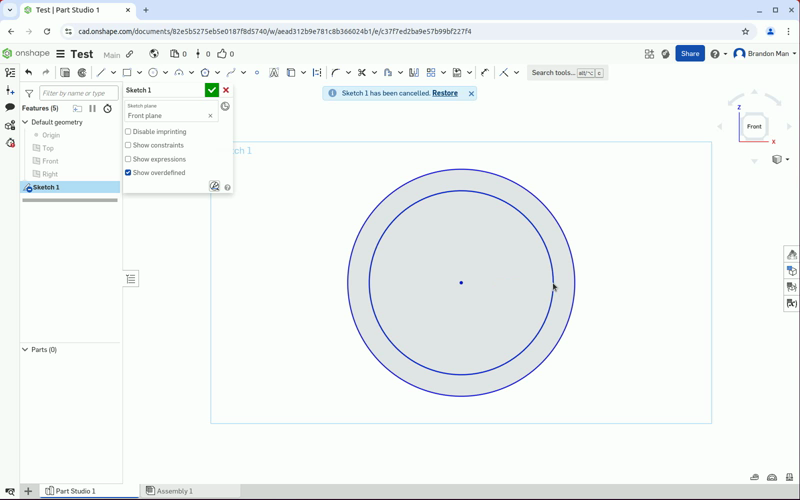
mouse_move(438, 381)
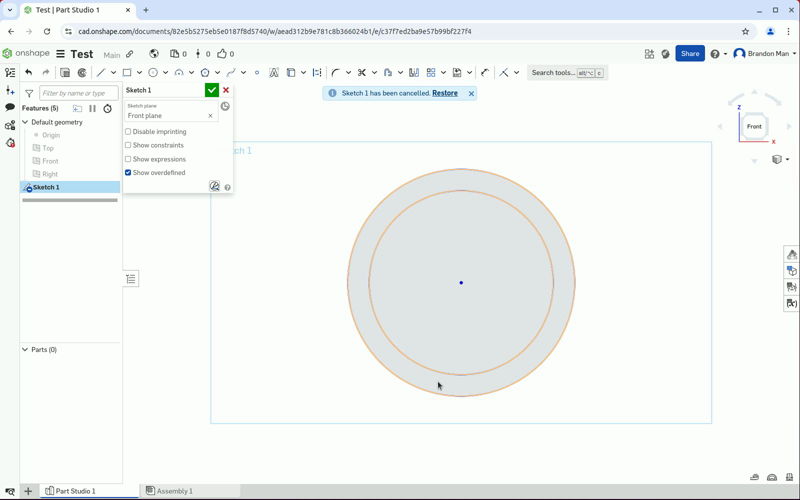
click(438, 381)
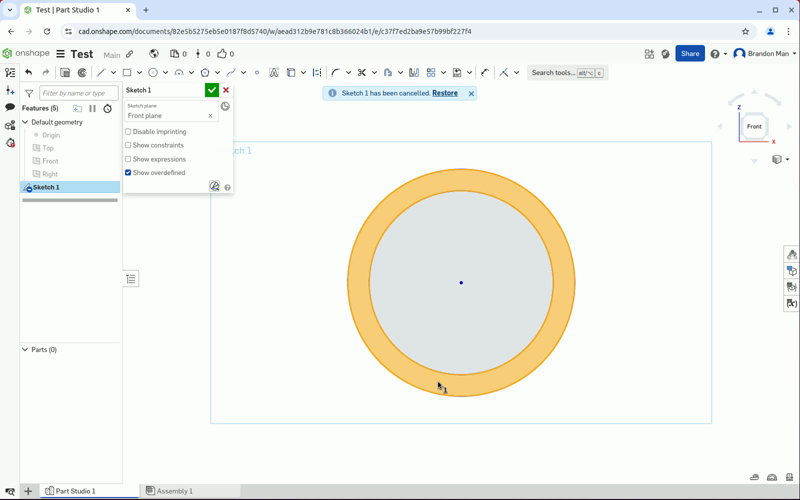
mouse_move(73, 352)
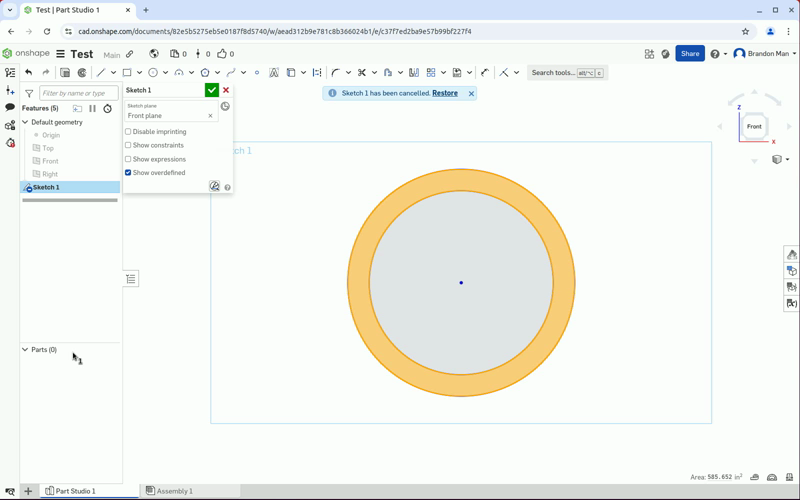
key(shift+y)
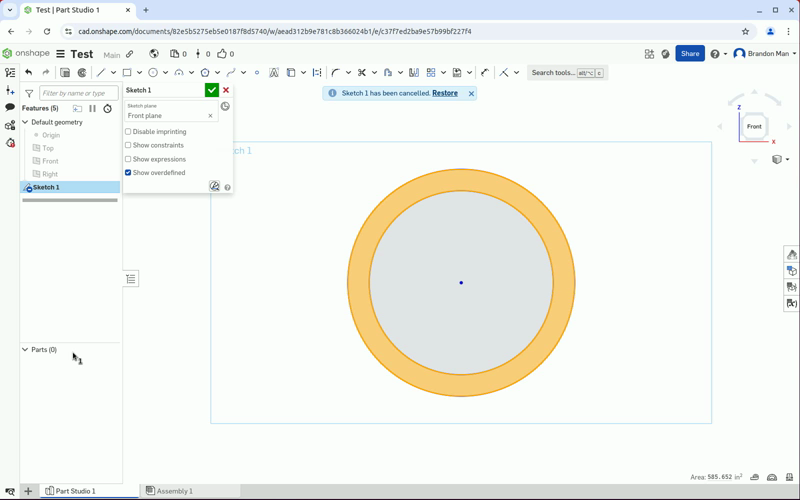
key(shift+e)
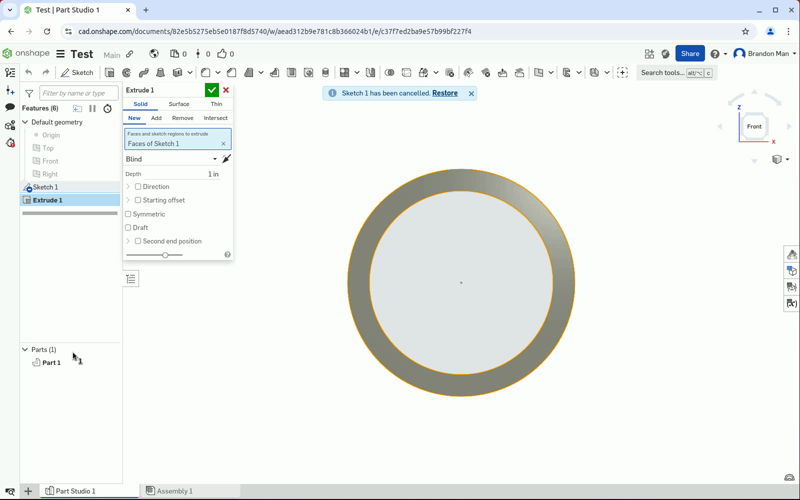
mouse_move(143, 106)
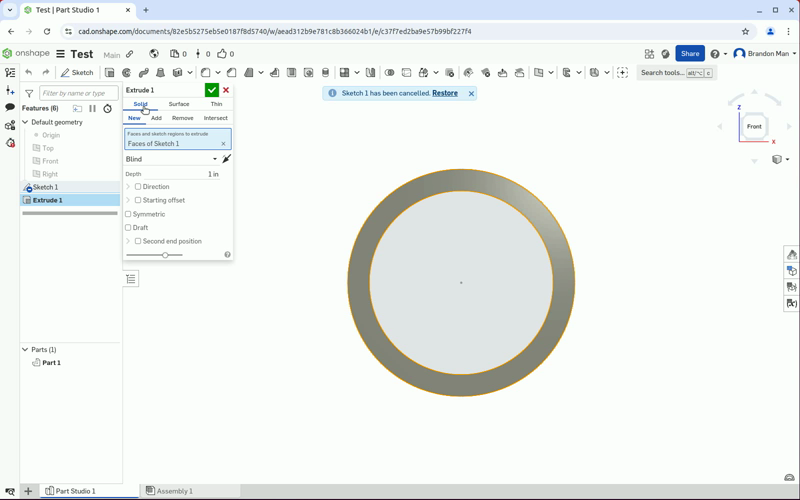
click(143, 106)
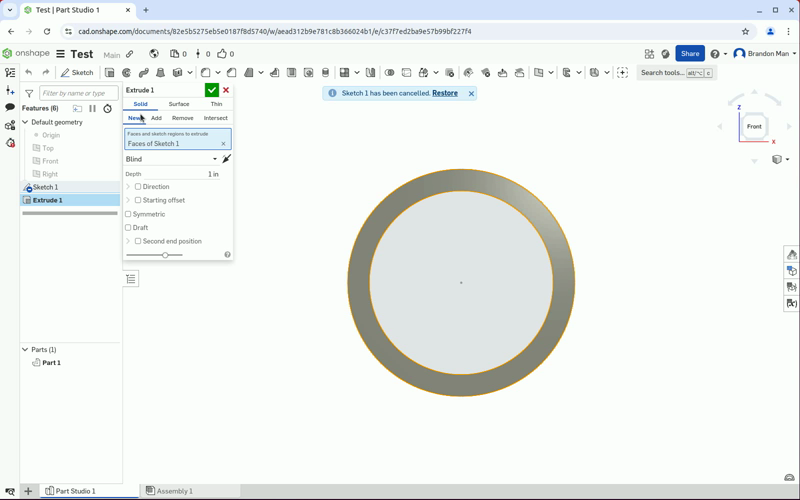
mouse_move(137, 120)
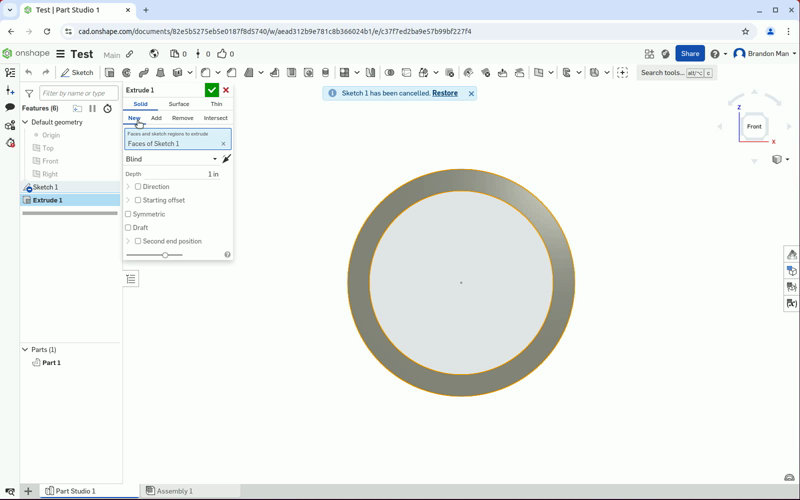
click(137, 120)
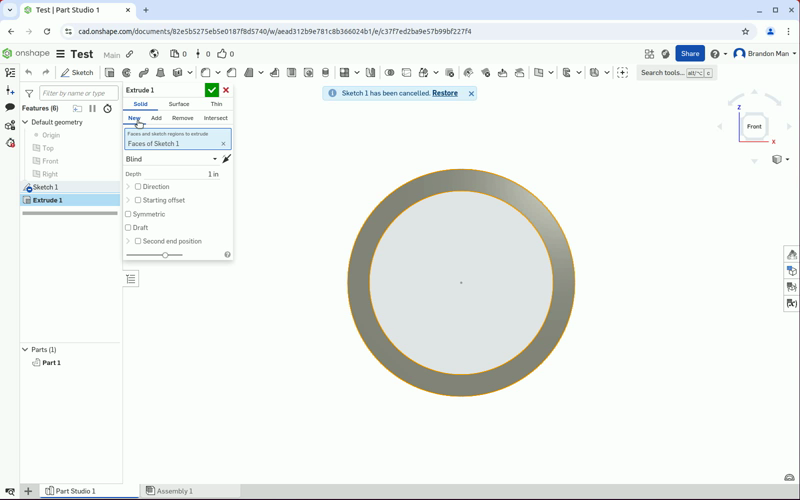
key(tab, 4)
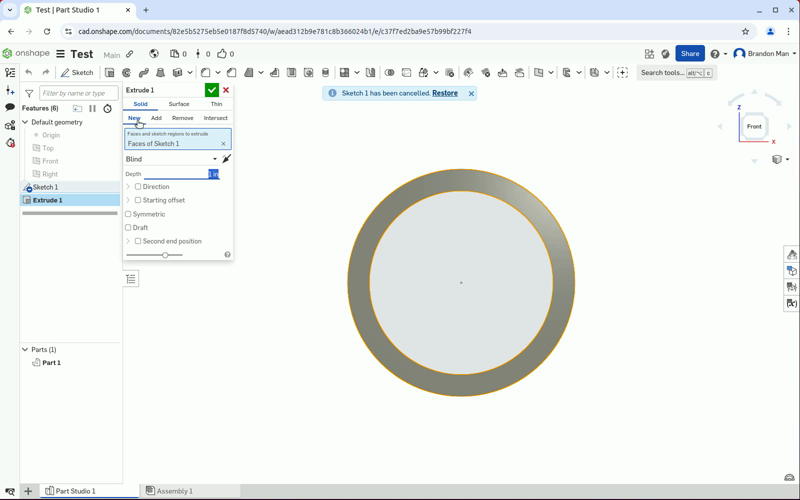
text(5.536)
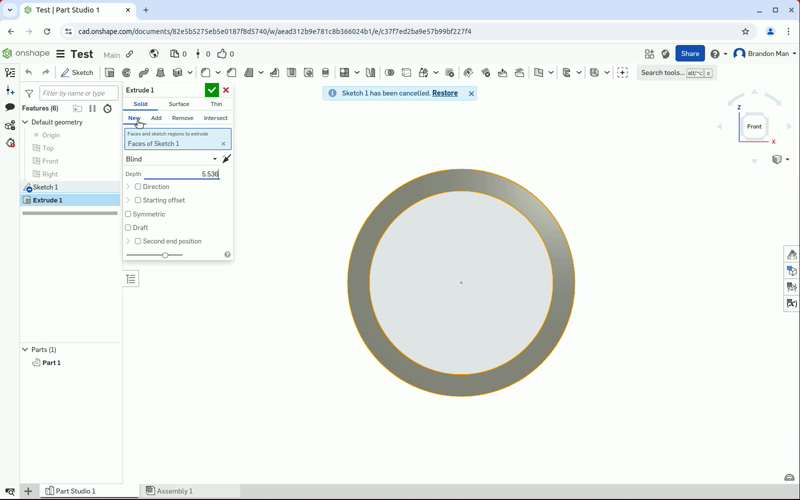
key(enter)
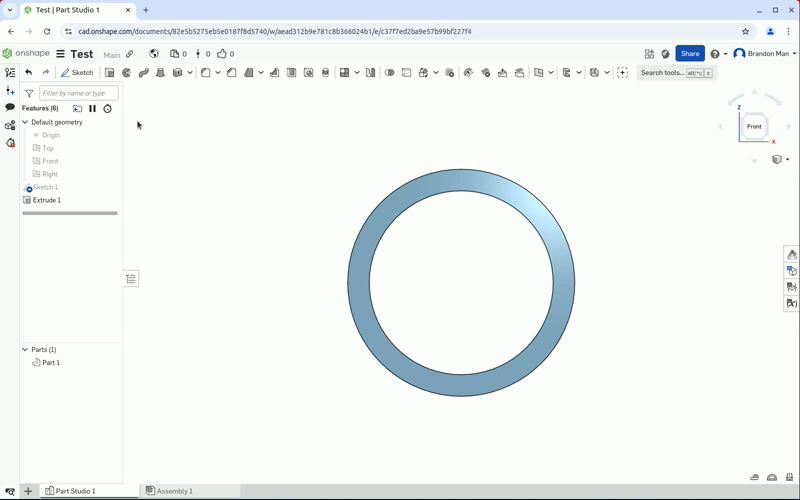
key(shift+h)
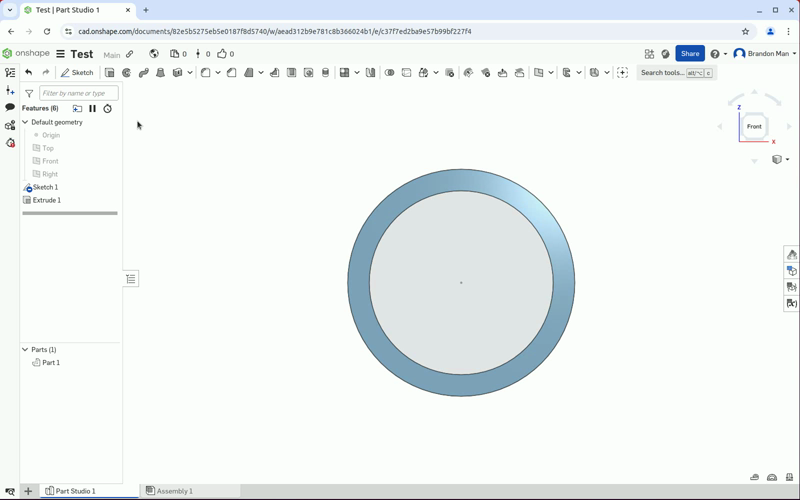
key(shift+h)
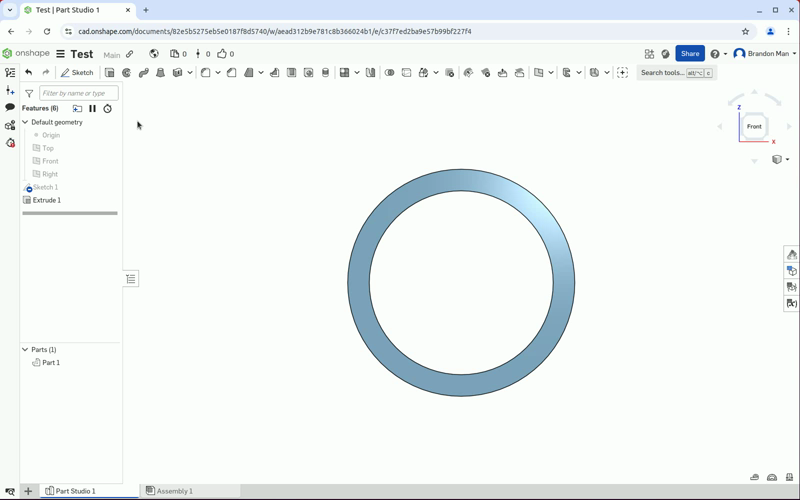
mouse_move(73, 189)
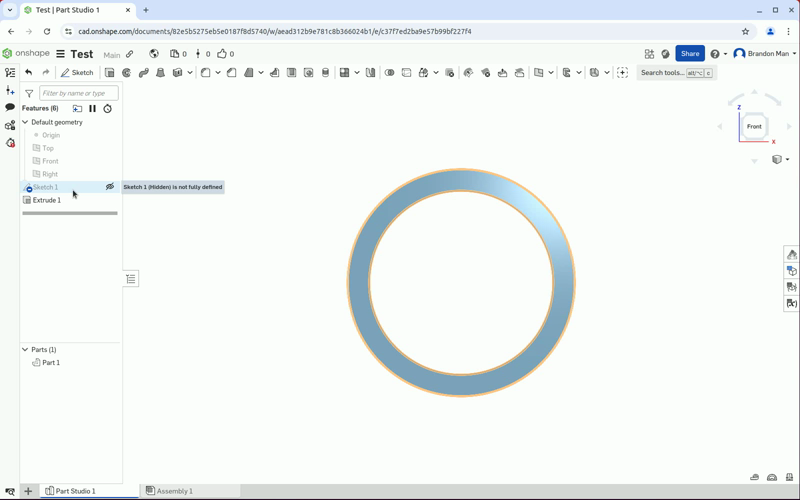
click(73, 189)
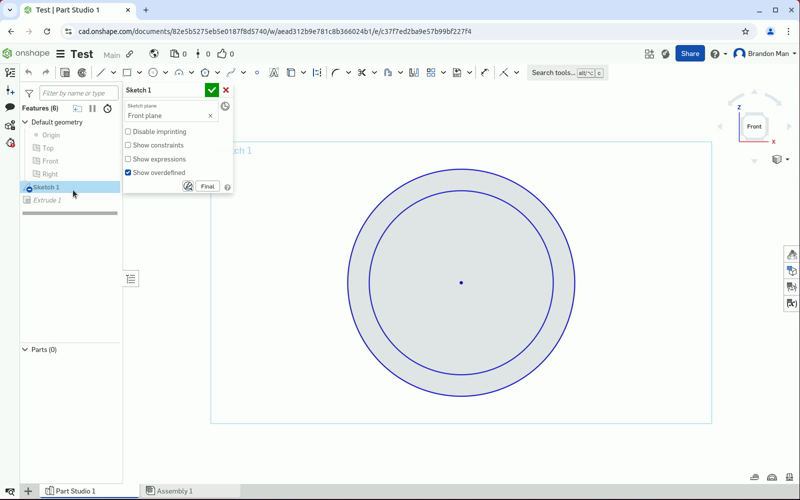
mouse_move(229, 92)
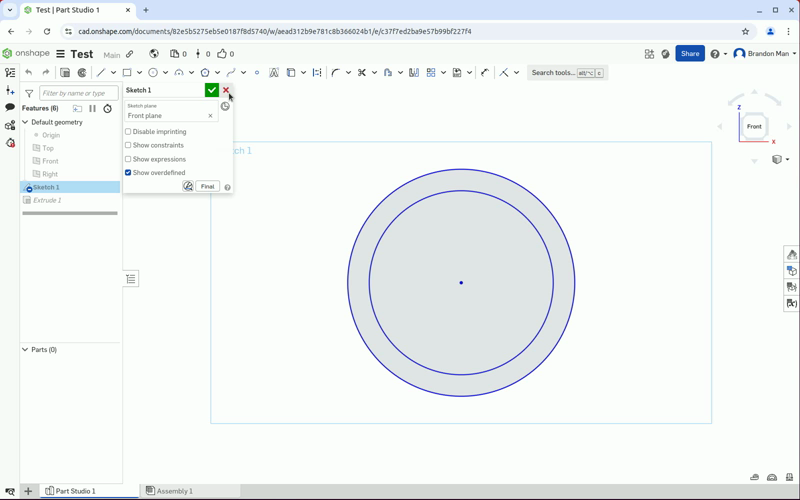
click(229, 92)
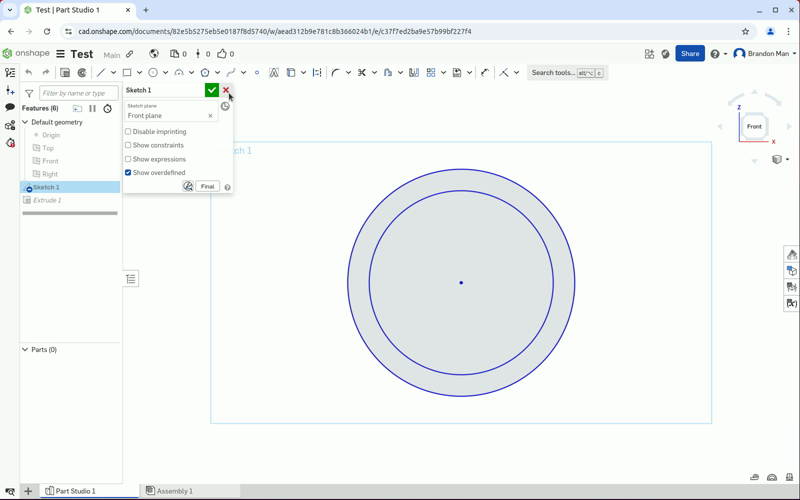
key(shift+s)
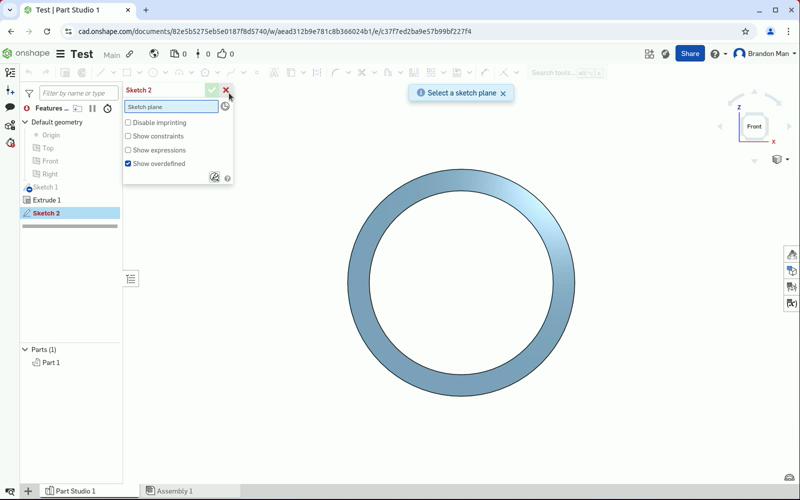
mouse_move(73, 163)
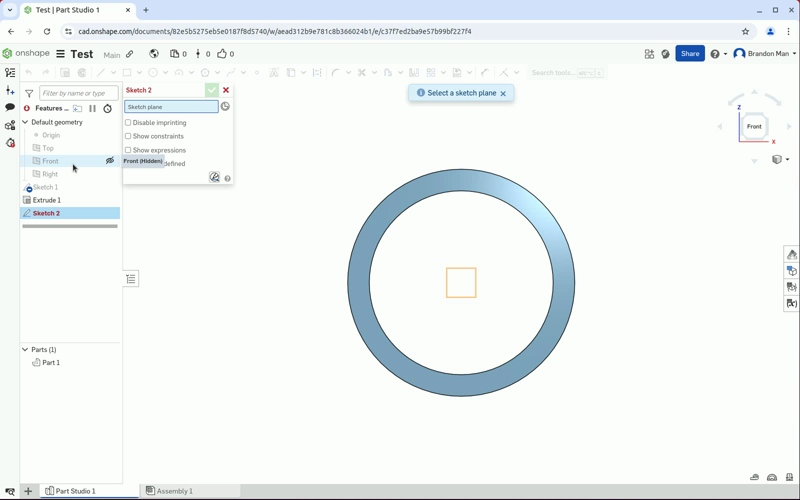
click(73, 163)
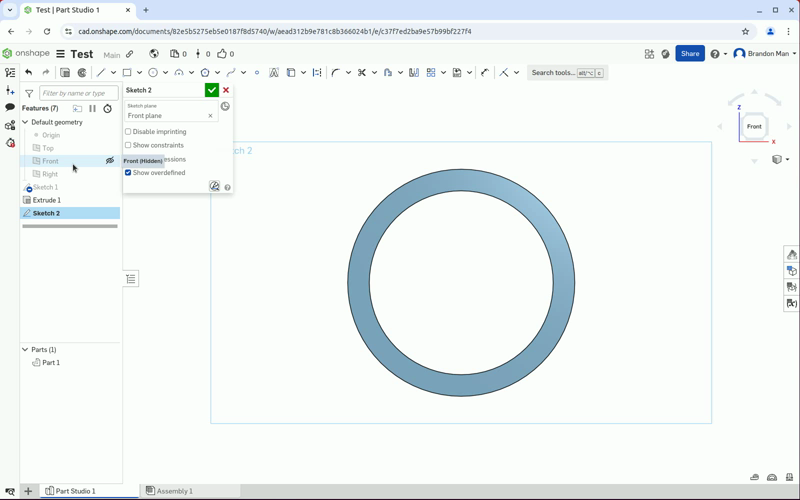
mouse_move(73, 352)
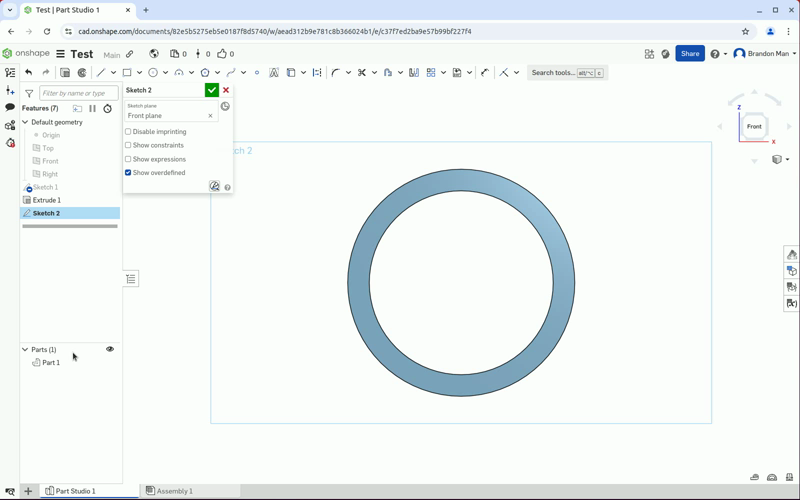
key(y)
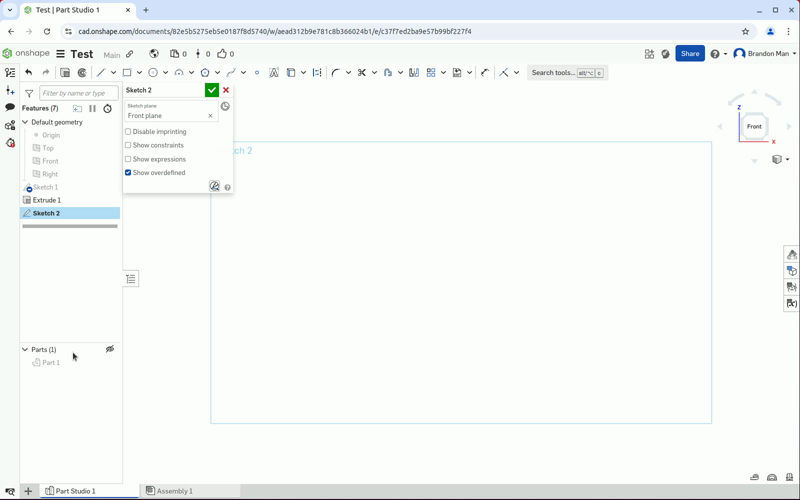
key(c)
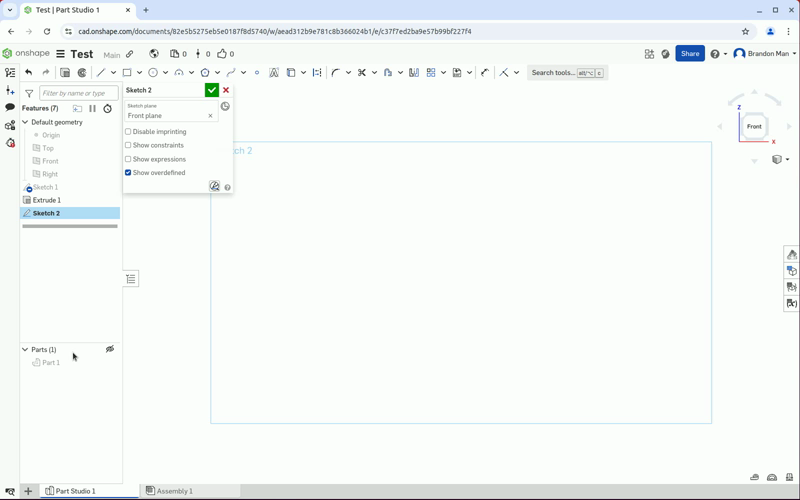
key_down(shift)
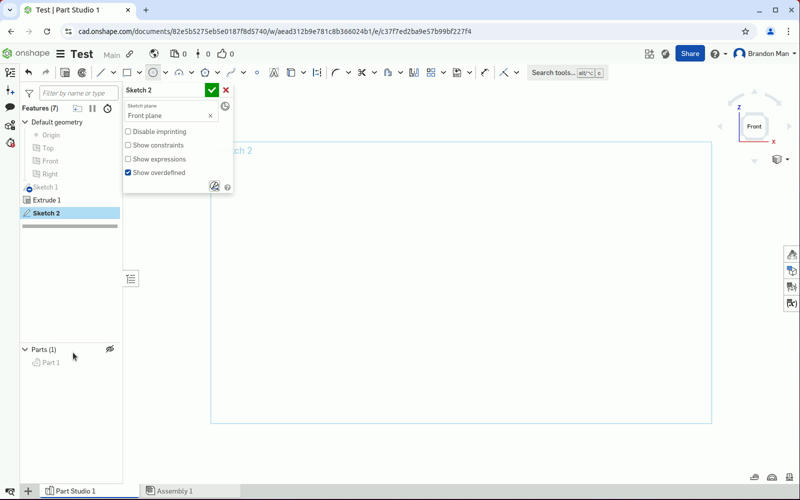
mouse_move(461, 282)
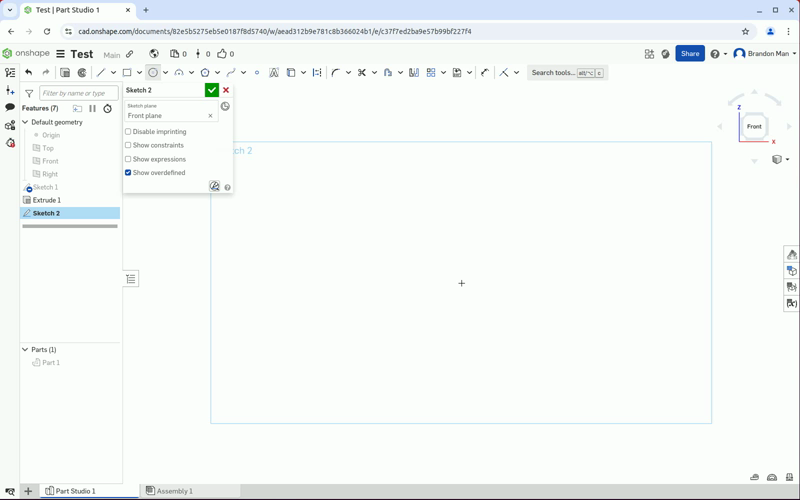
click(461, 282)
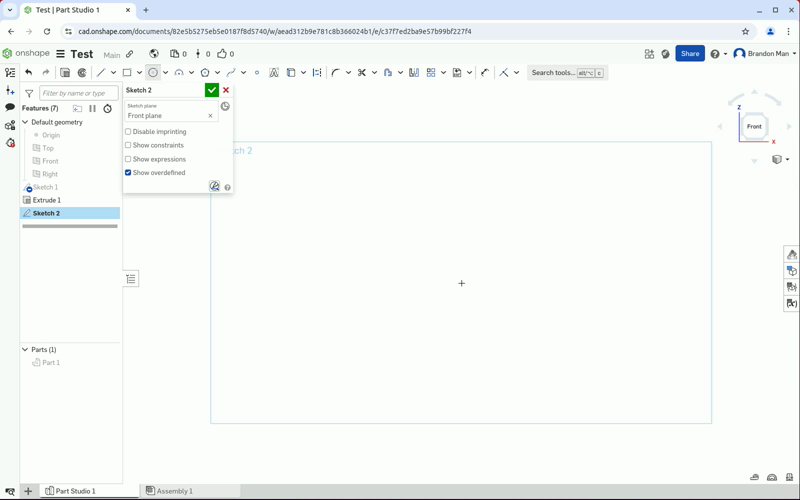
key_up(shift)
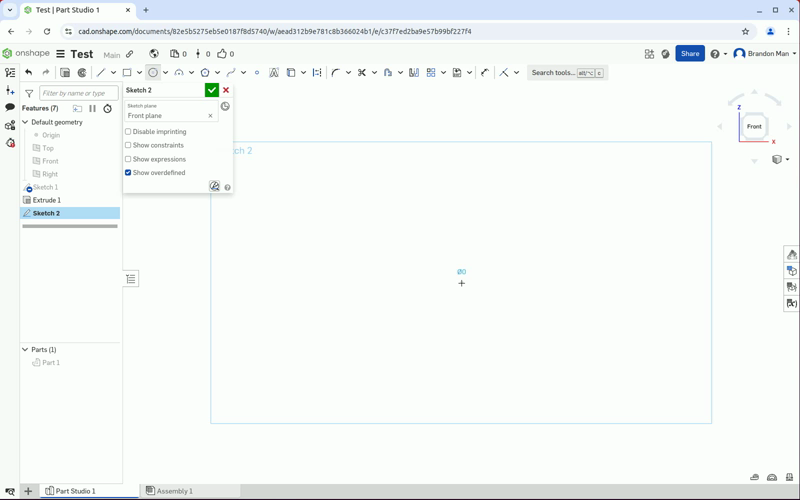
mouse_move(476, 282)
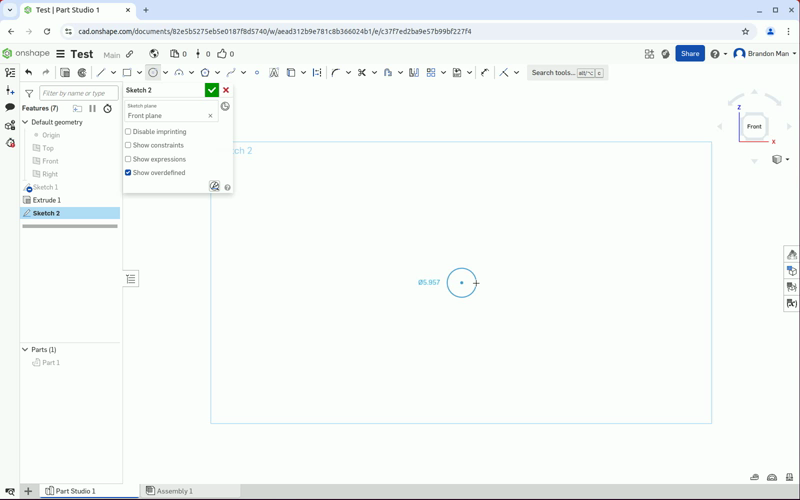
click(476, 282)
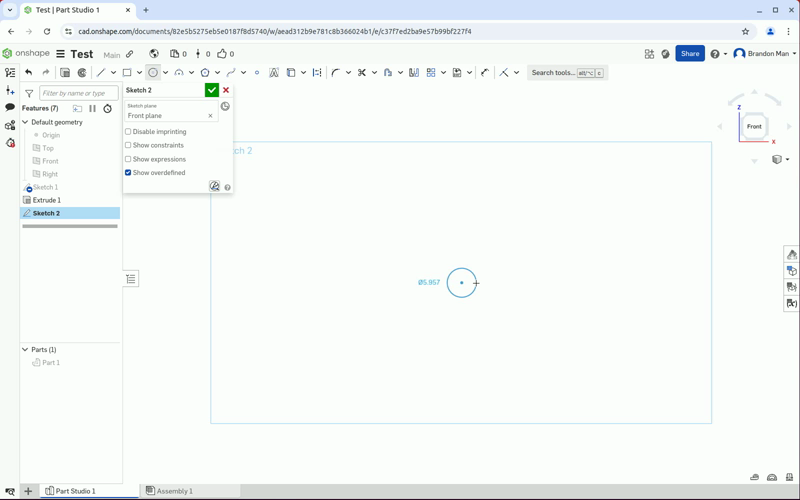
key(esc)
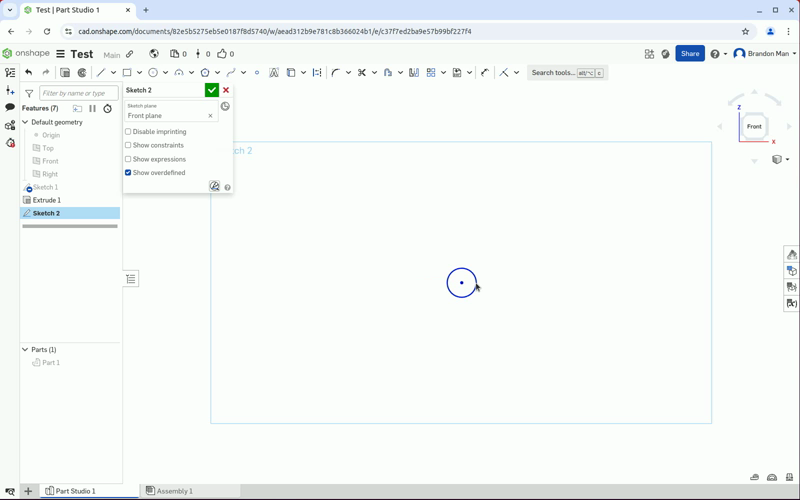
mouse_move(465, 290)
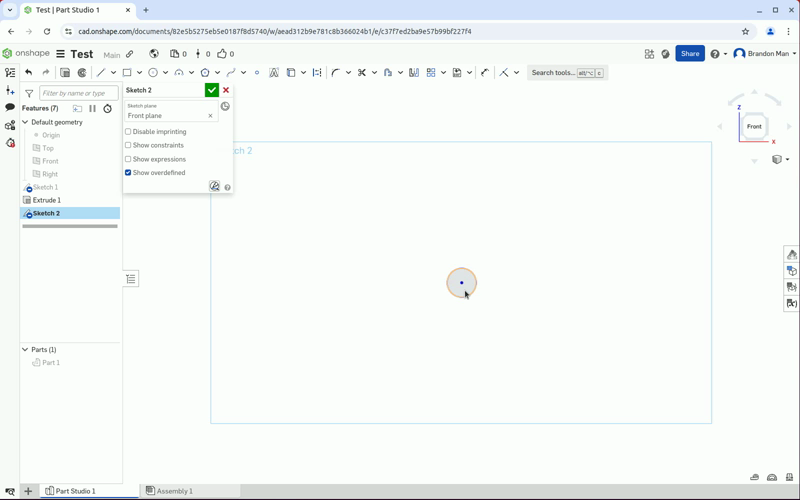
scroll(6)
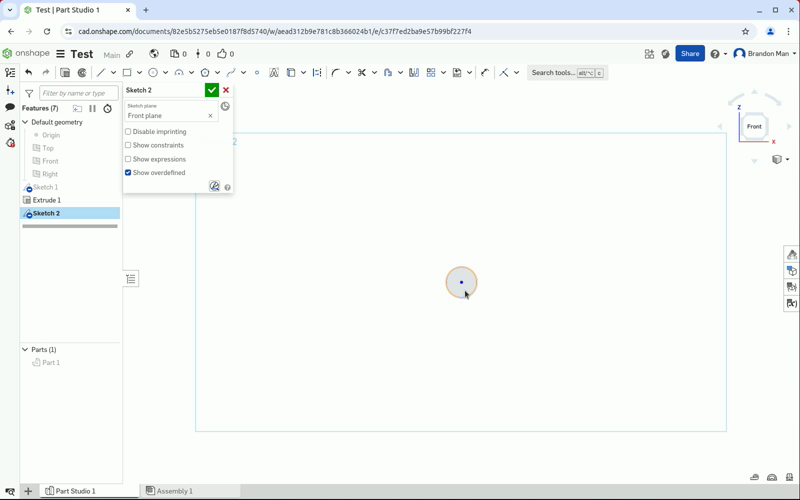
scroll(6)
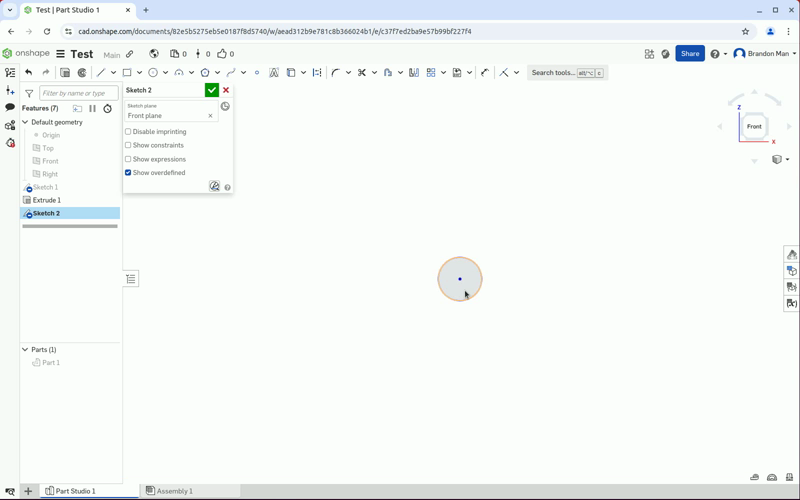
scroll(6)
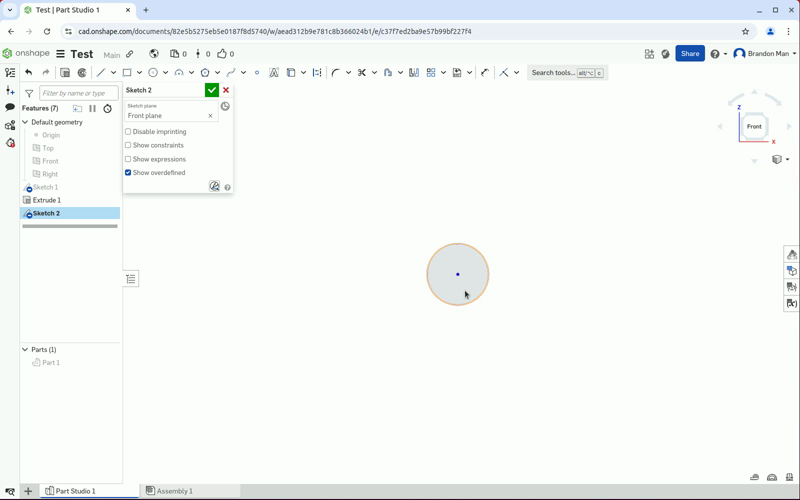
scroll(6)
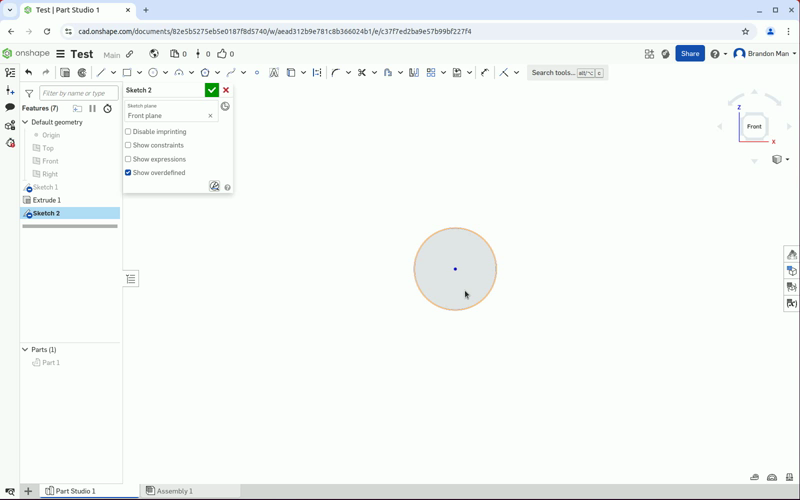
scroll(6)
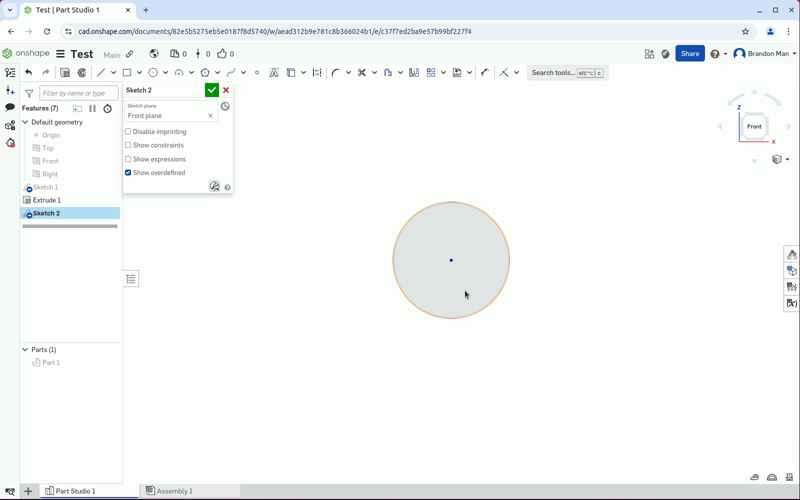
scroll(6)
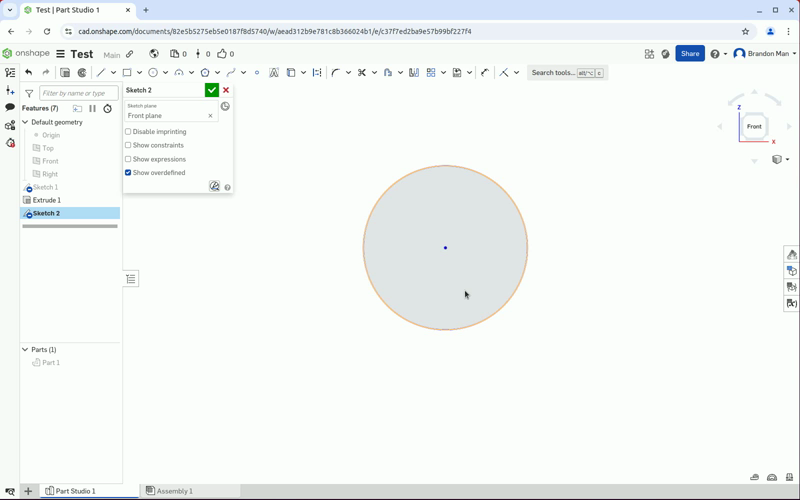
scroll(6)
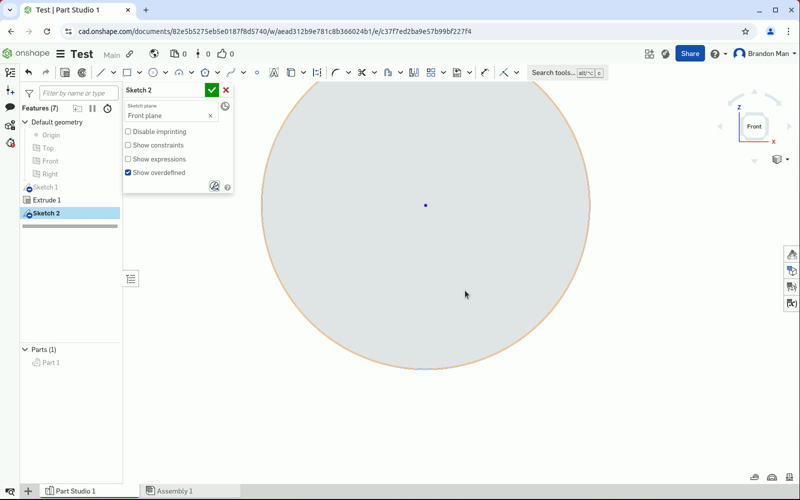
click(465, 290)
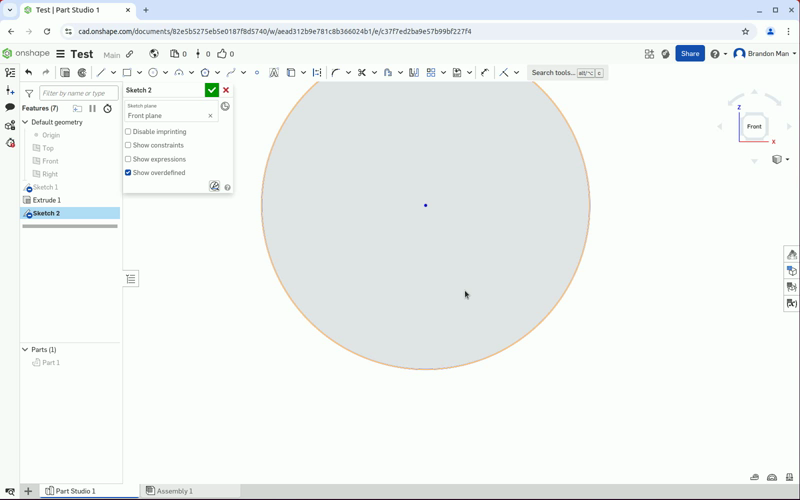
scroll(-6)
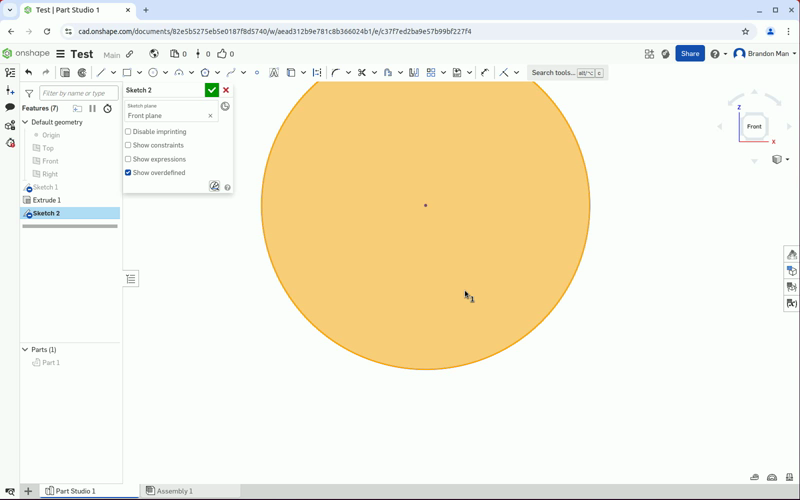
scroll(-6)
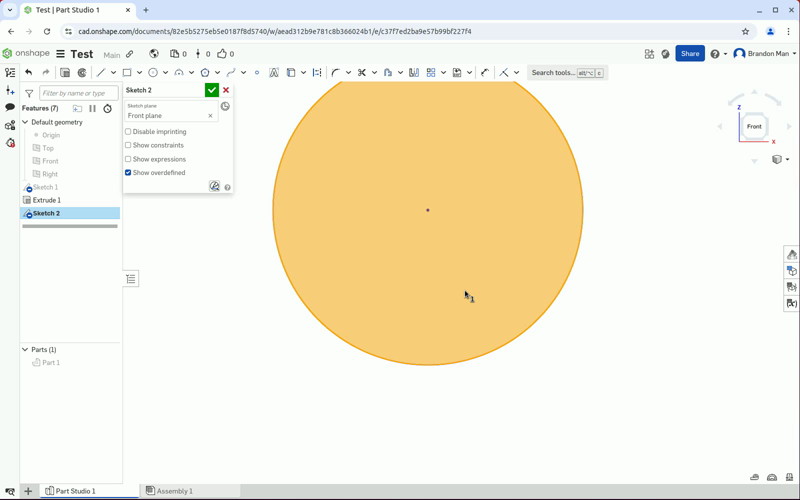
scroll(-6)
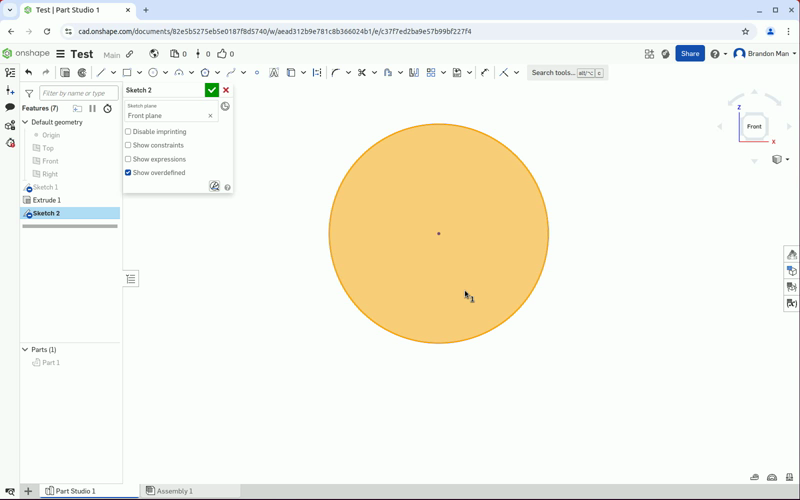
scroll(-6)
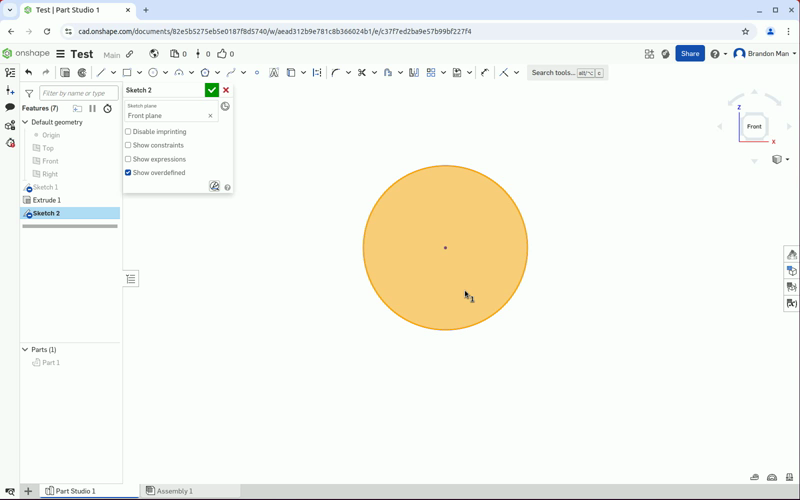
scroll(-6)
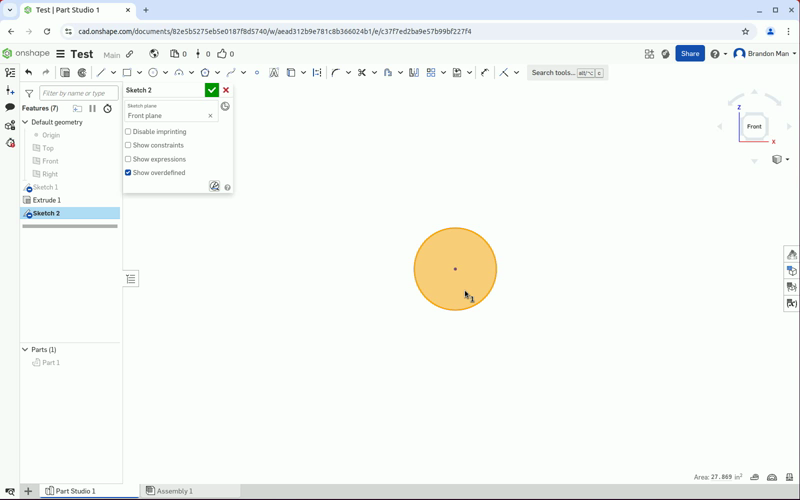
scroll(-6)
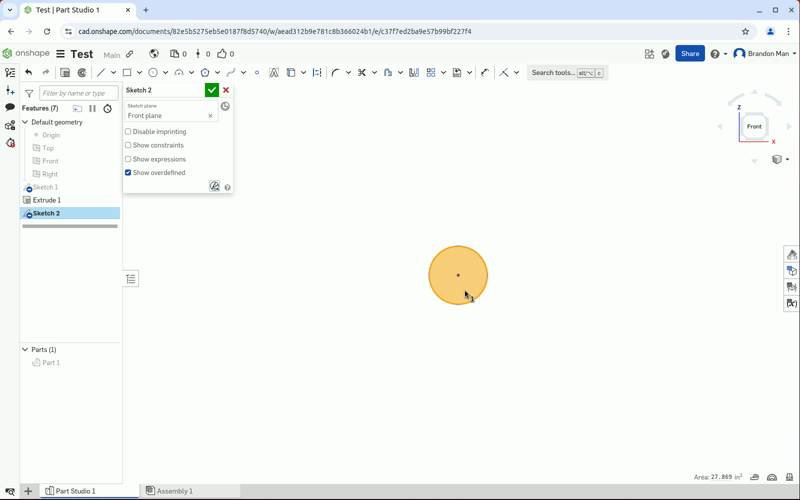
scroll(-6)
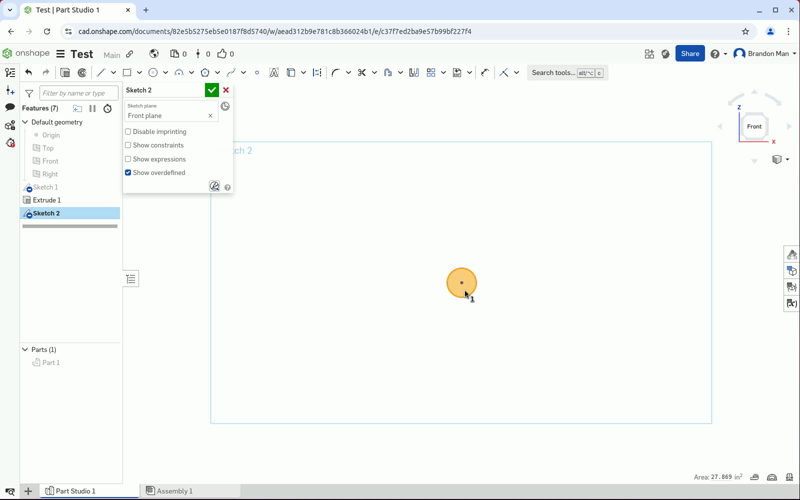
mouse_move(73, 352)
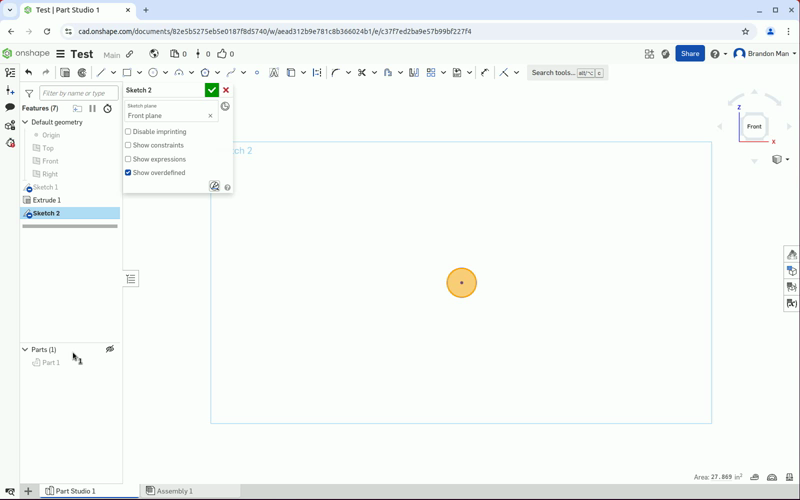
key(shift+y)
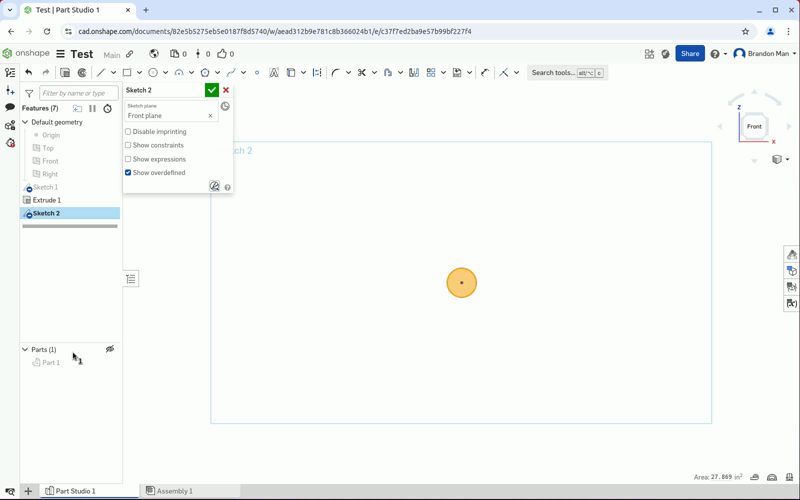
key(shift+e)
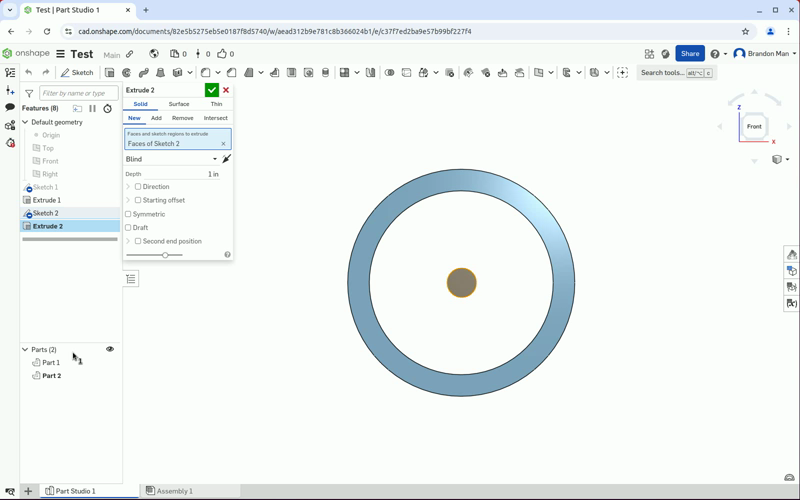
mouse_move(143, 106)
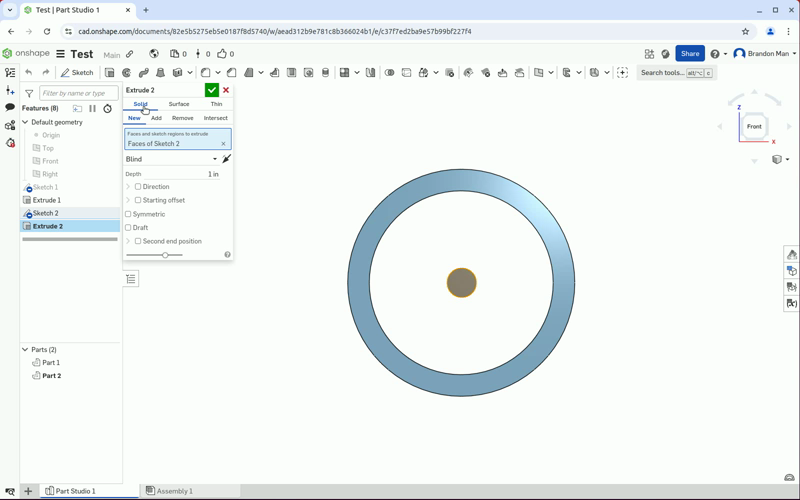
click(143, 106)
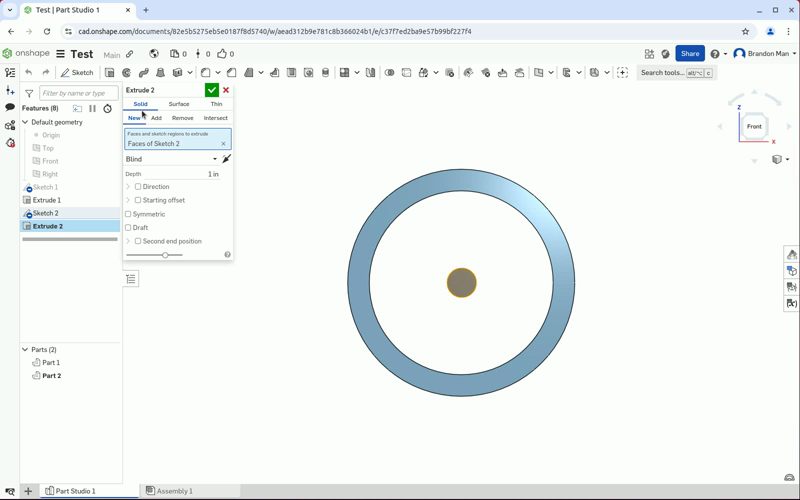
mouse_move(137, 120)
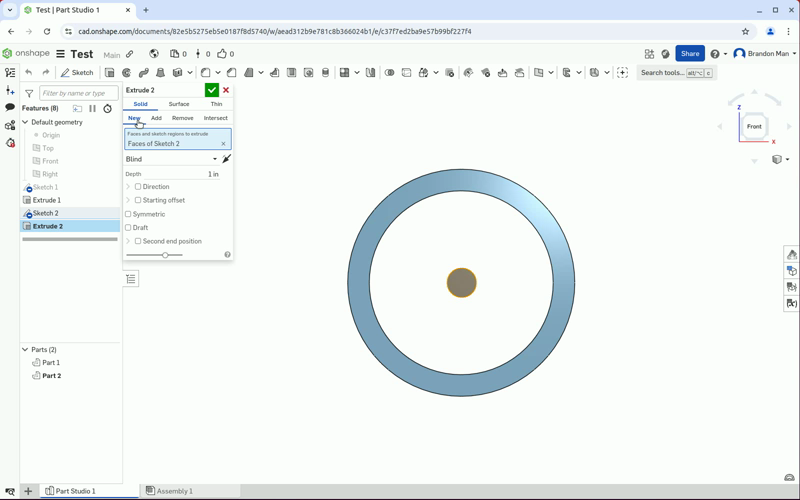
click(137, 120)
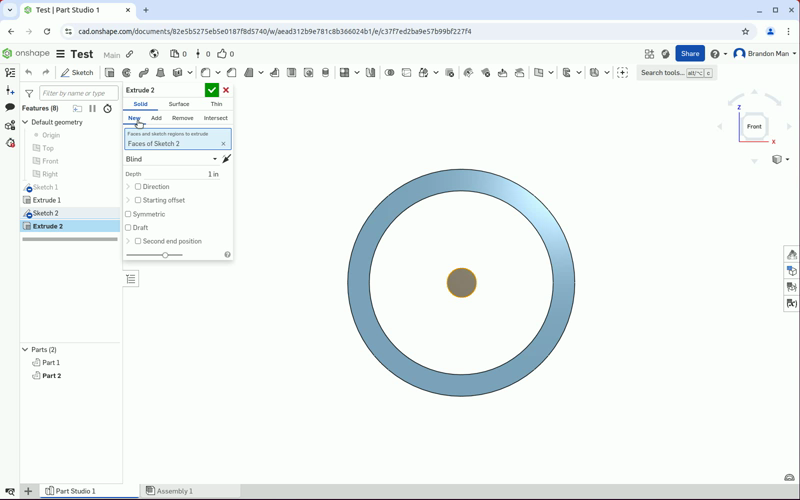
key(tab, 4)
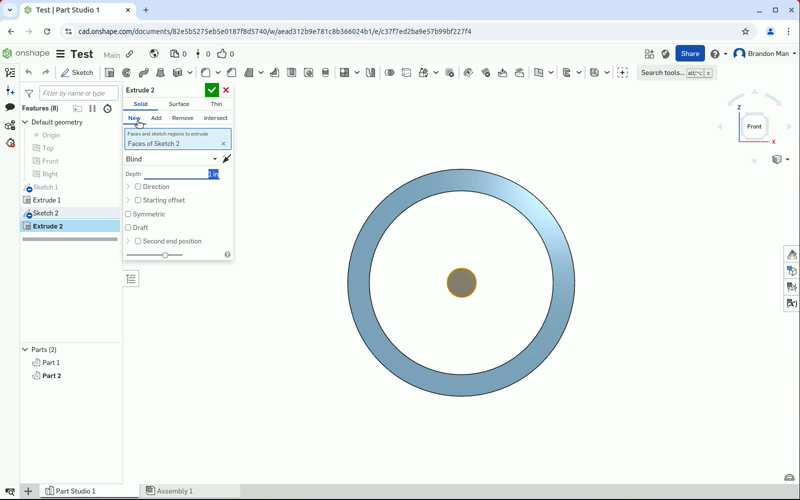
text(4.814)
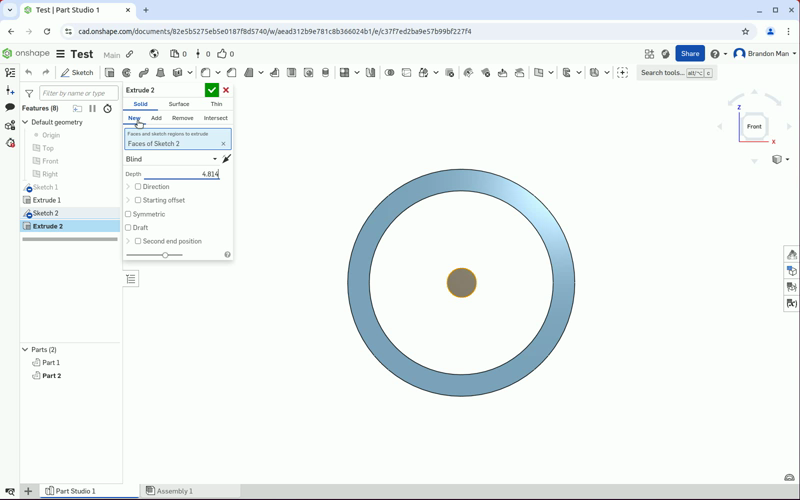
key(enter)
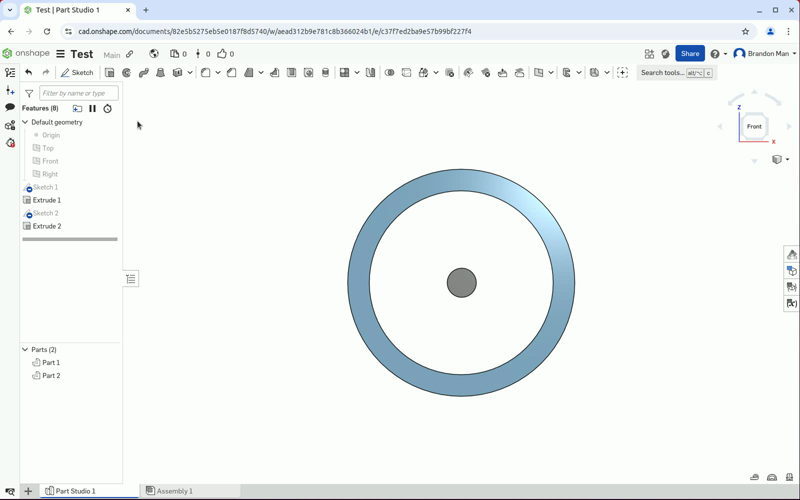
key(shift+h)
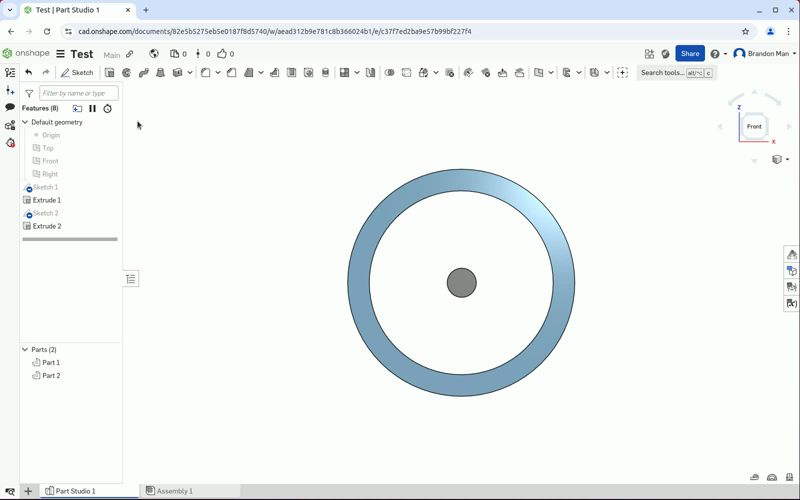
key(shift+h)
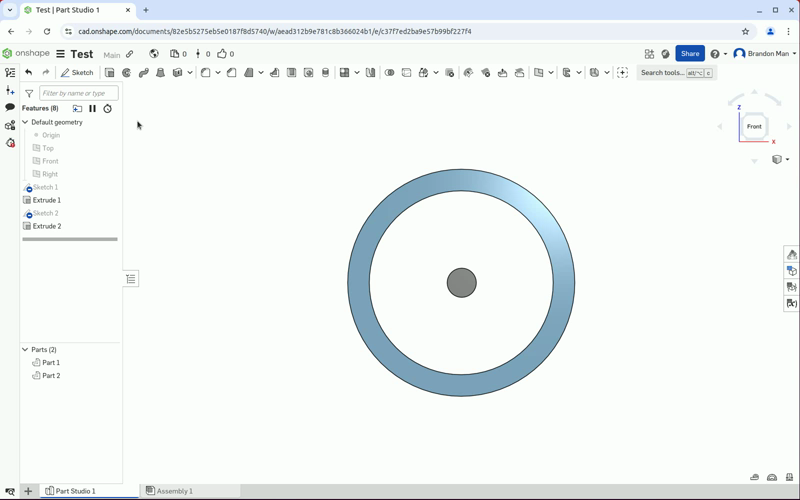
mouse_move(73, 189)
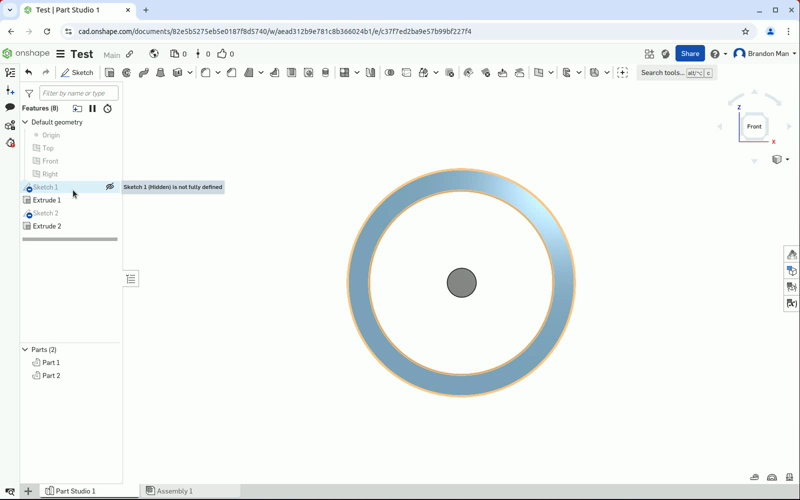
click(73, 189)
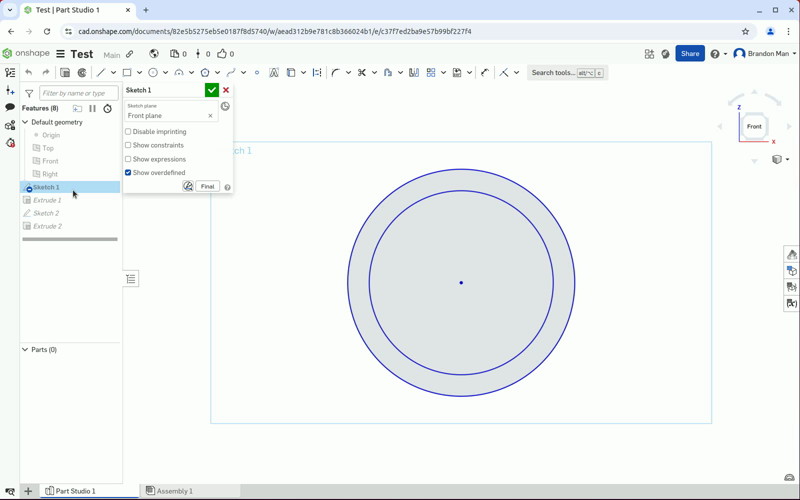
mouse_move(229, 92)
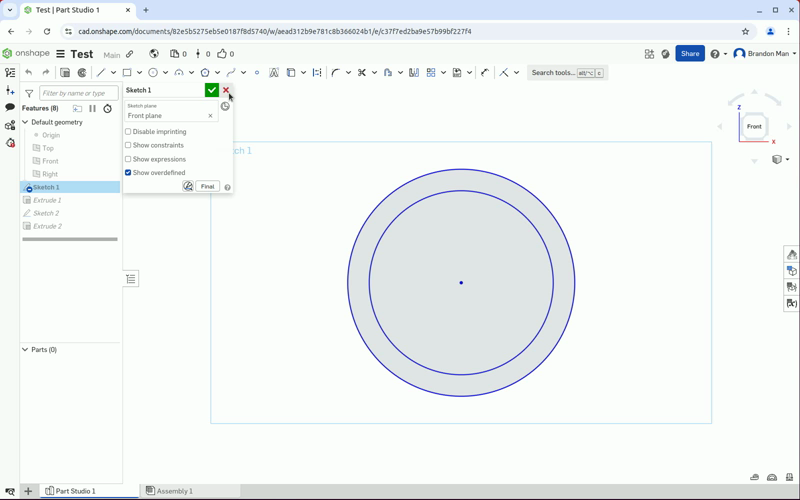
click(229, 92)
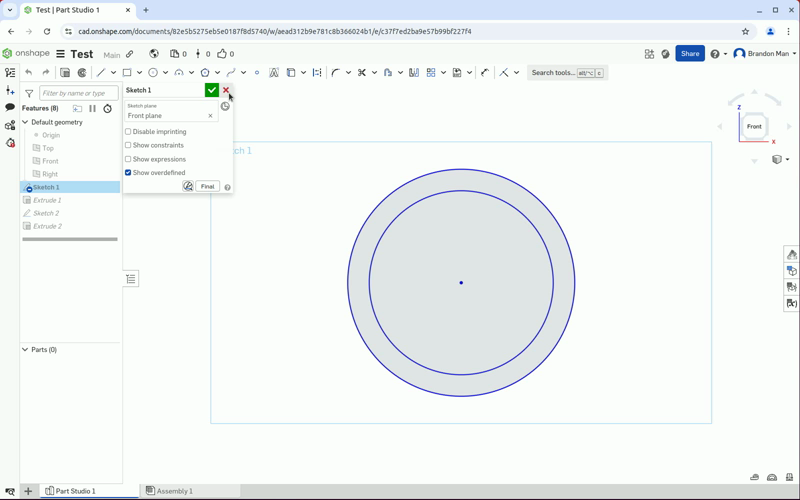
key(shift+s)
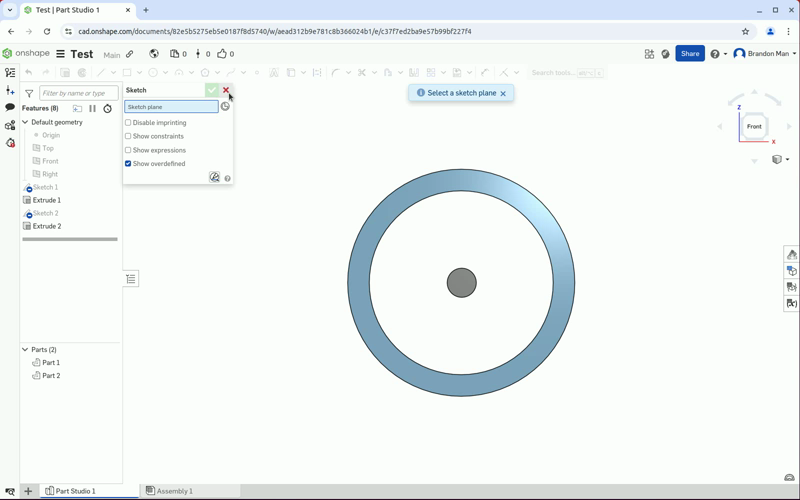
mouse_move(73, 163)
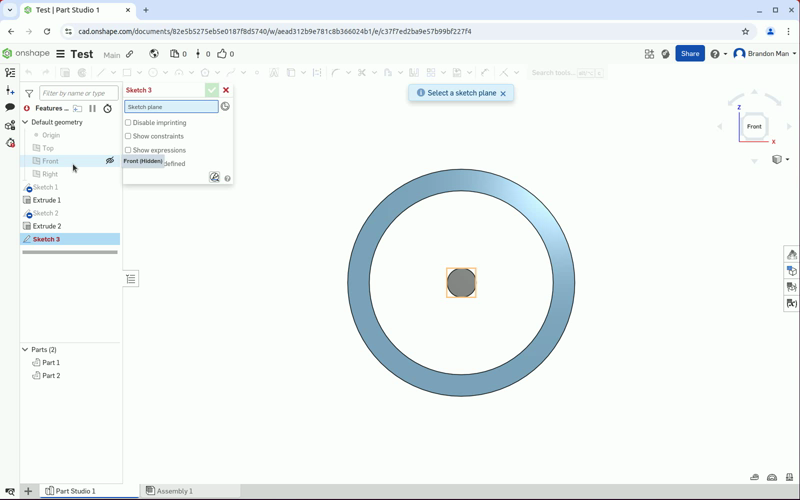
click(73, 163)
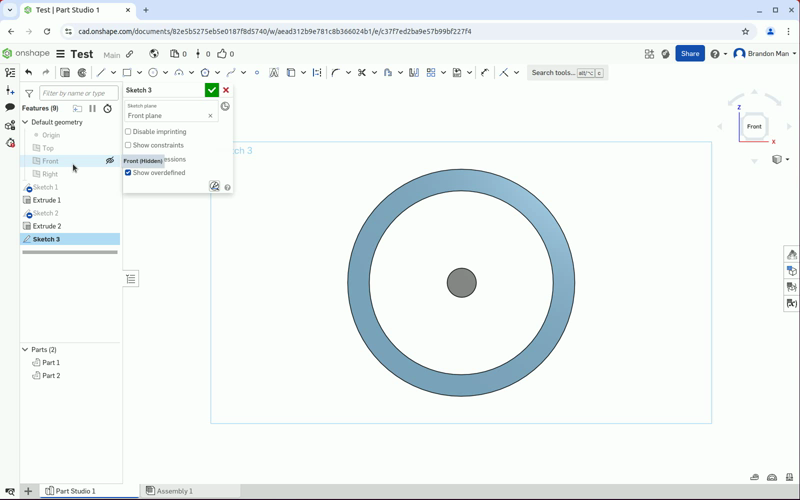
mouse_move(73, 352)
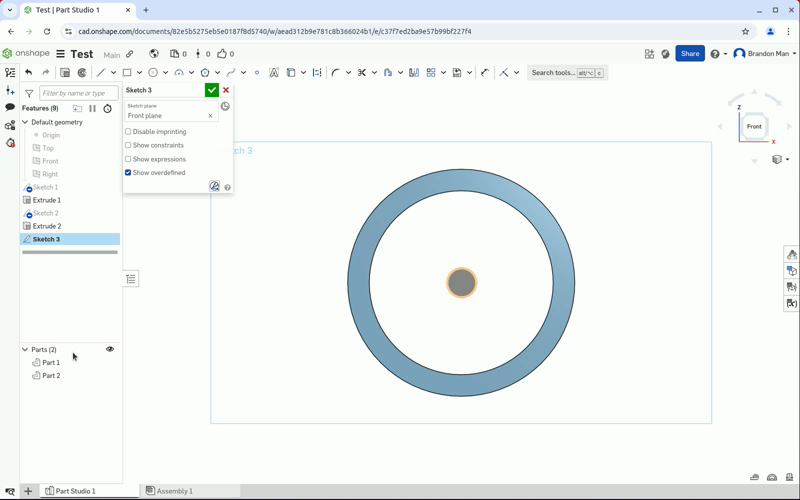
key(y)
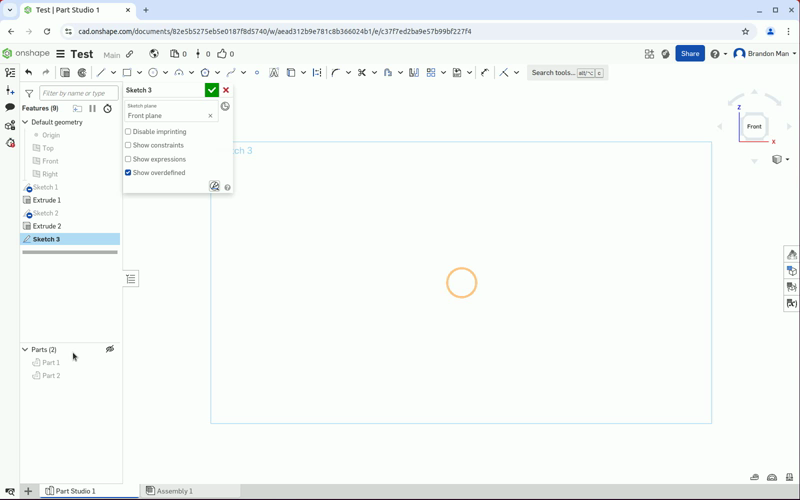
key(c)
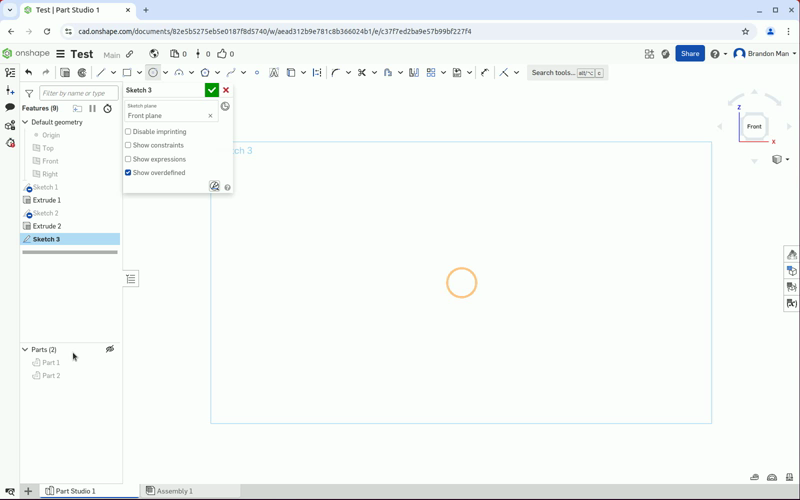
key_down(shift)
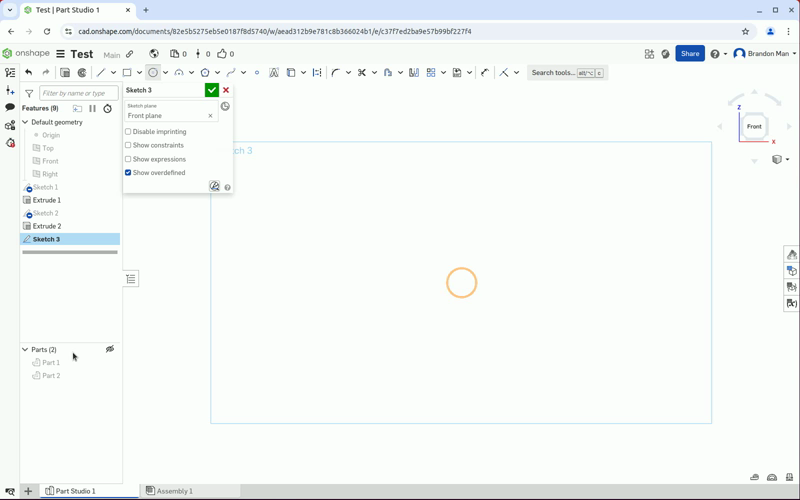
mouse_move(461, 282)
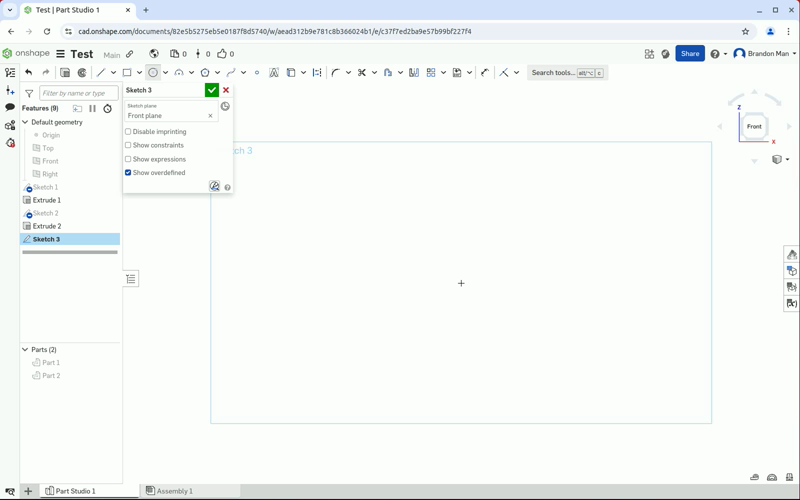
click(461, 282)
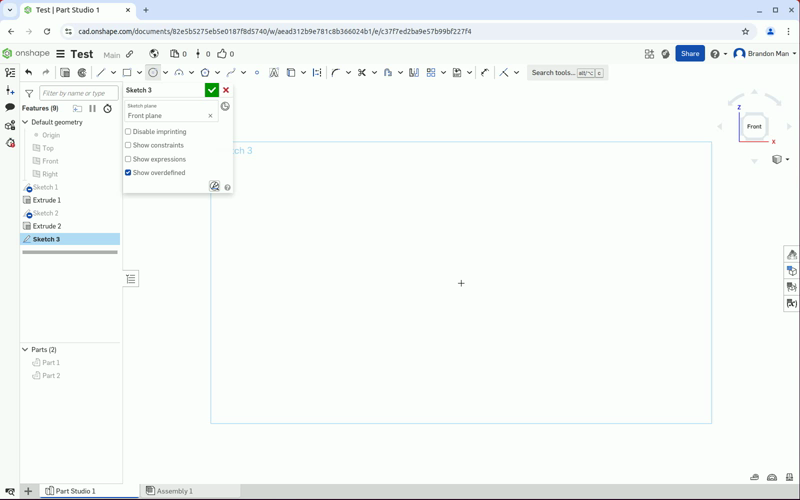
key_up(shift)
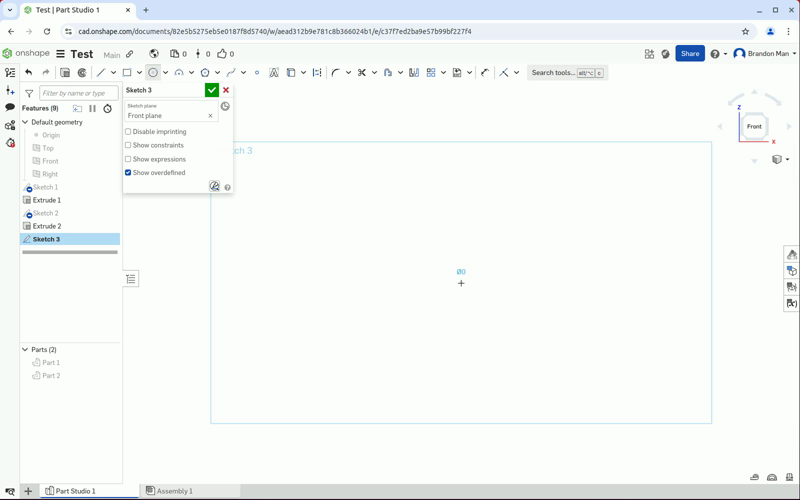
mouse_move(498, 282)
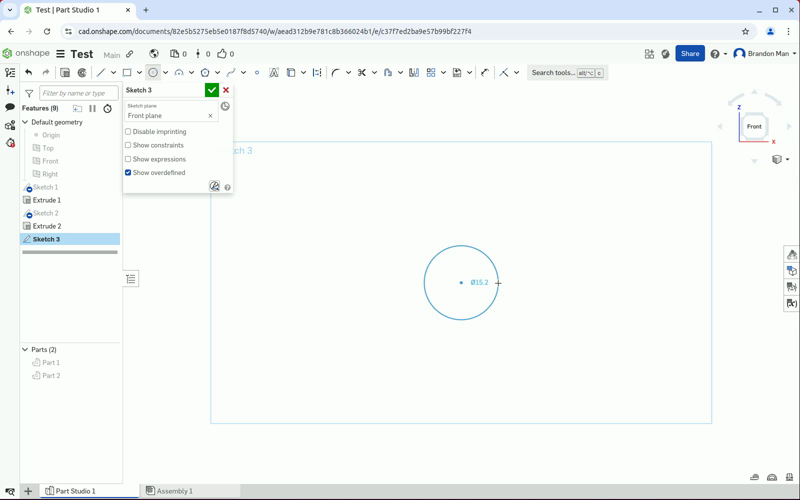
click(498, 282)
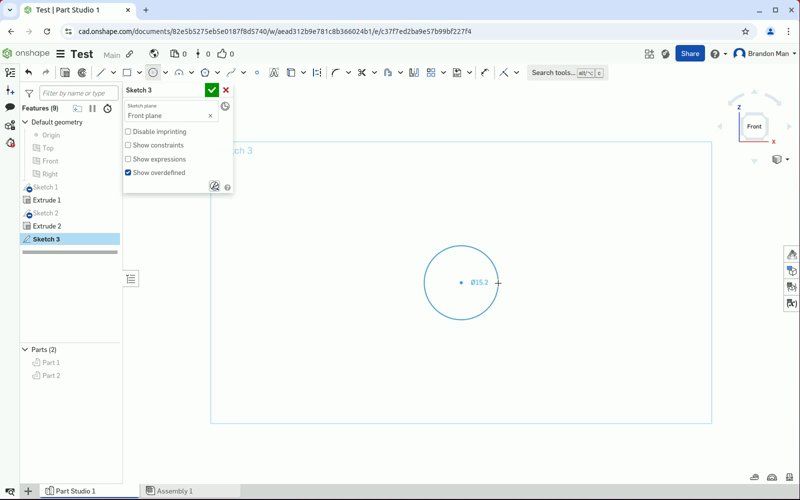
key(esc)
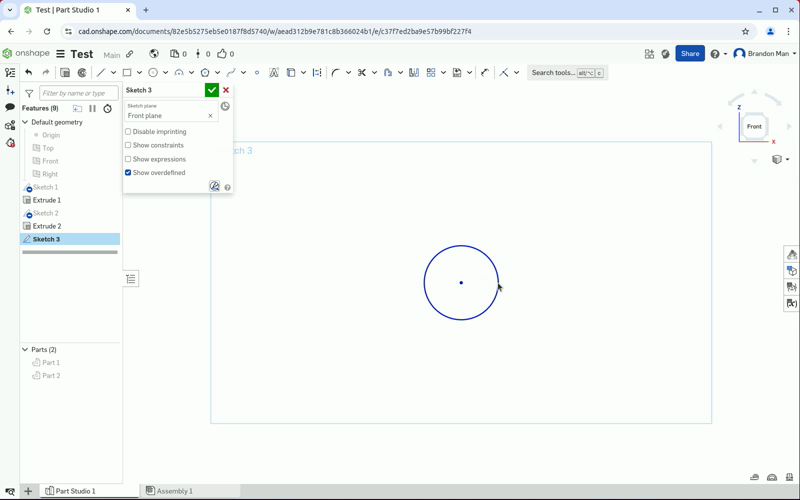
mouse_move(489, 270)
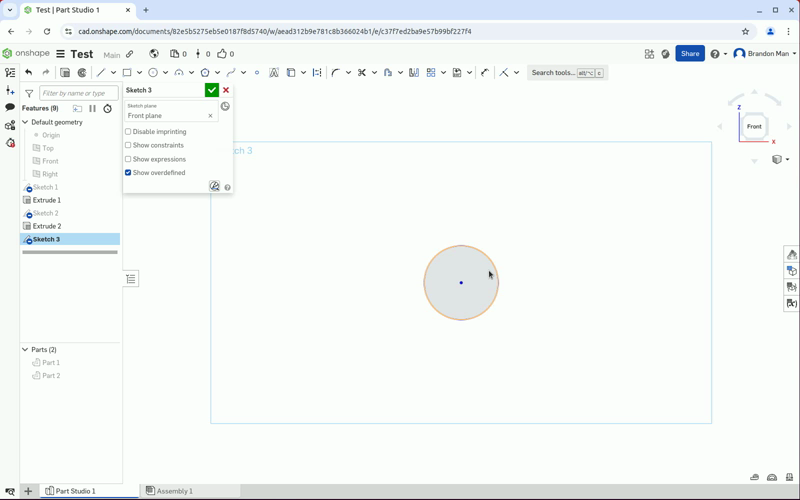
click(489, 270)
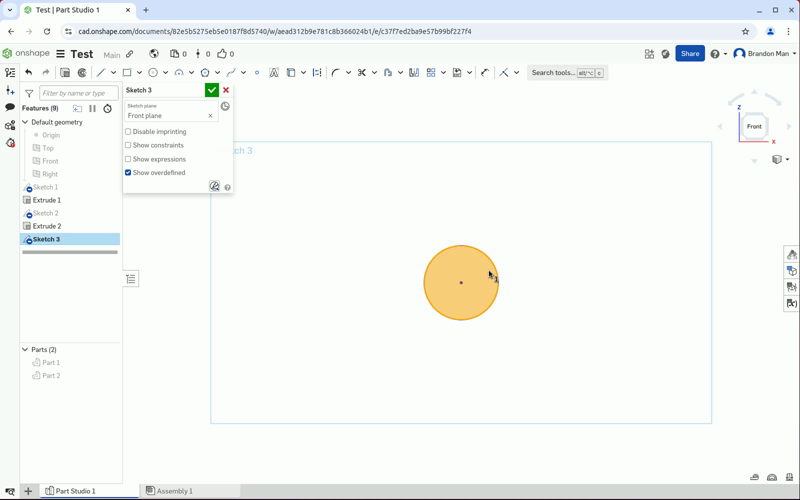
mouse_move(73, 352)
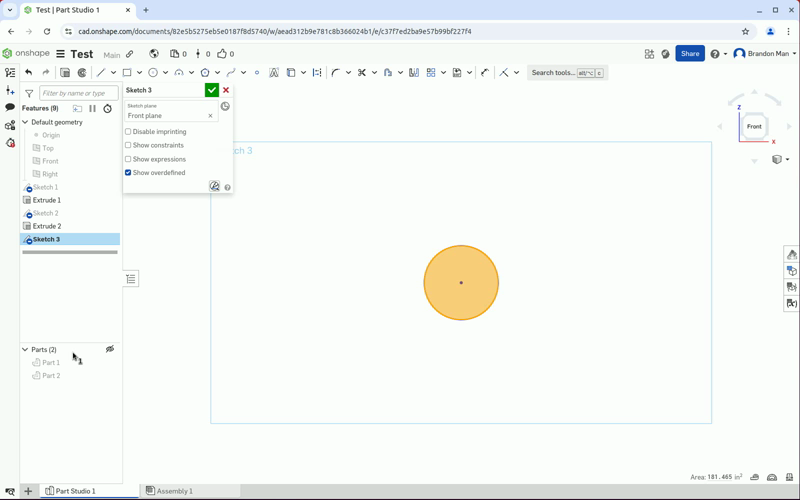
key(shift+y)
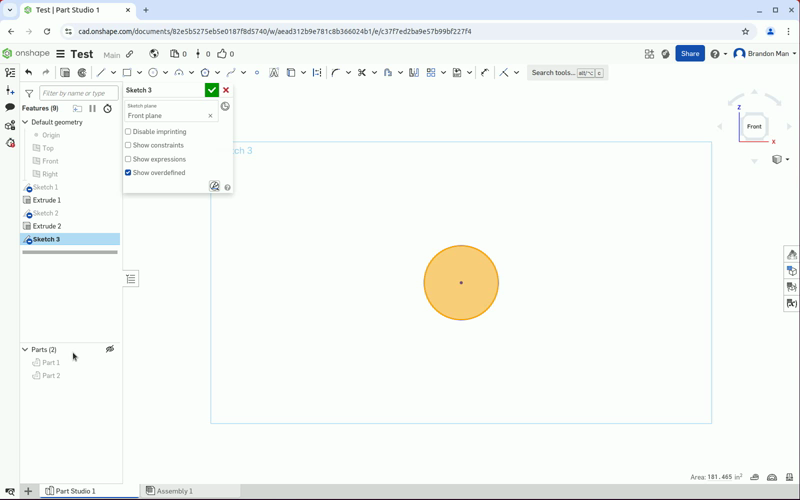
key(shift+e)
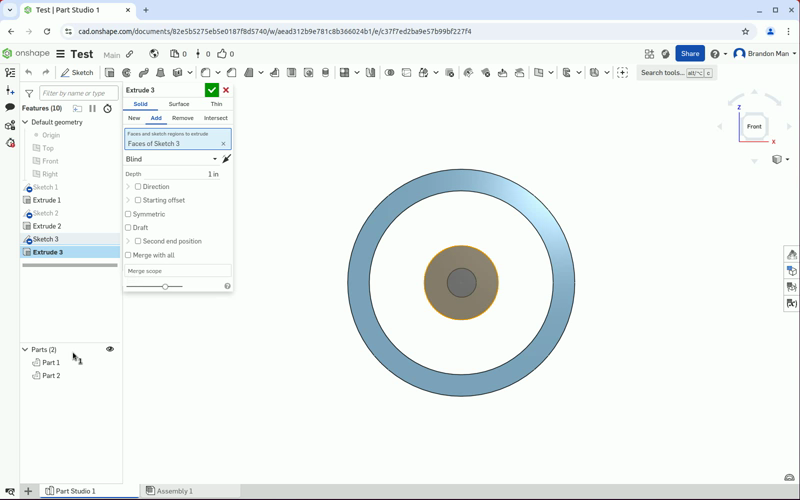
mouse_move(143, 106)
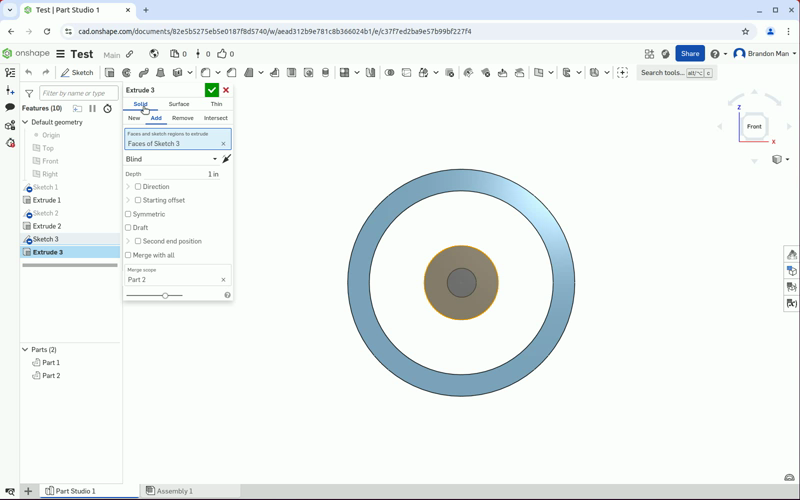
click(143, 106)
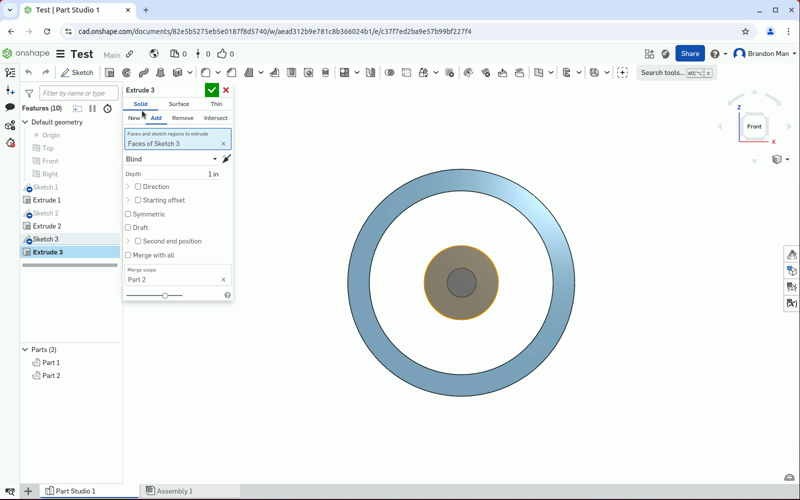
mouse_move(137, 120)
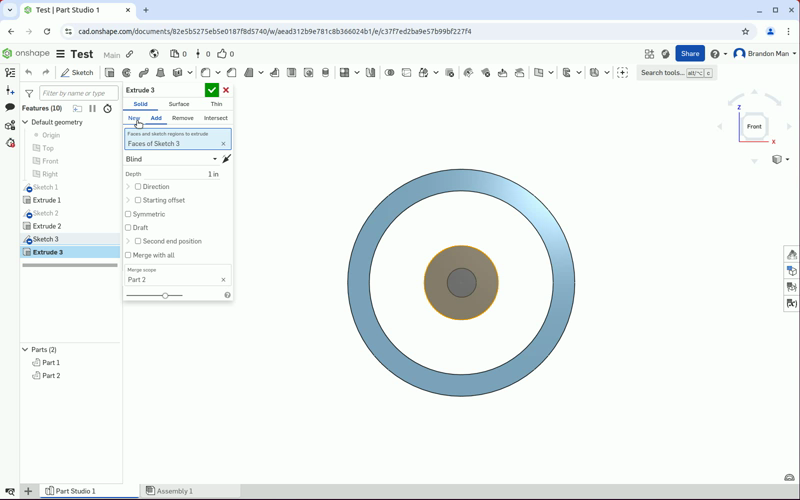
click(137, 120)
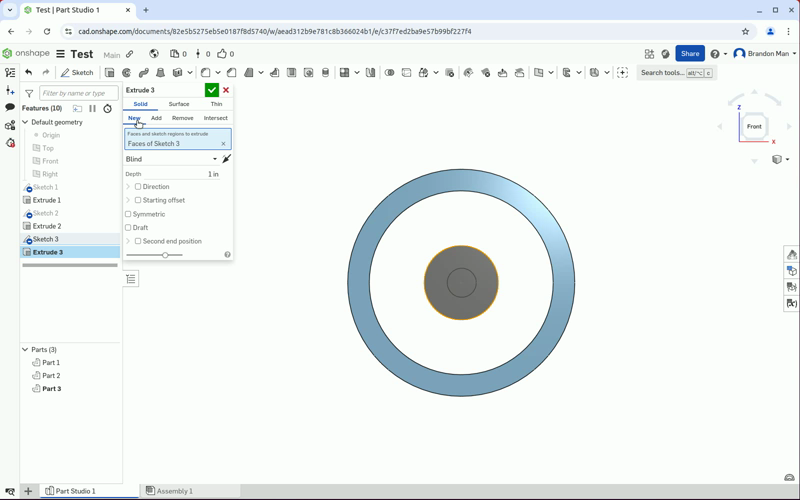
key(tab, 4)
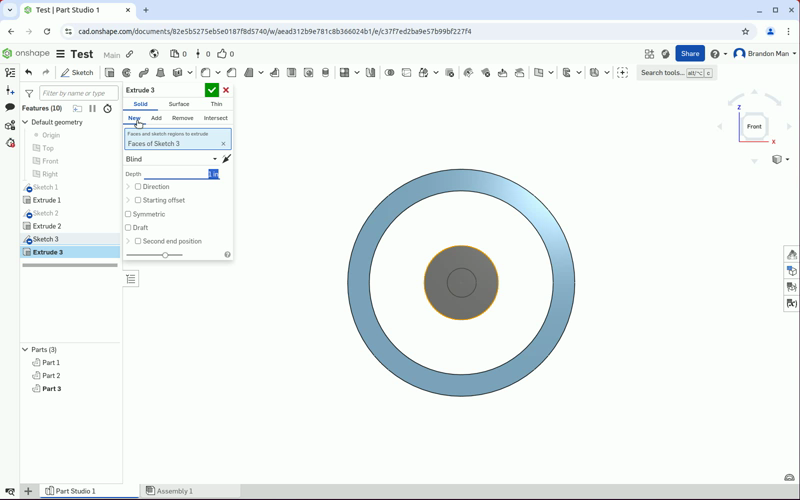
text(3.37)
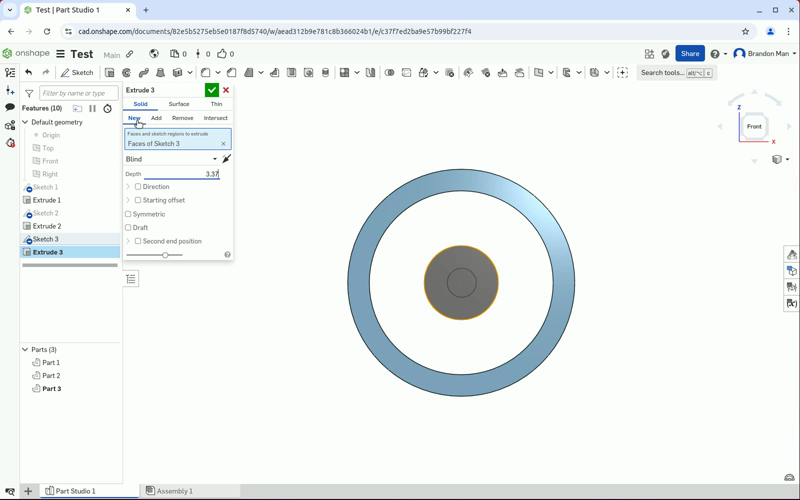
key(enter)
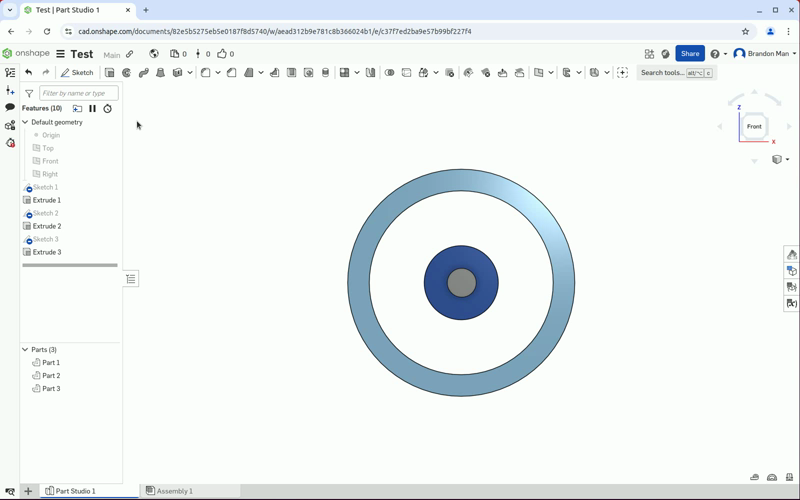
key(shift+h)
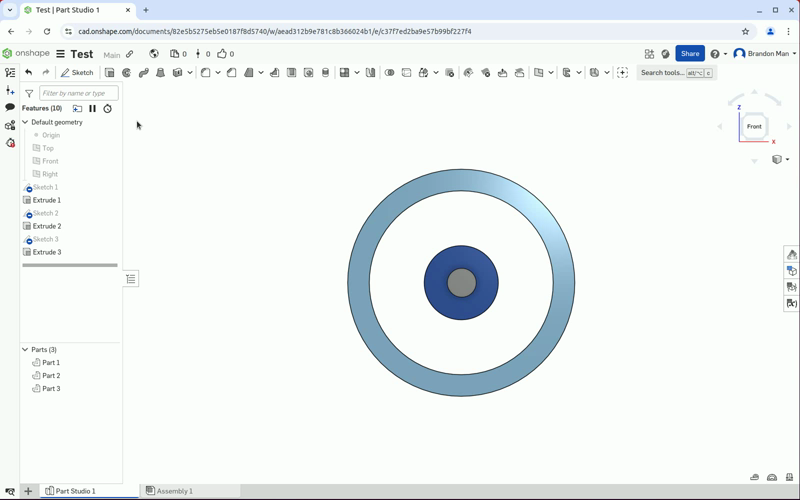
key(shift+h)
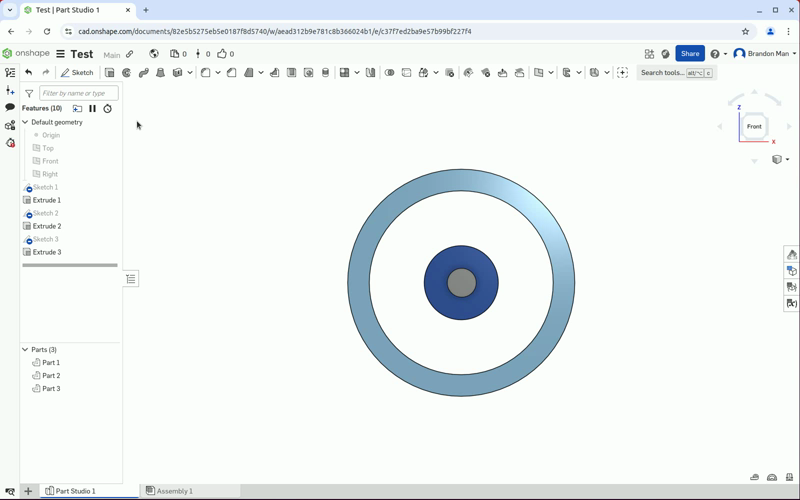
mouse_move(73, 189)
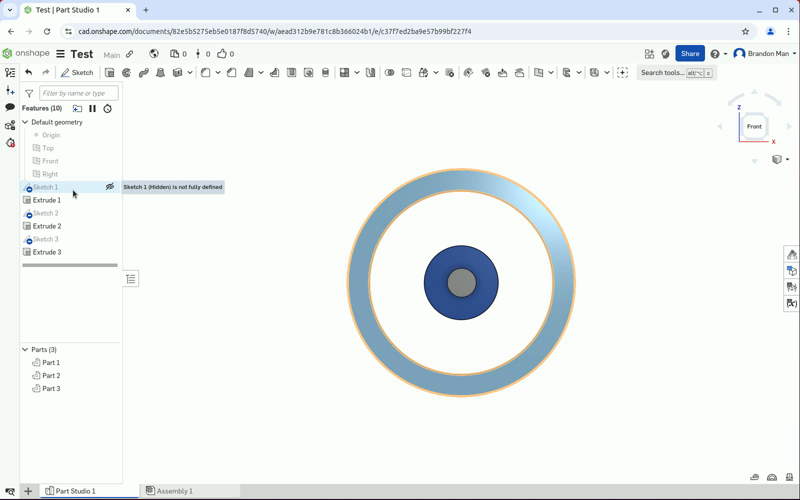
click(73, 189)
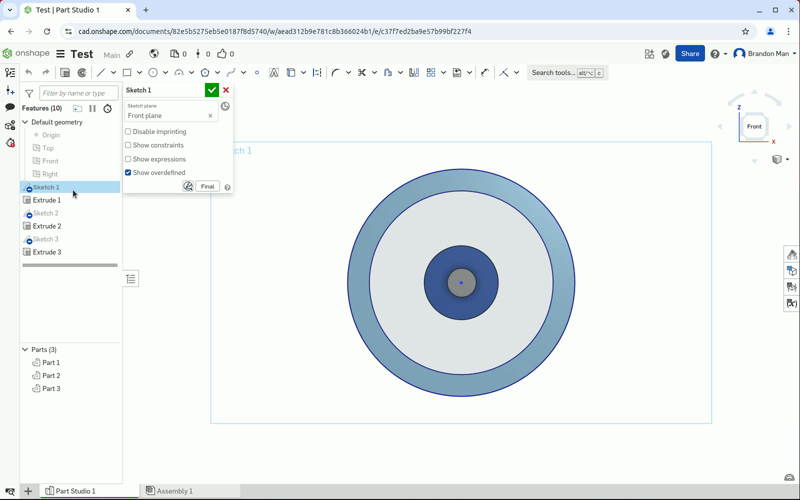
mouse_move(229, 92)
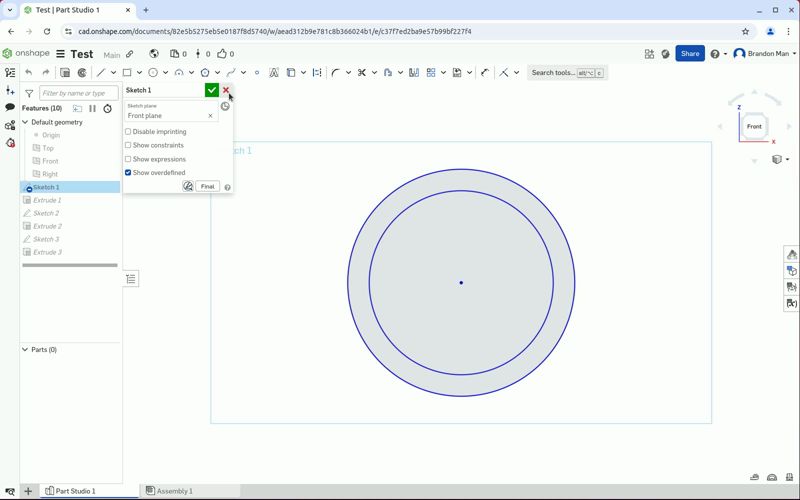
click(229, 92)
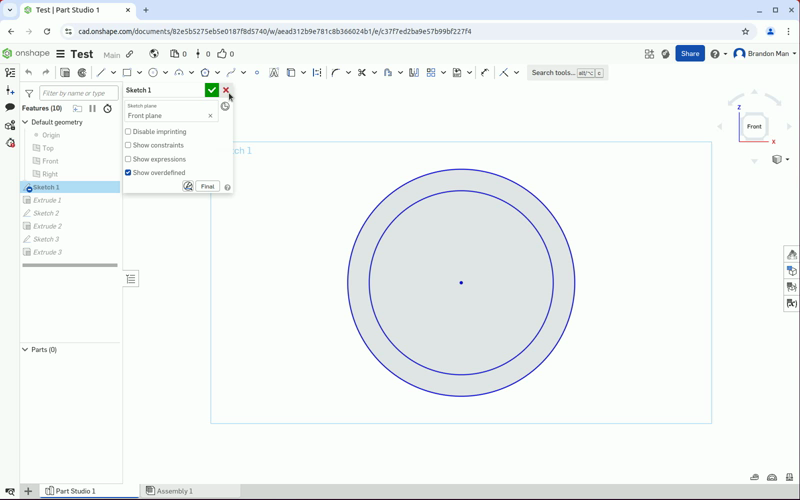
key(shift+s)
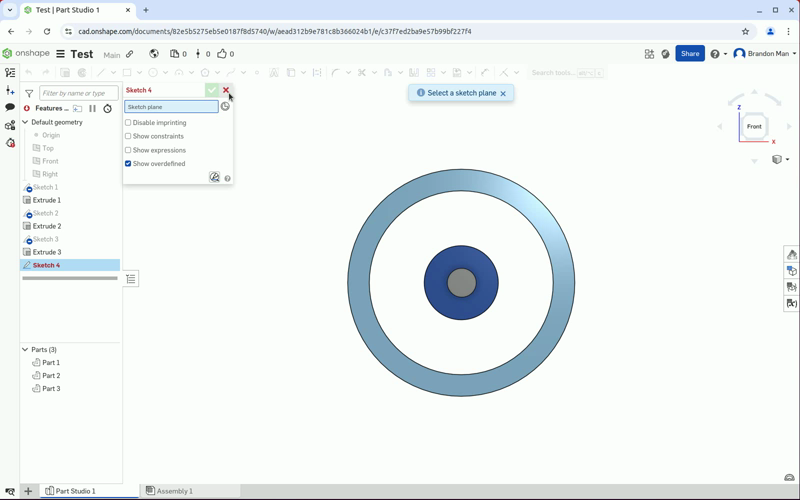
mouse_move(73, 163)
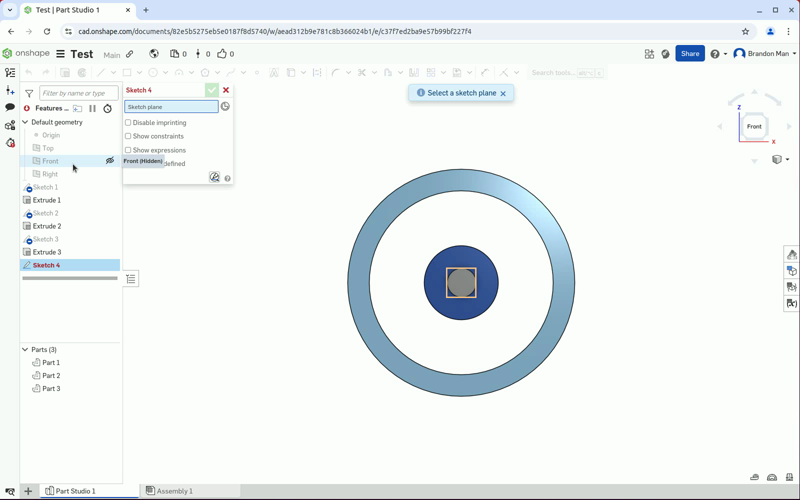
click(73, 163)
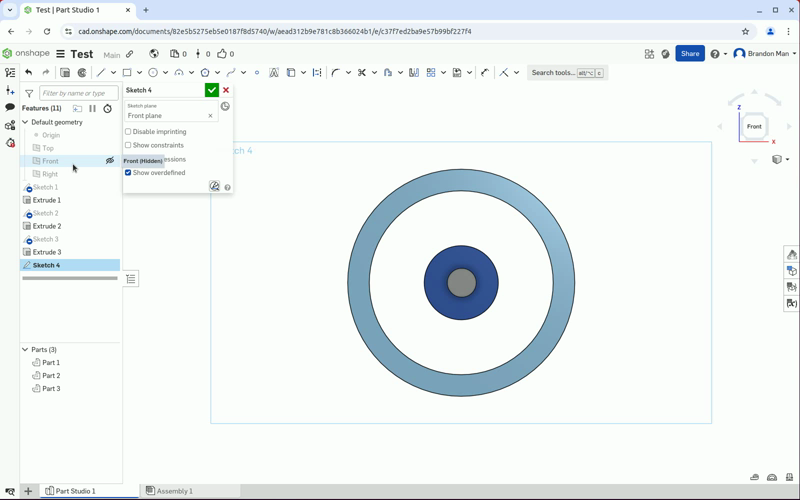
mouse_move(73, 352)
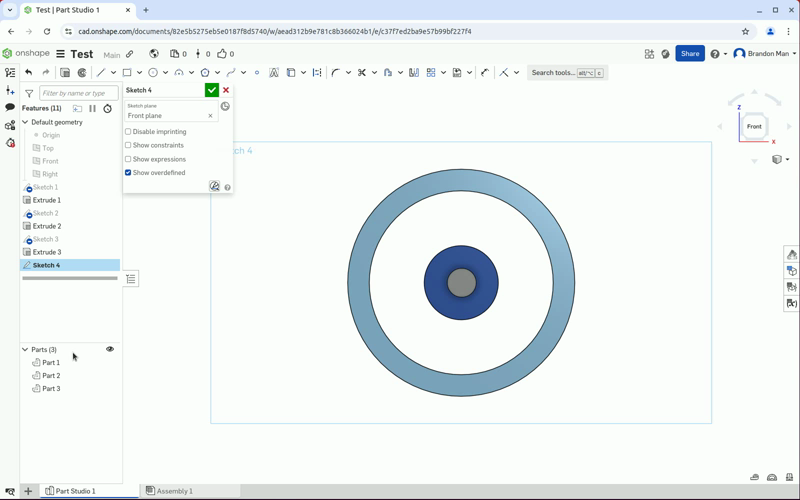
key(y)
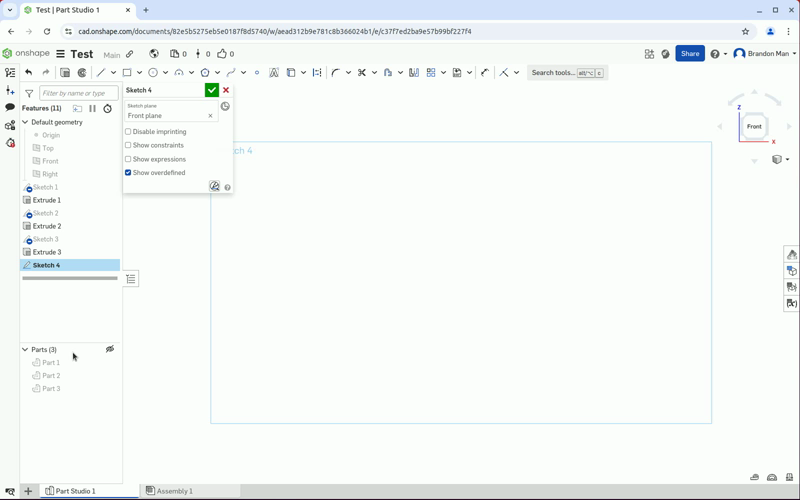
key(c)
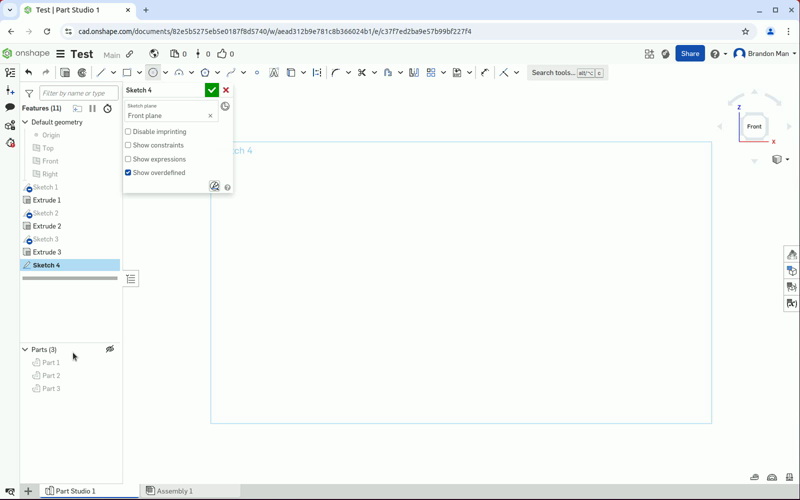
key_down(shift)
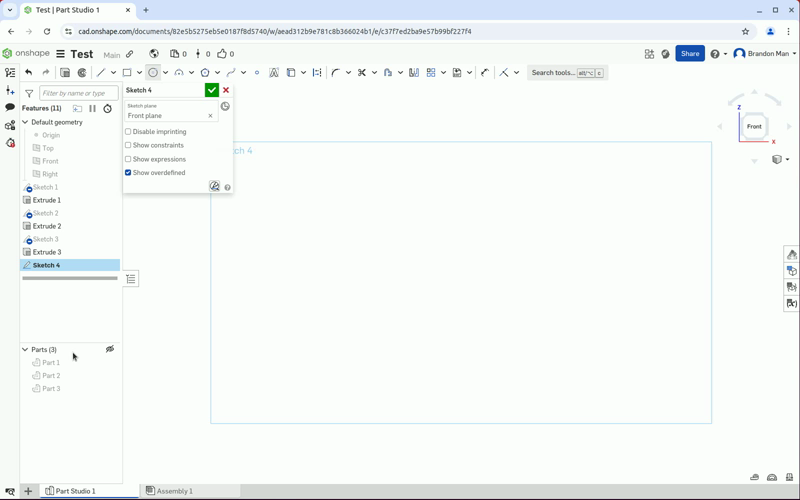
mouse_move(461, 282)
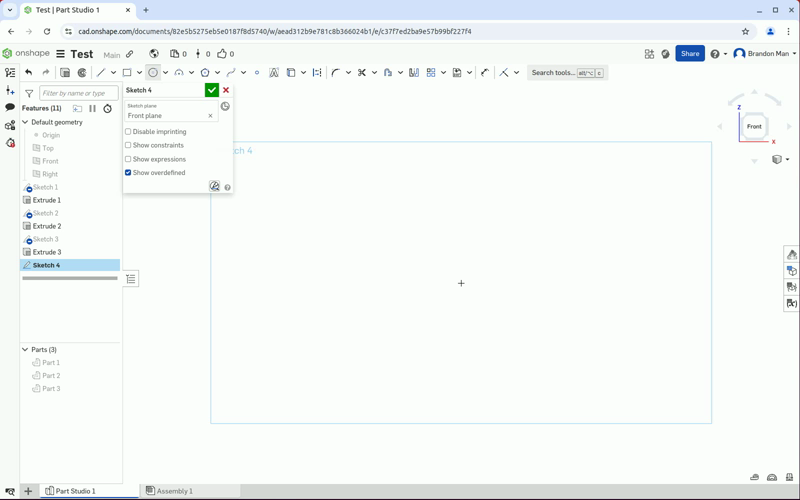
click(461, 282)
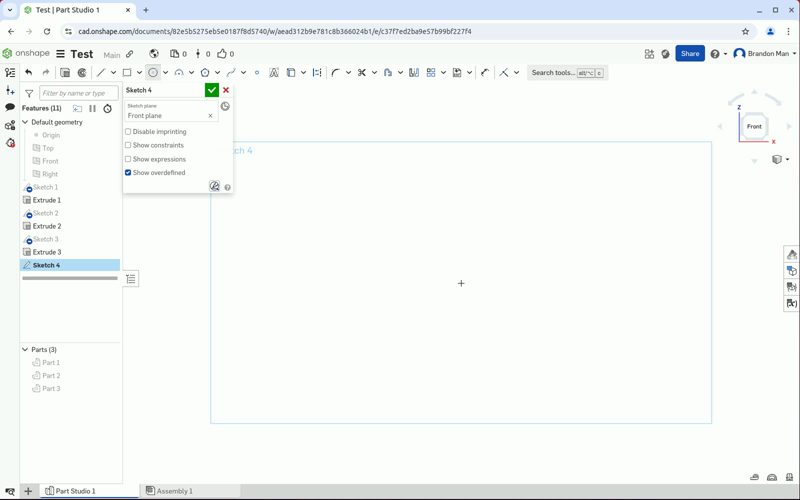
key_up(shift)
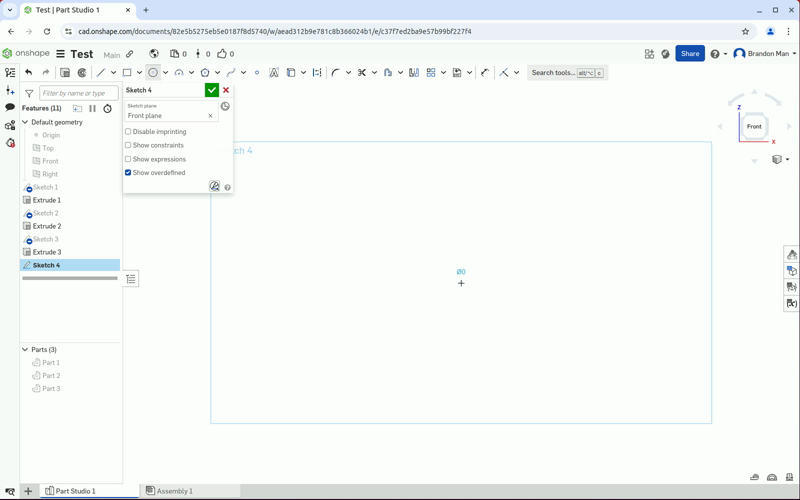
mouse_move(538, 282)
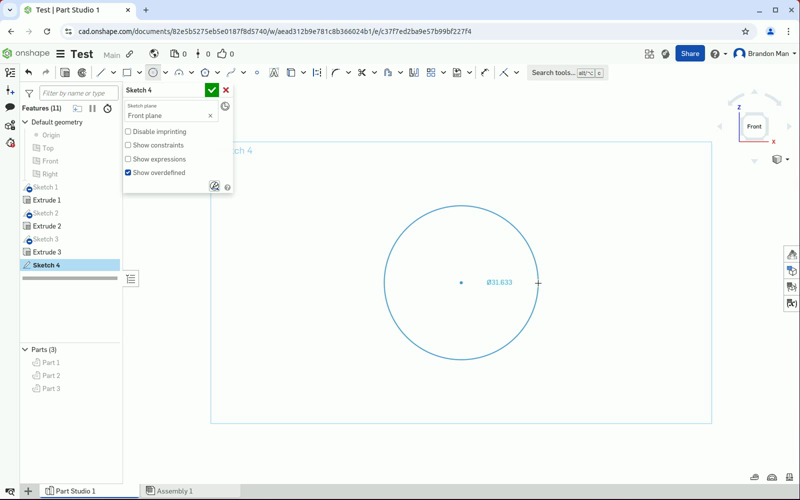
click(538, 282)
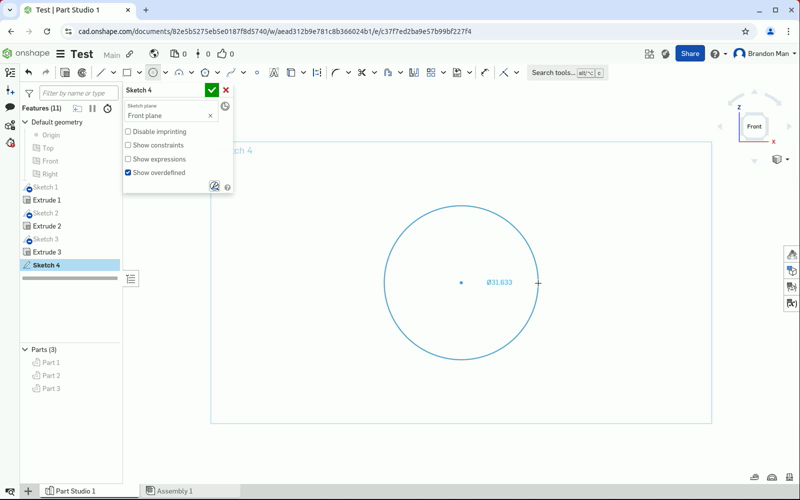
key(esc)
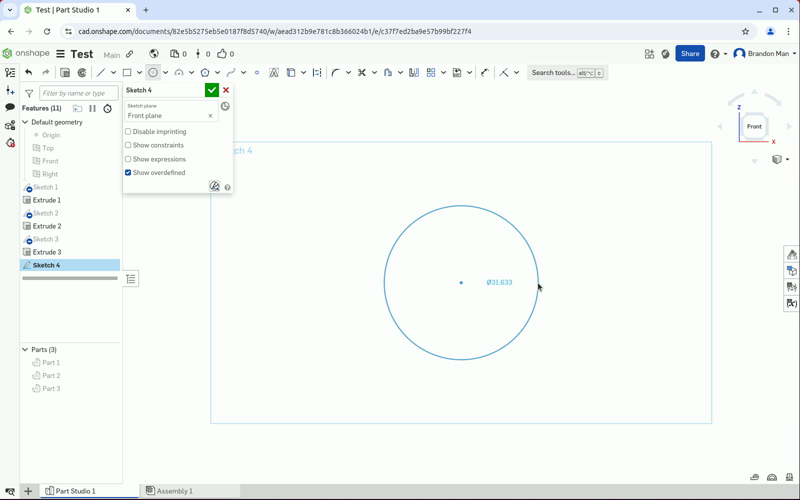
mouse_move(456, 315)
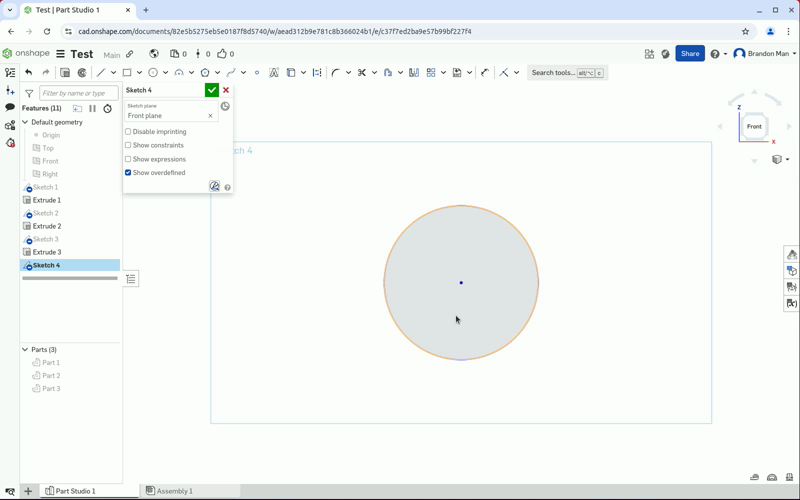
click(456, 315)
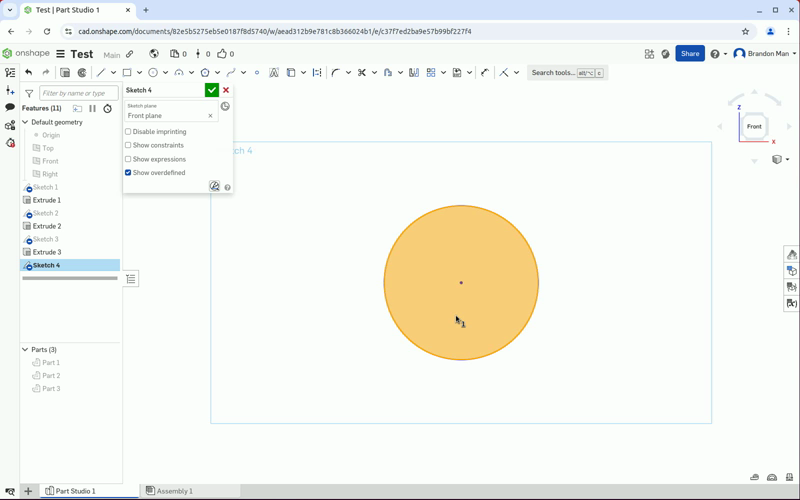
mouse_move(73, 352)
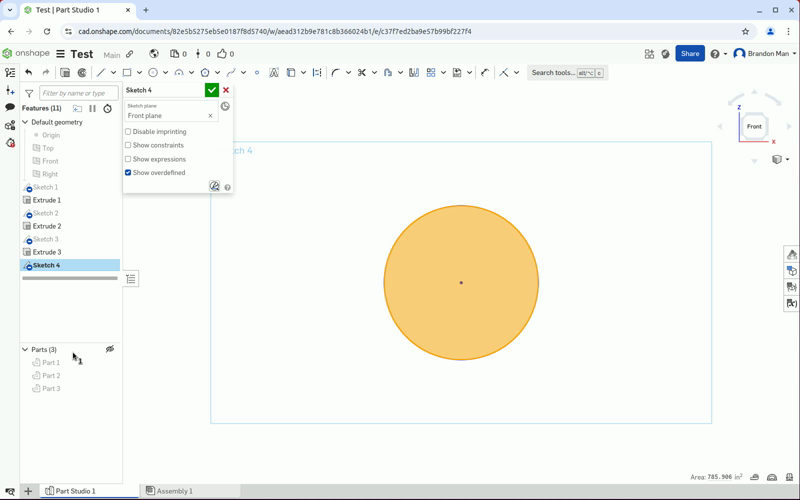
key(shift+y)
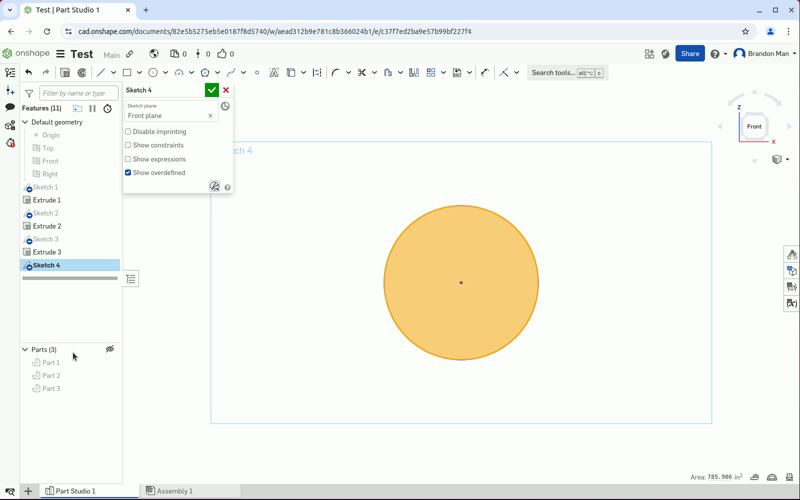
key(shift+e)
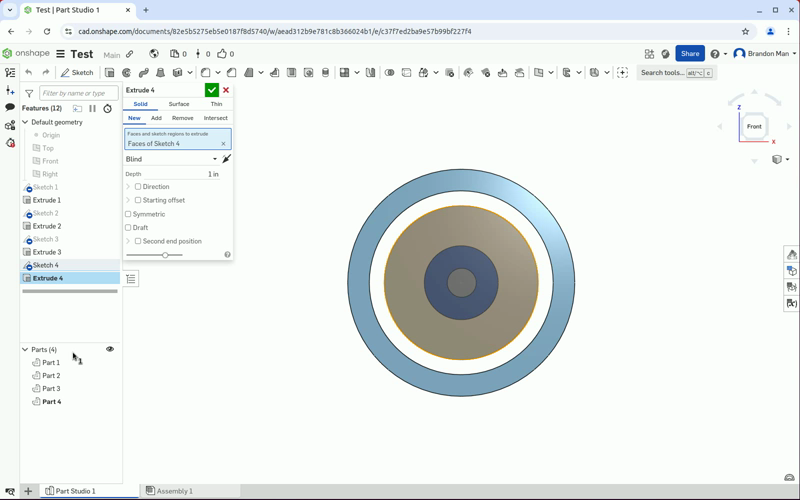
mouse_move(143, 106)
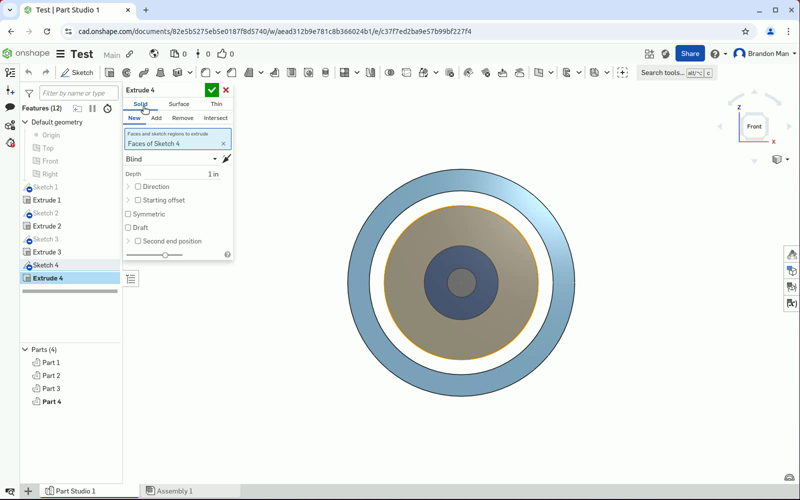
click(143, 106)
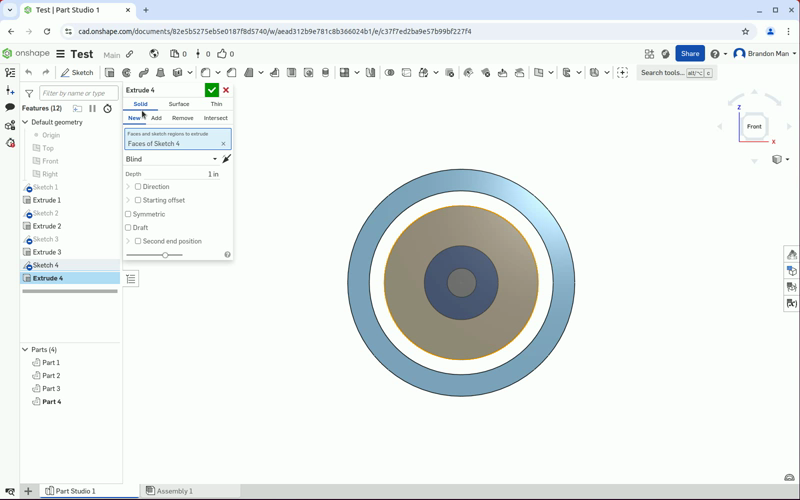
mouse_move(137, 120)
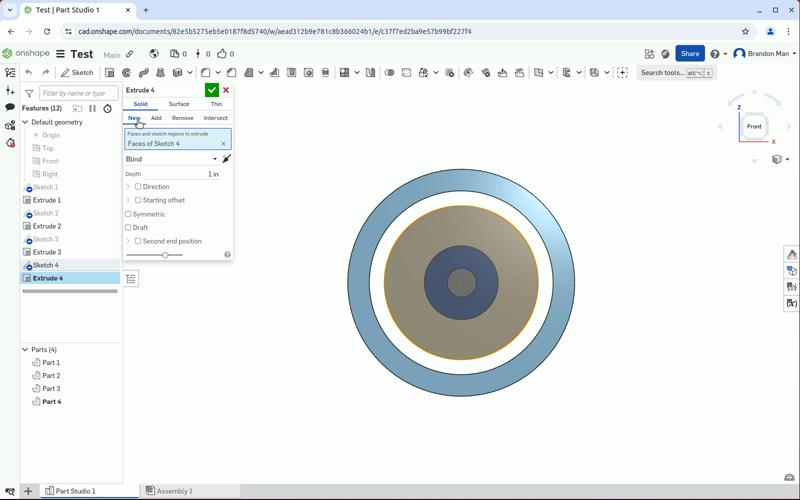
click(137, 120)
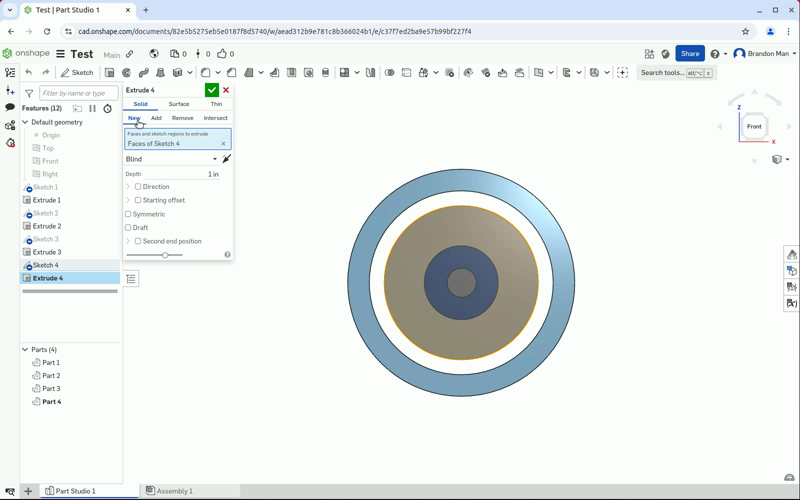
key(tab, 4)
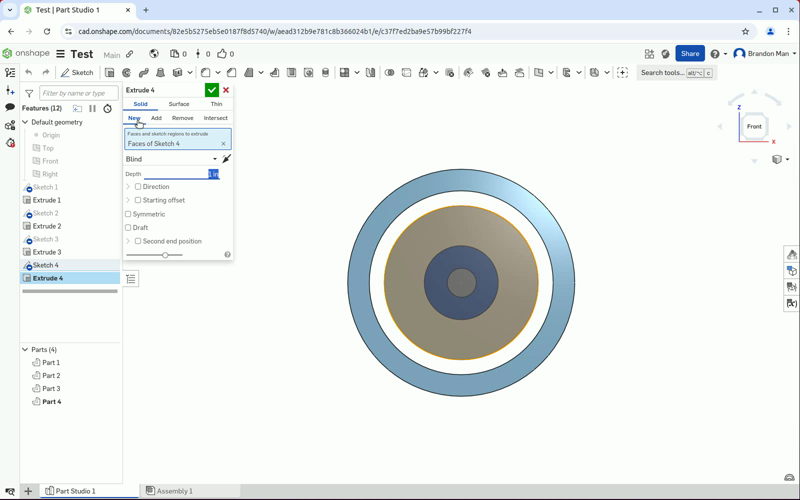
text(2.648)
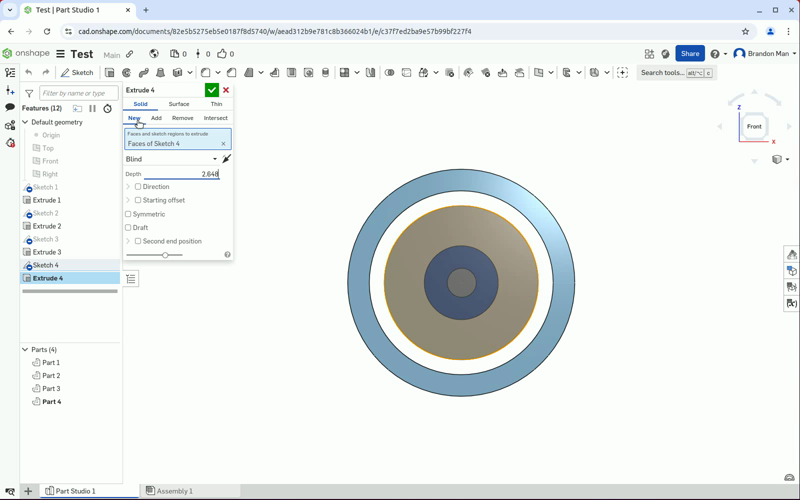
key(enter)
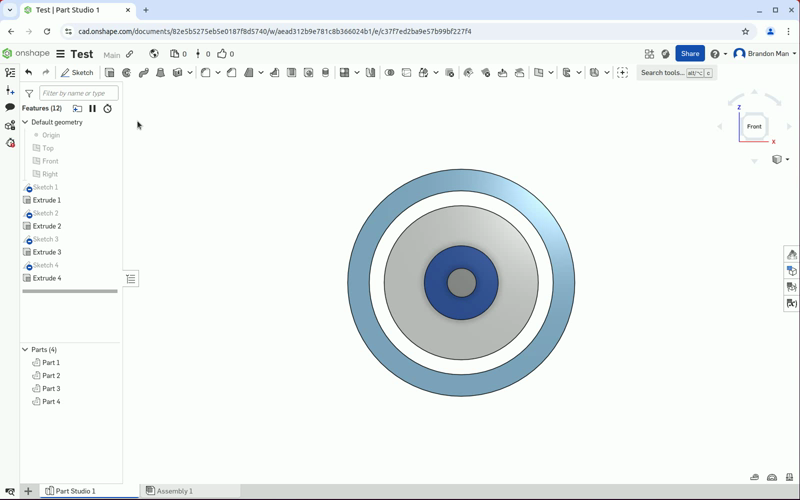
key(shift+h)
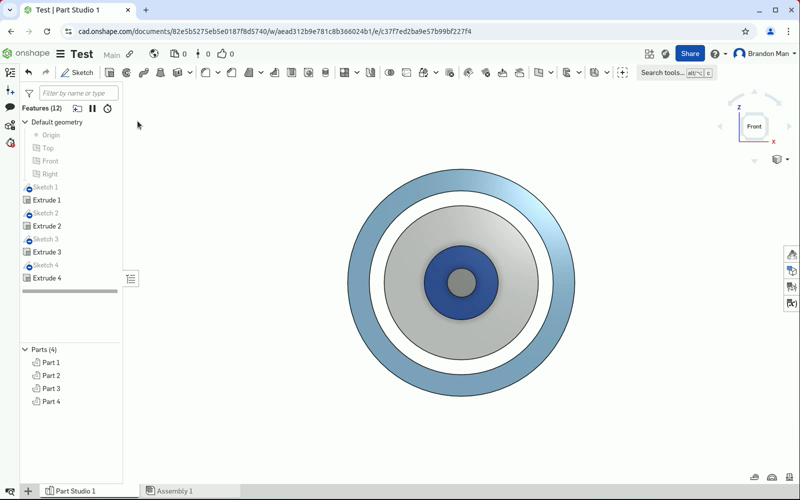
key(shift+h)
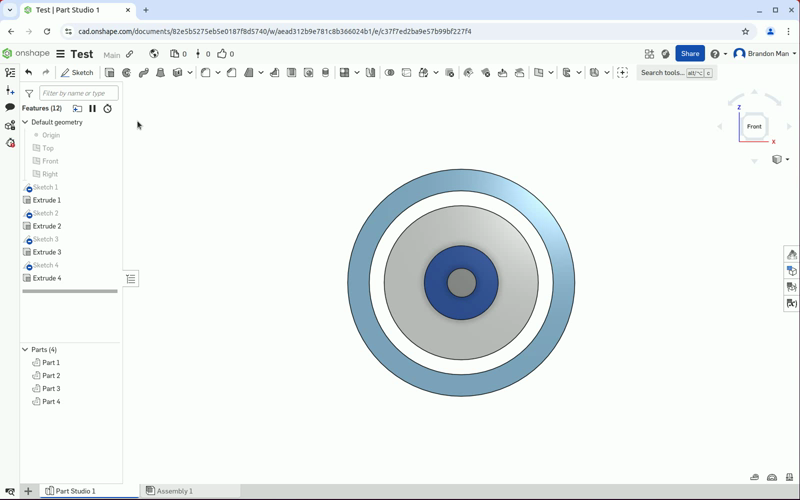
mouse_move(73, 189)
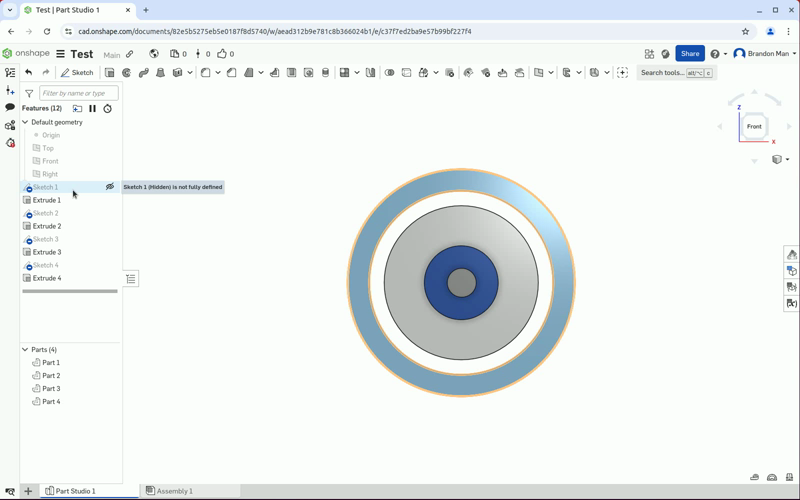
click(73, 189)
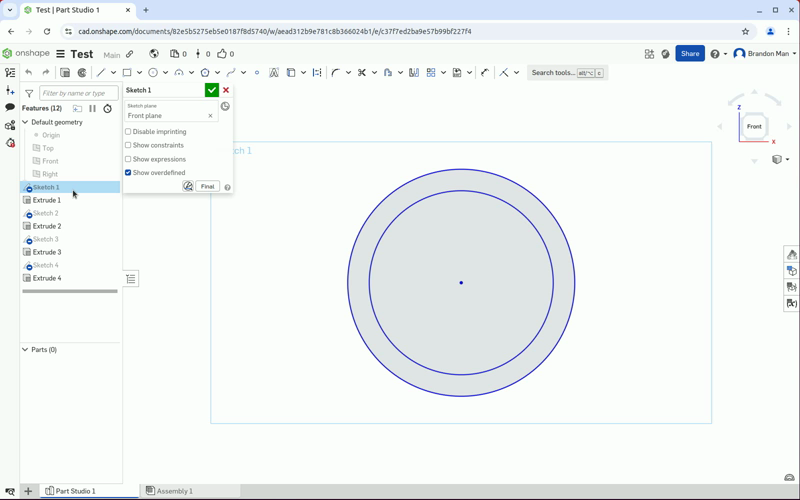
mouse_move(229, 92)
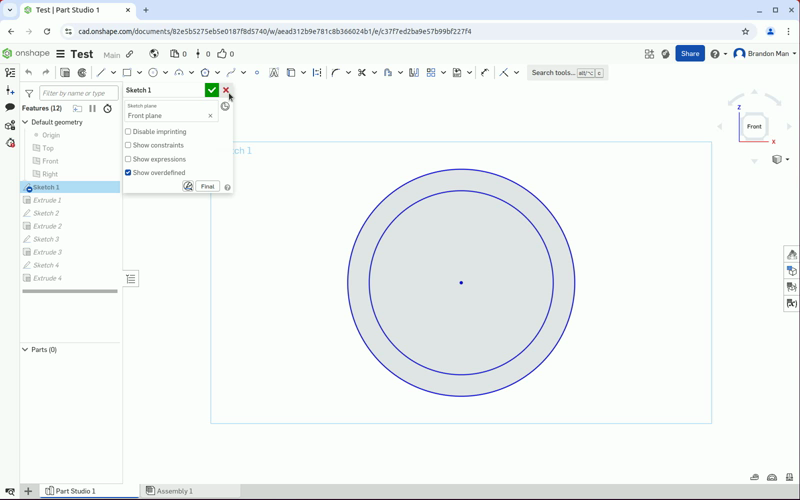
click(229, 92)
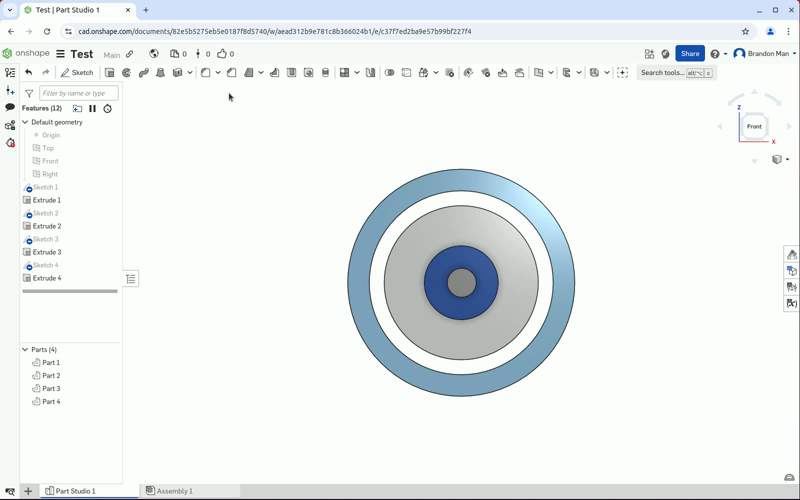
mouse_move(541, 75)
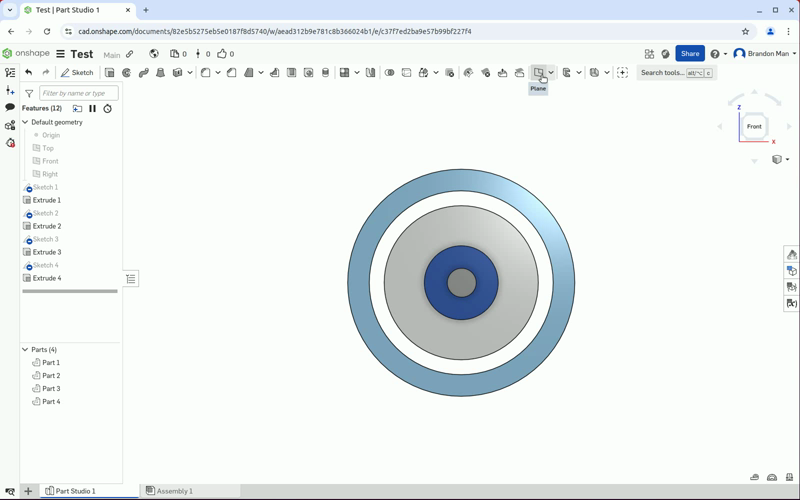
click(541, 75)
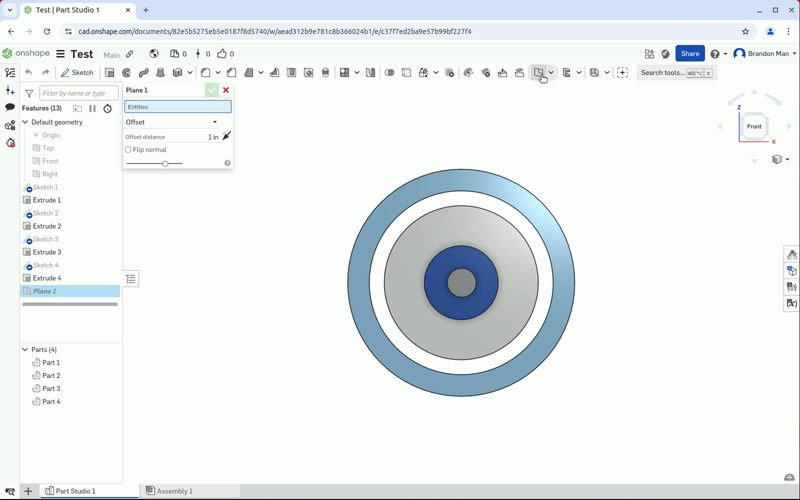
mouse_move(73, 163)
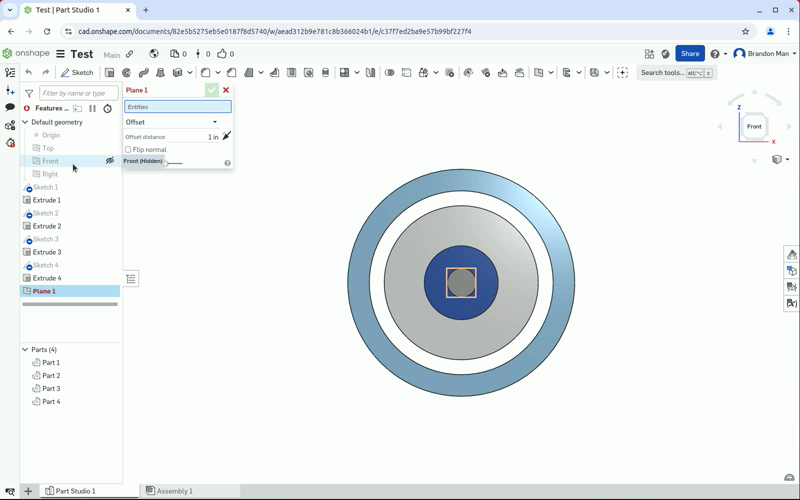
click(73, 163)
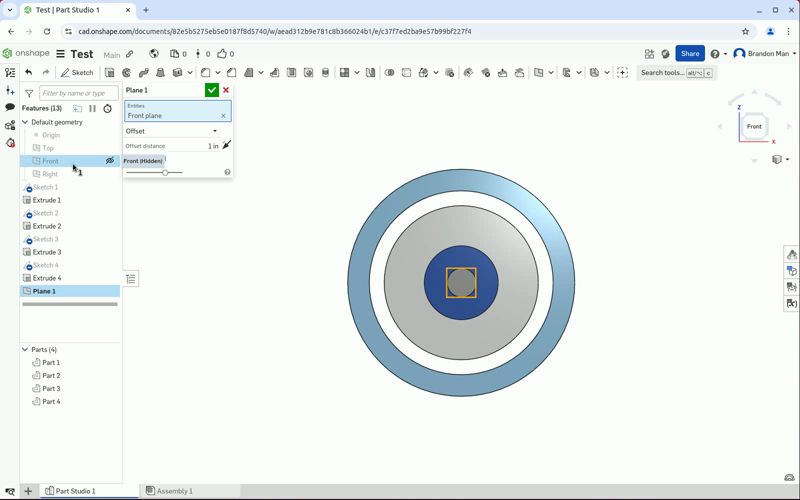
key(tab, 2)
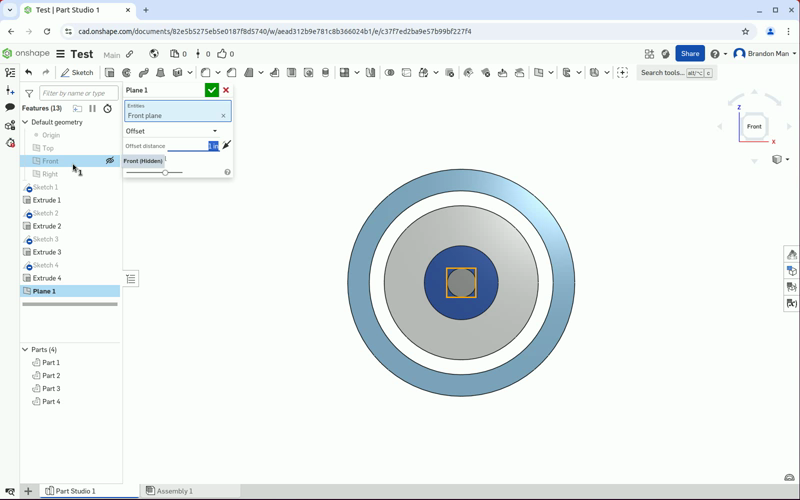
text(5.546)
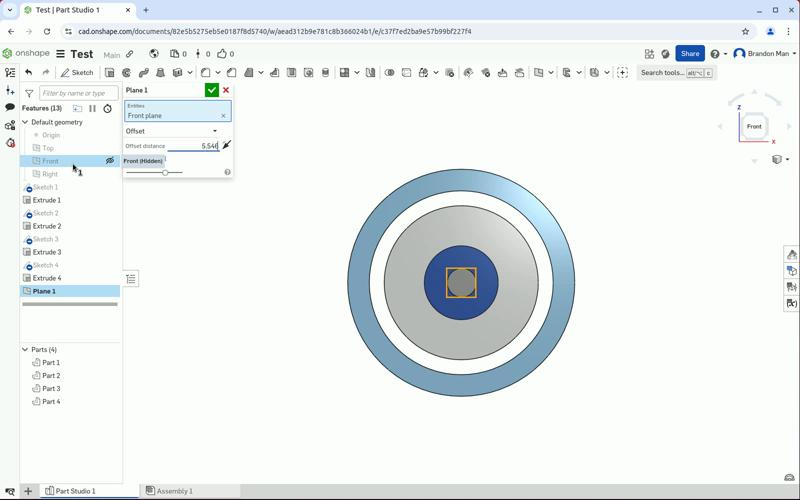
key(enter, 2)
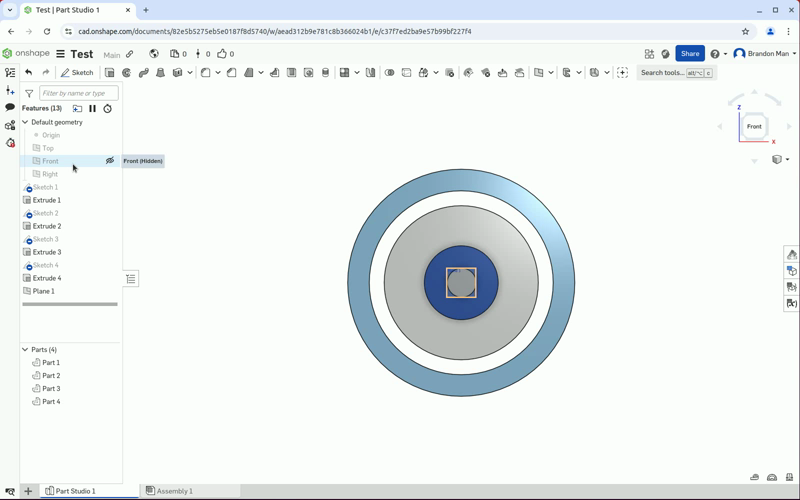
key(shift+s)
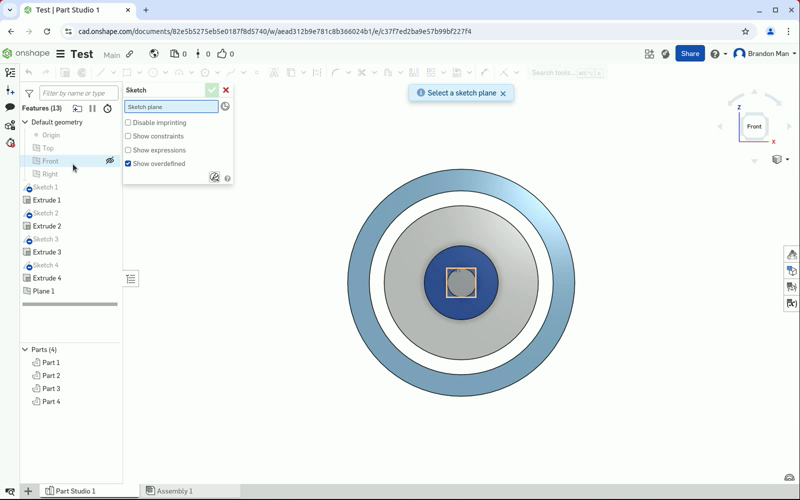
mouse_move(73, 293)
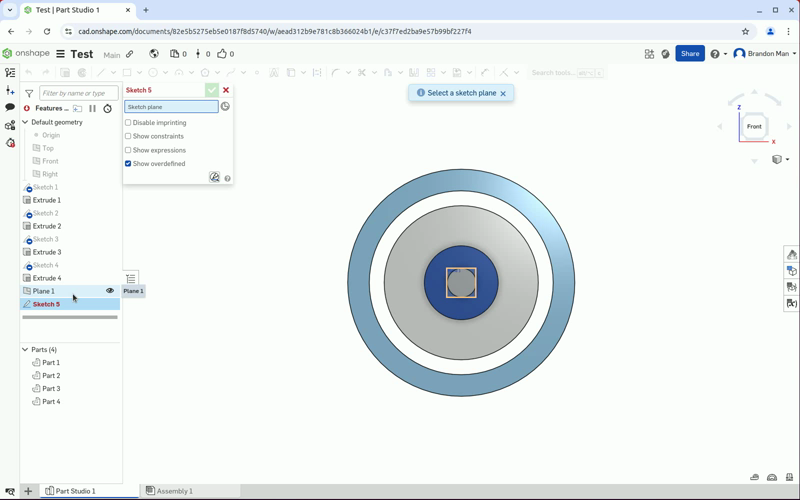
click(73, 293)
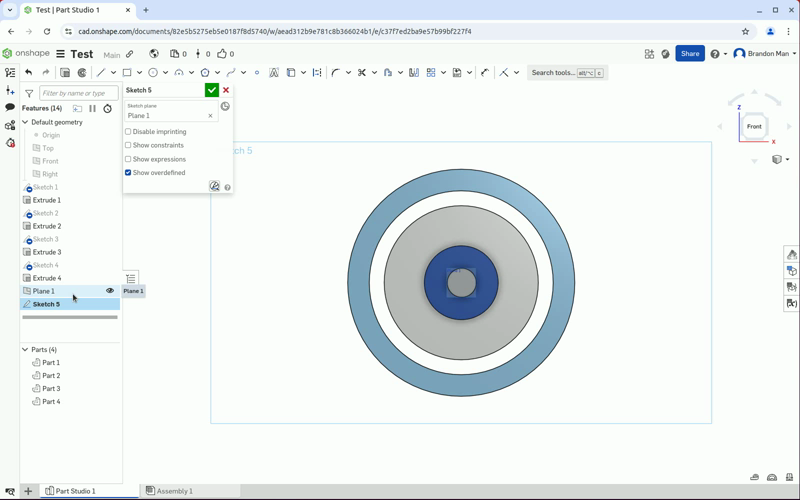
mouse_move(73, 352)
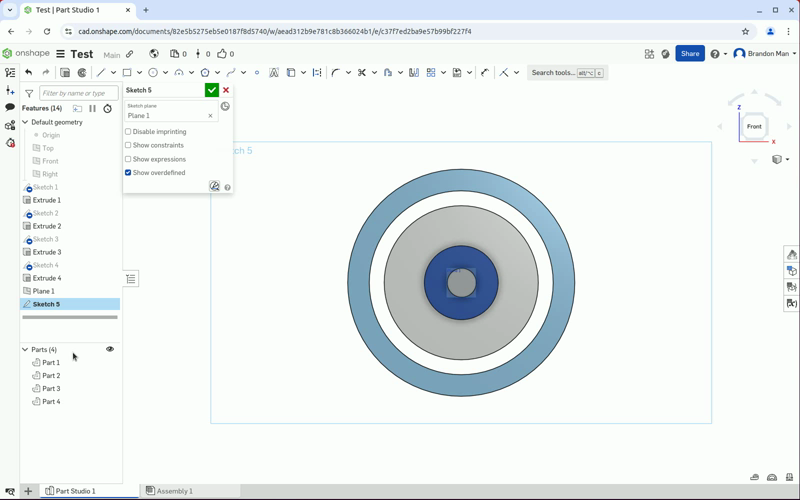
key(y)
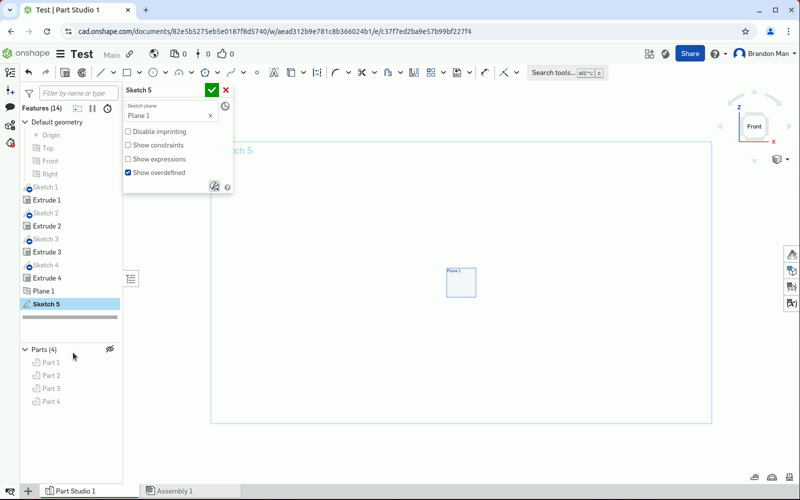
key(c)
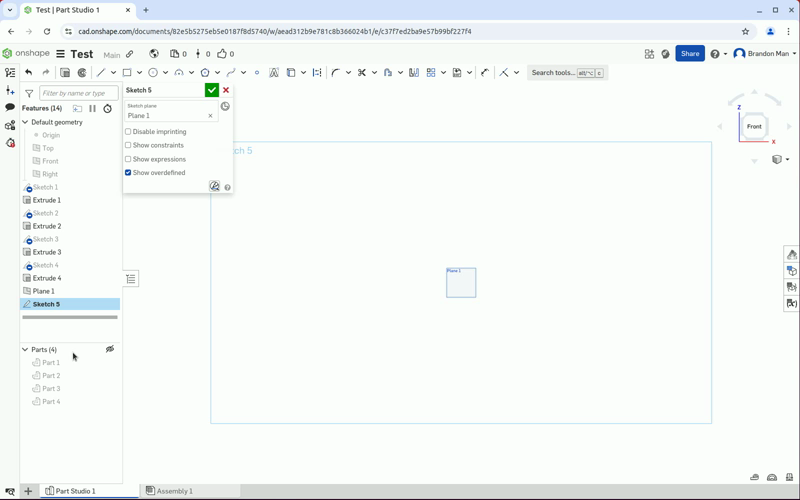
key_down(shift)
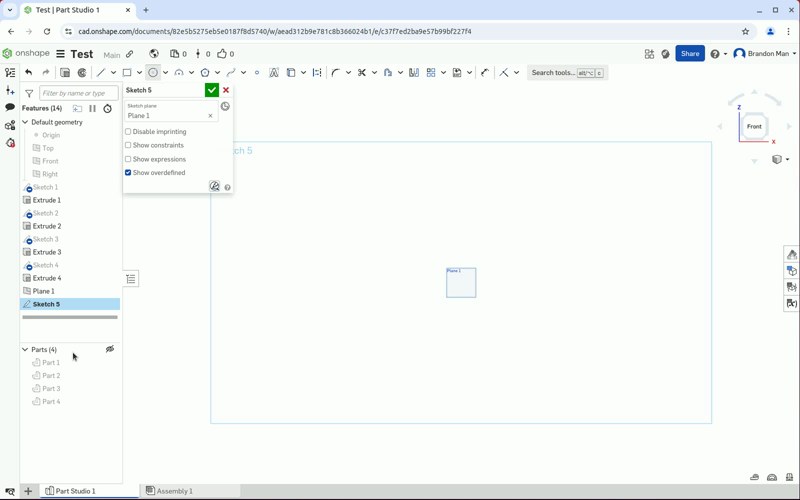
mouse_move(461, 282)
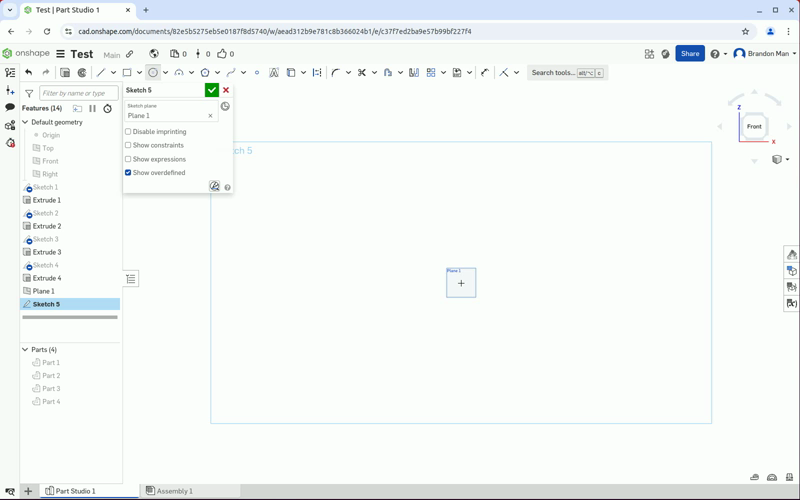
click(461, 282)
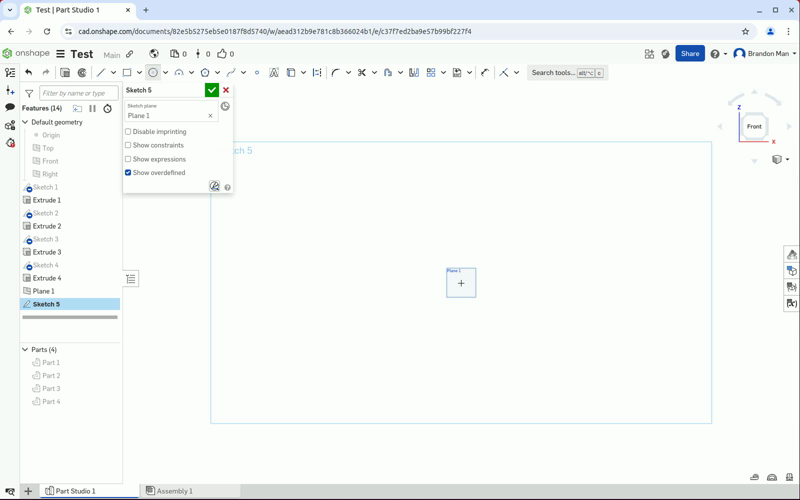
key_up(shift)
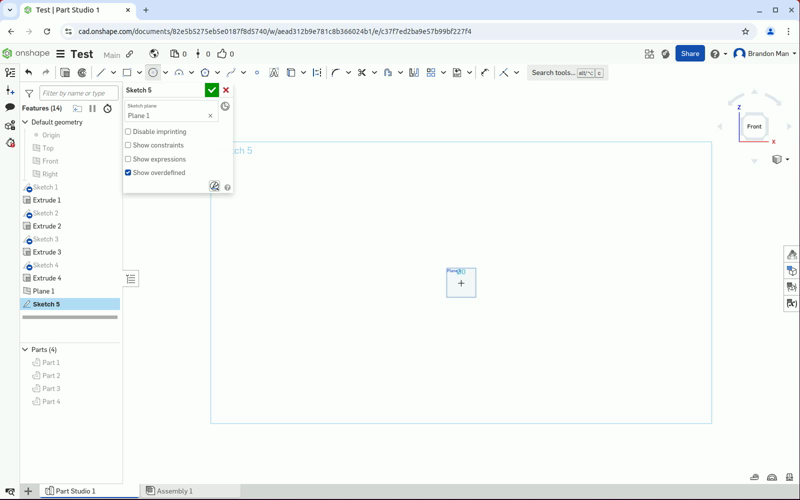
mouse_move(554, 282)
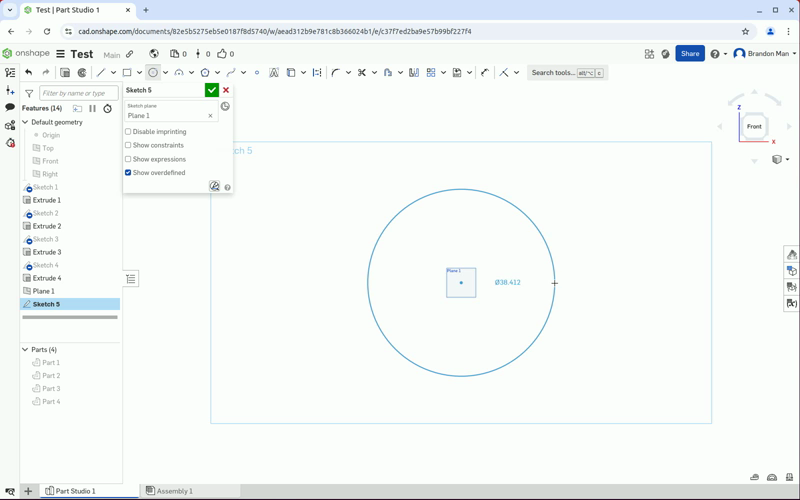
click(554, 282)
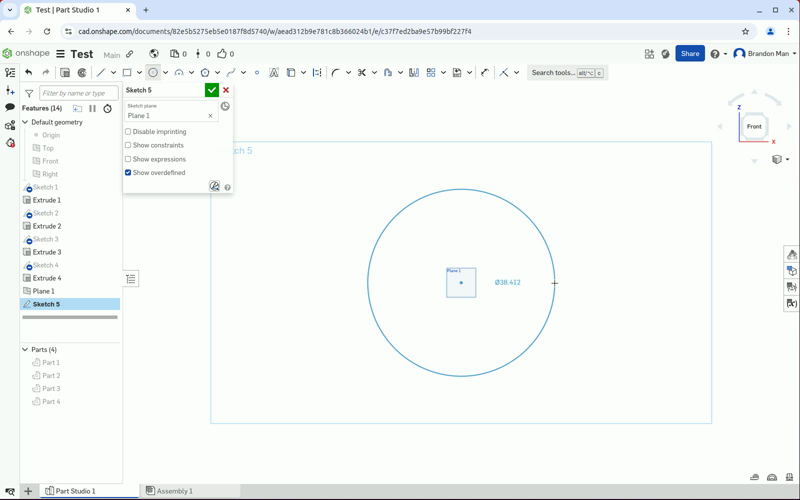
key(esc)
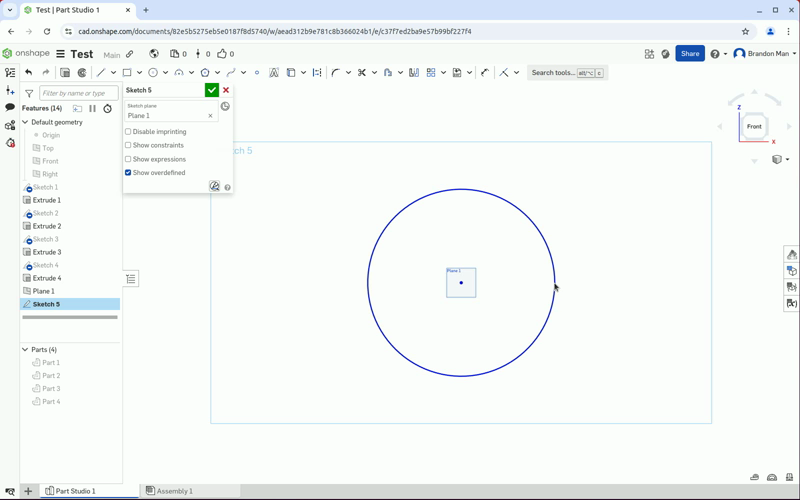
key(c)
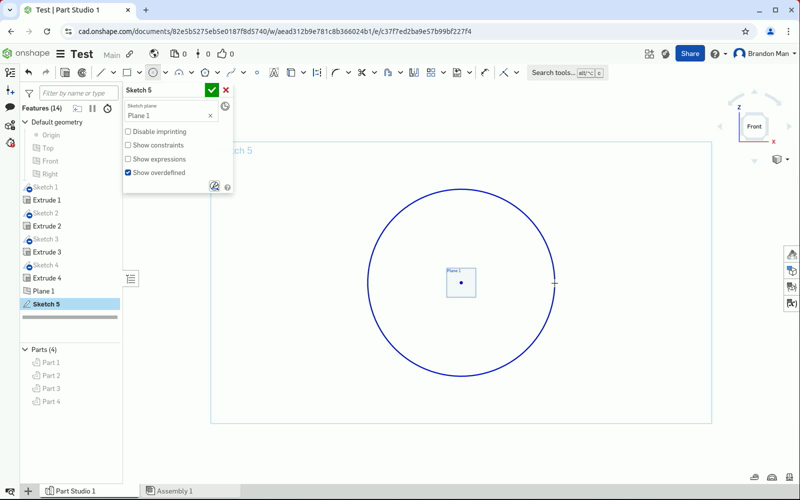
key_down(shift)
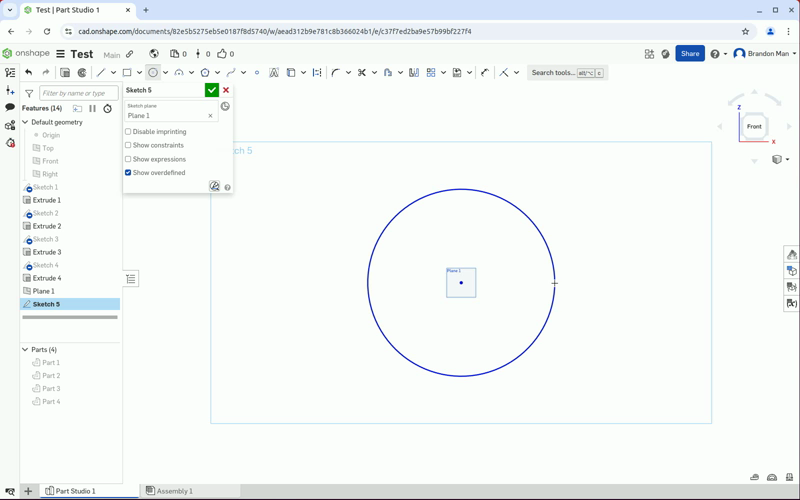
mouse_move(461, 282)
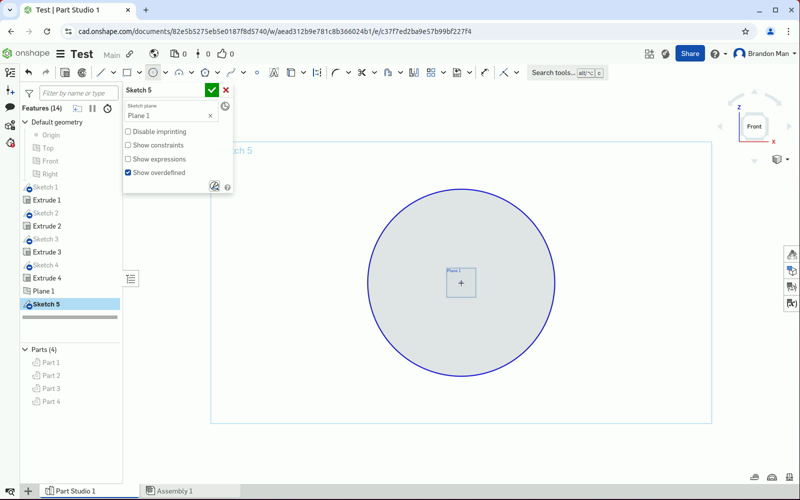
click(461, 282)
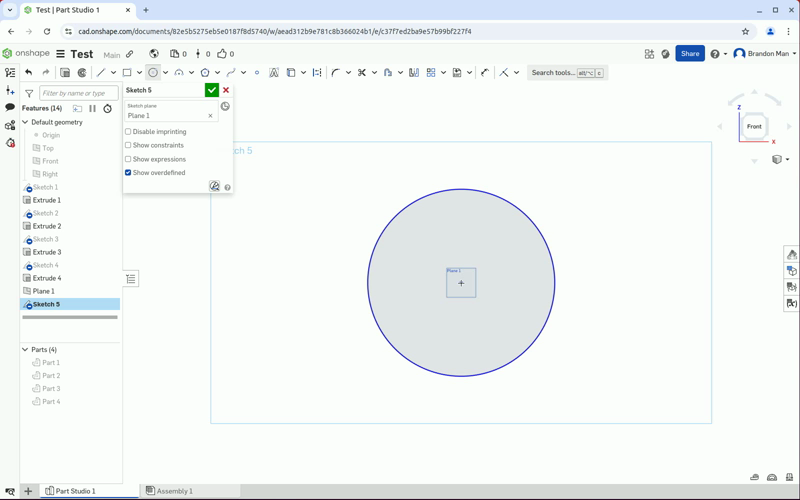
key_up(shift)
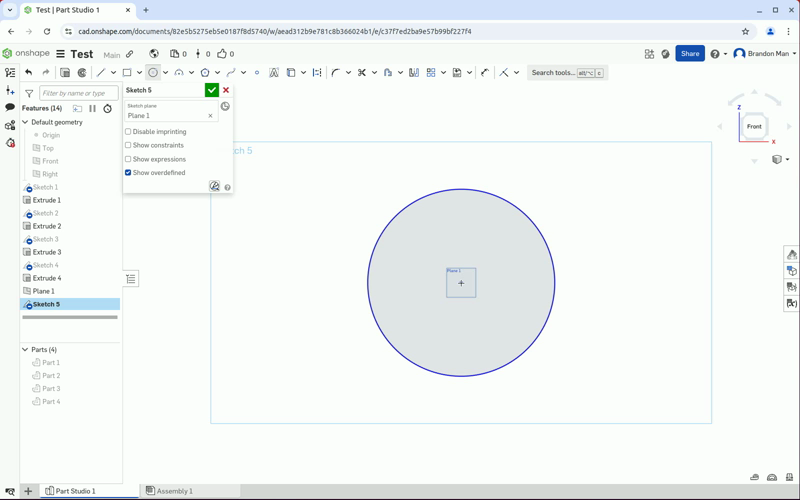
mouse_move(539, 282)
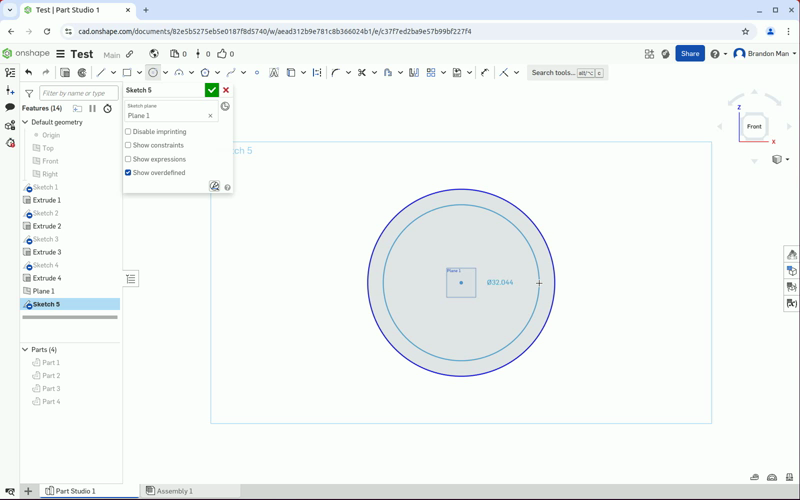
click(539, 282)
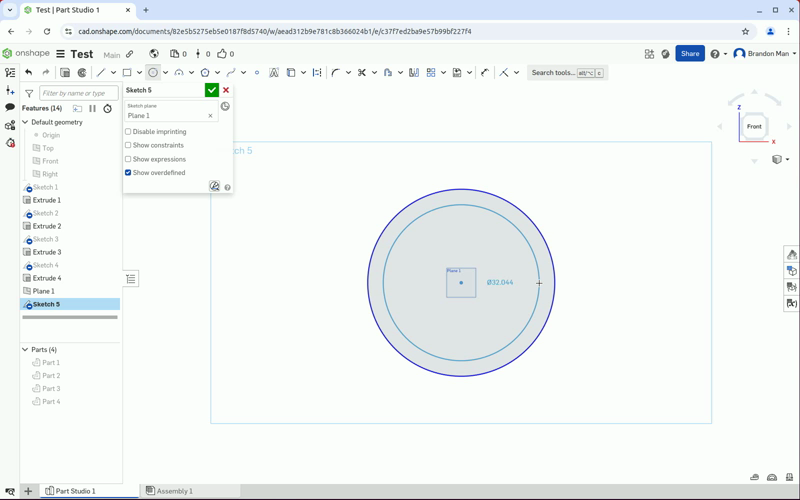
key(esc)
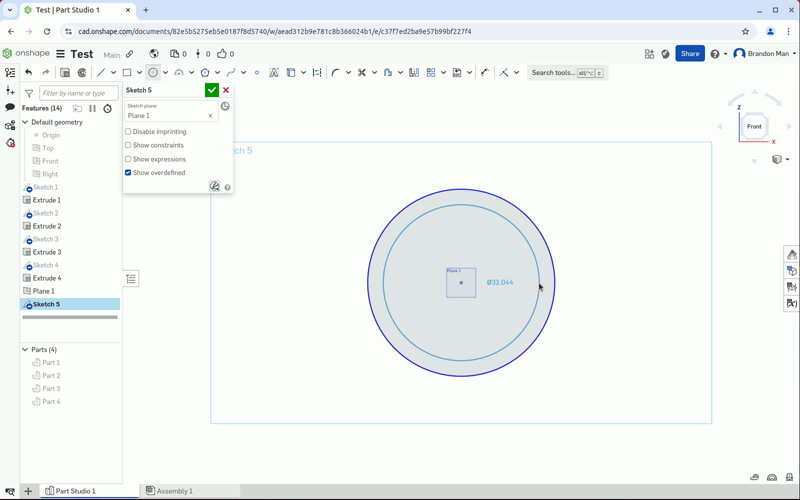
mouse_move(489, 201)
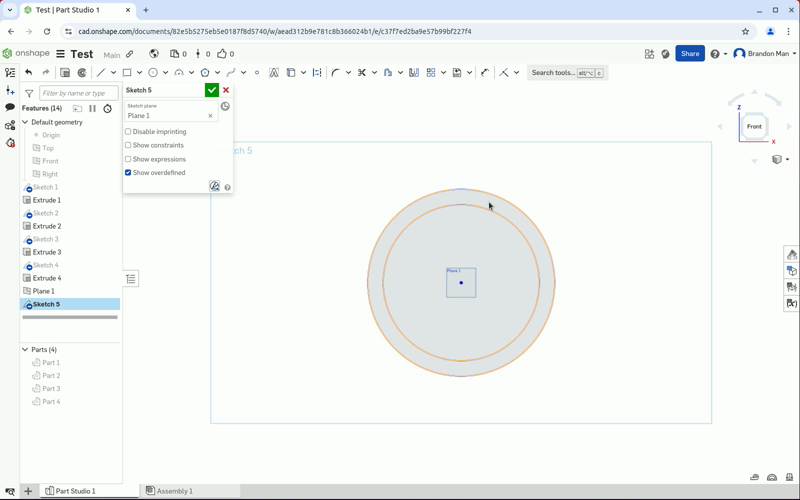
click(489, 201)
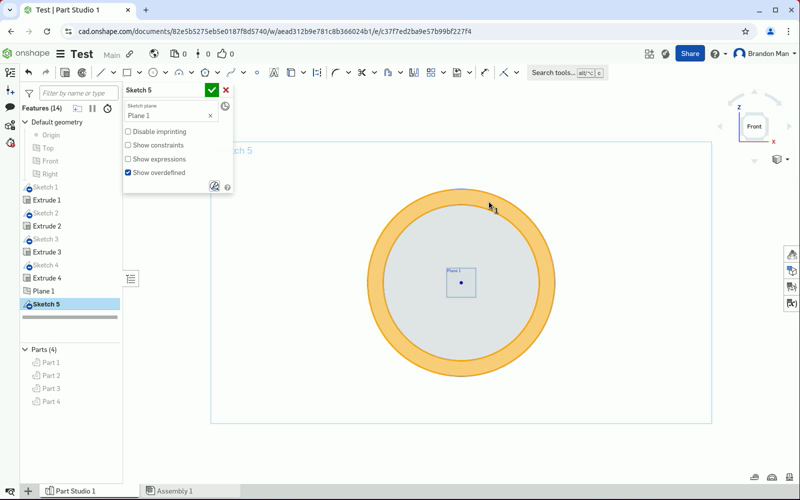
mouse_move(73, 352)
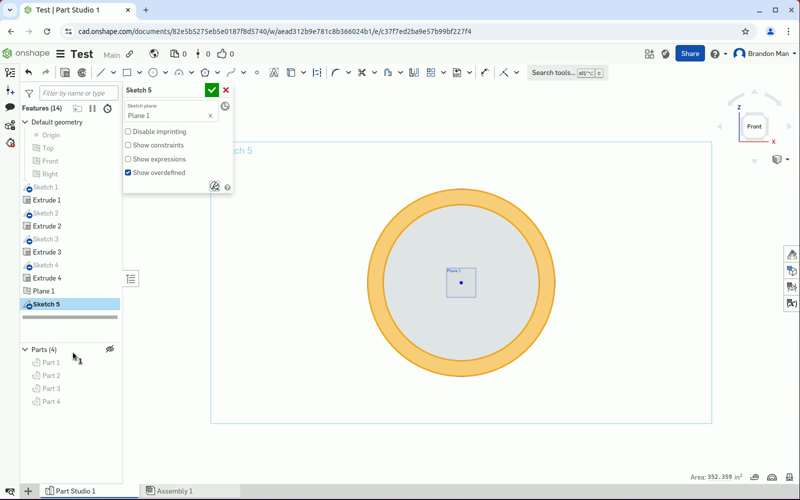
key(shift+y)
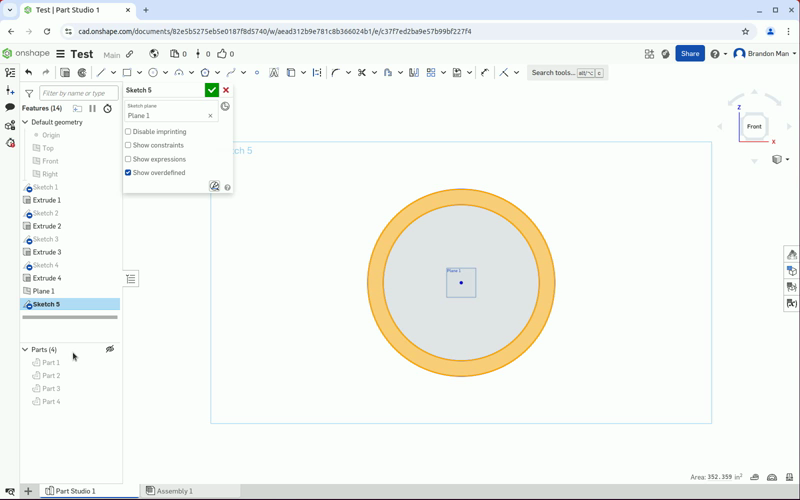
key(shift+e)
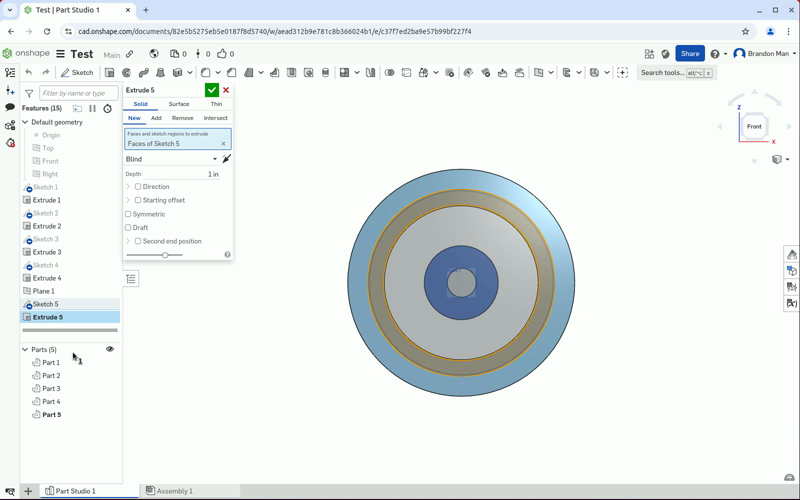
mouse_move(143, 106)
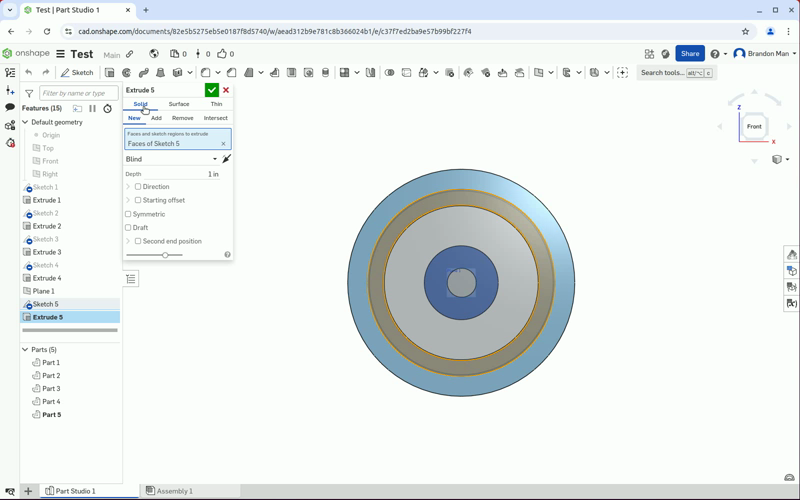
click(143, 106)
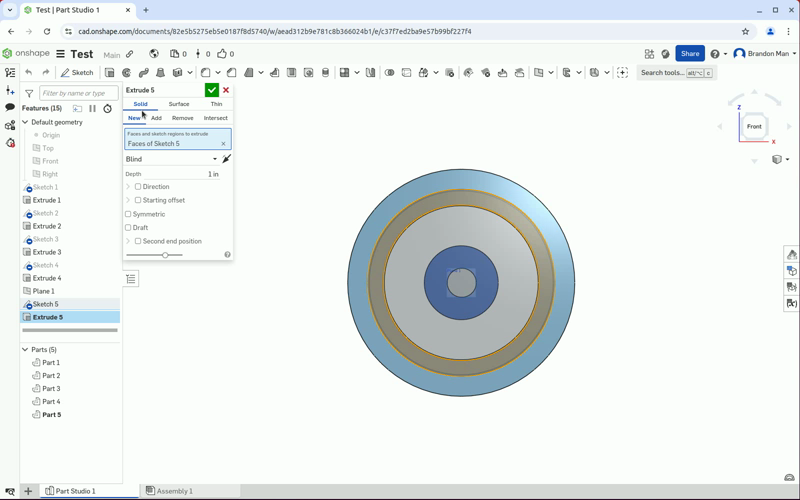
mouse_move(137, 120)
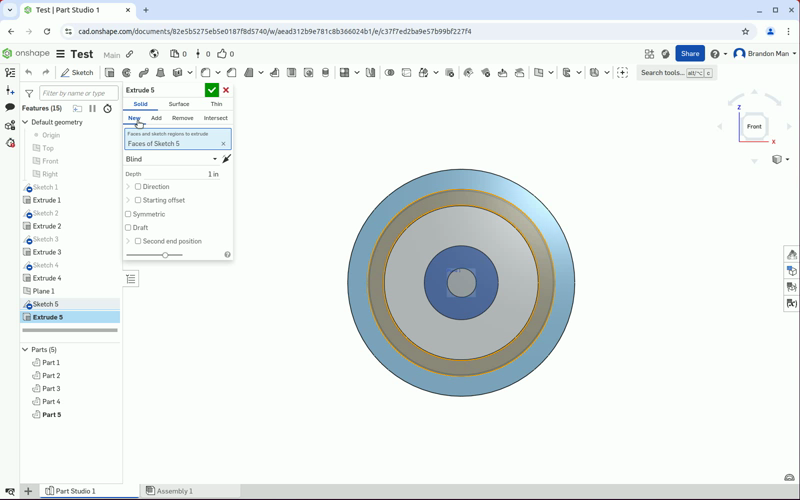
click(137, 120)
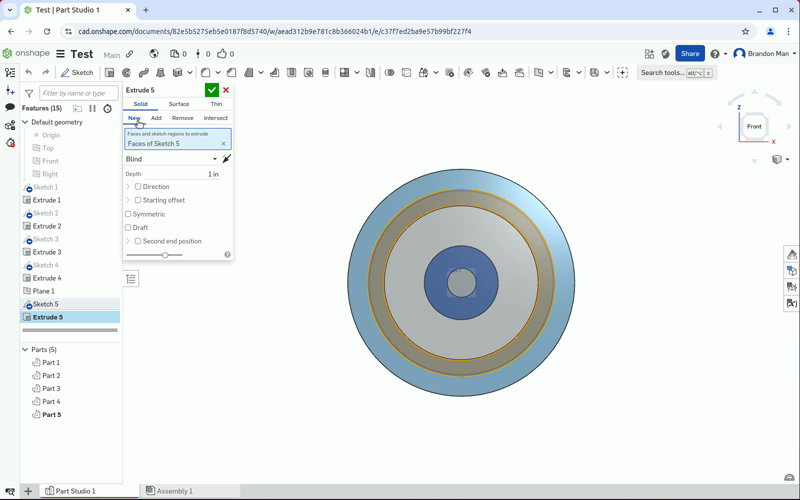
key(tab, 4)
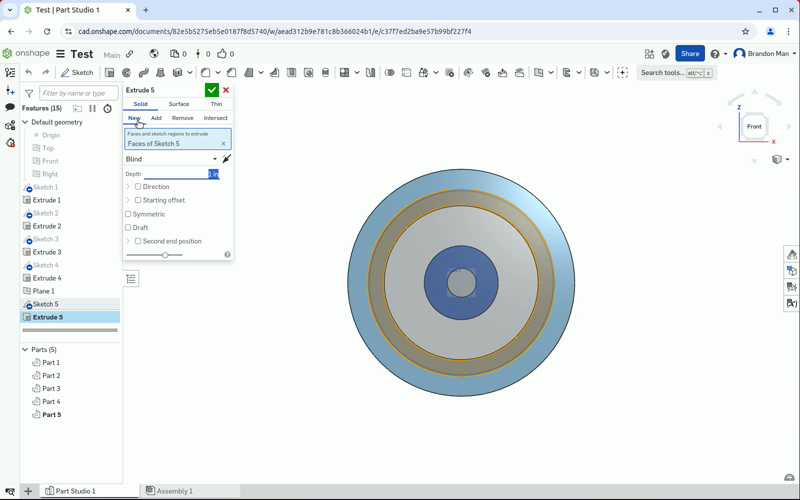
text(0.722)
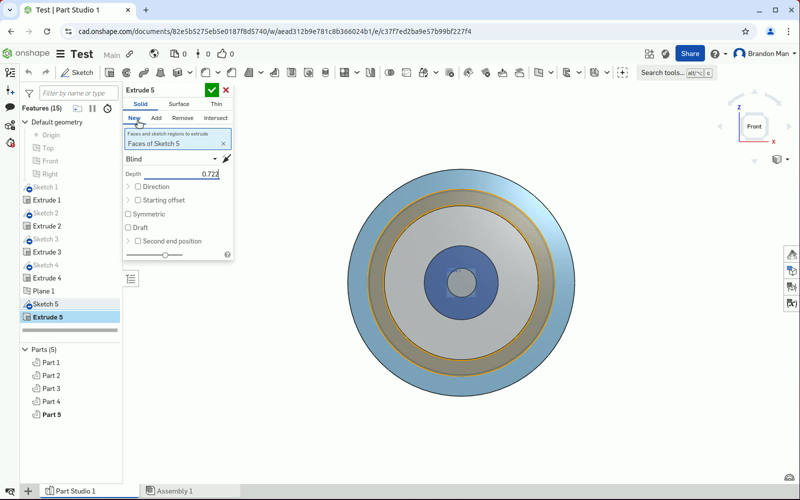
key(enter)
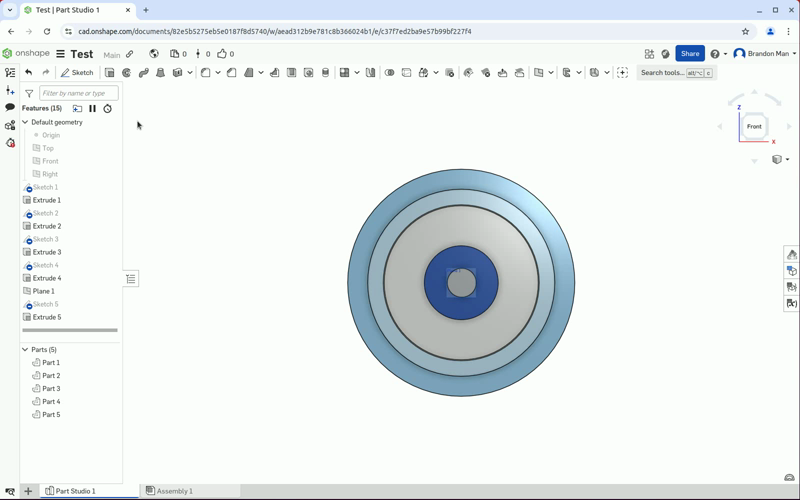
key(shift+h)
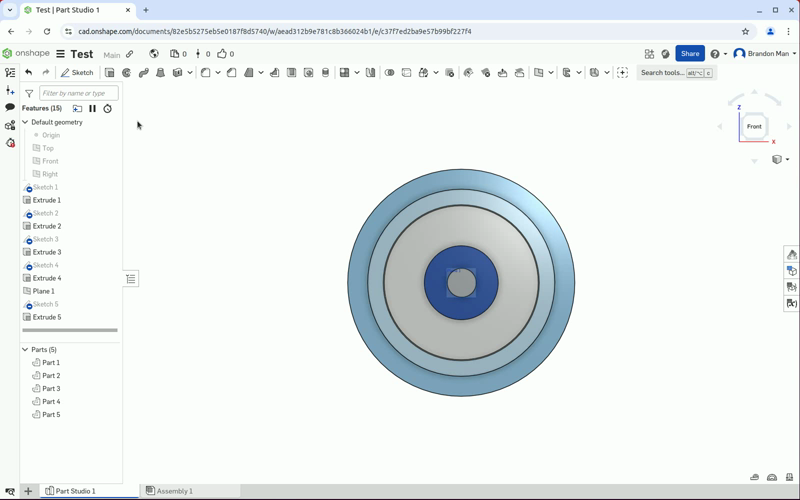
key(shift+h)
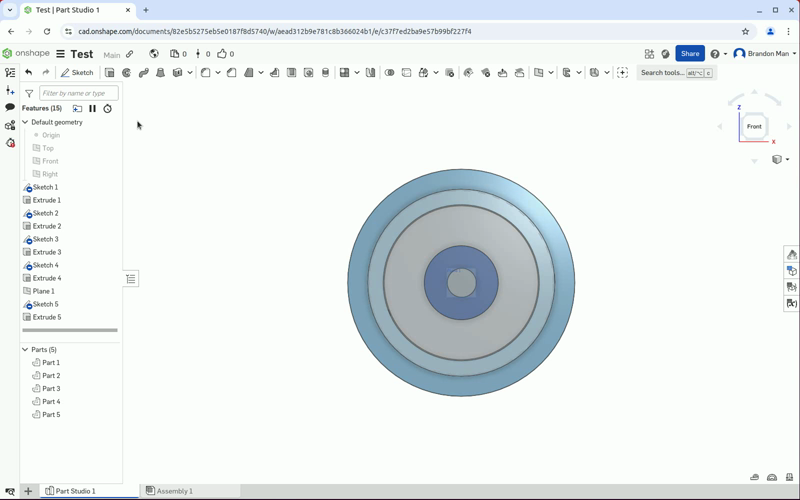
key(shift+7)
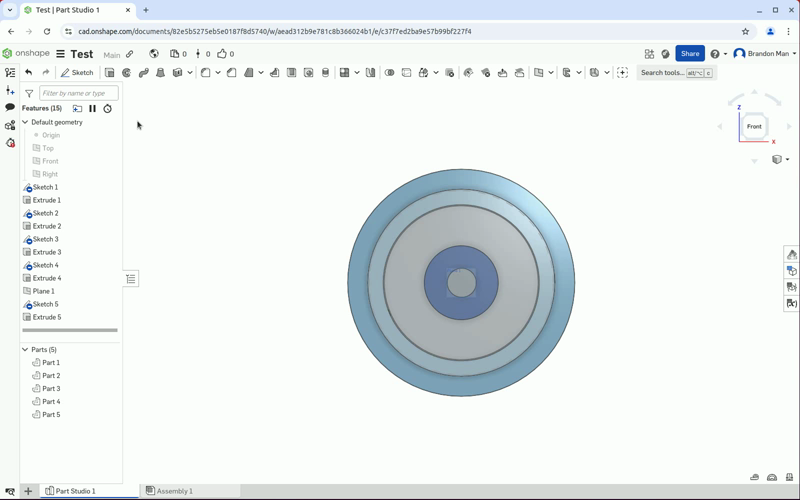
key(left, 2)
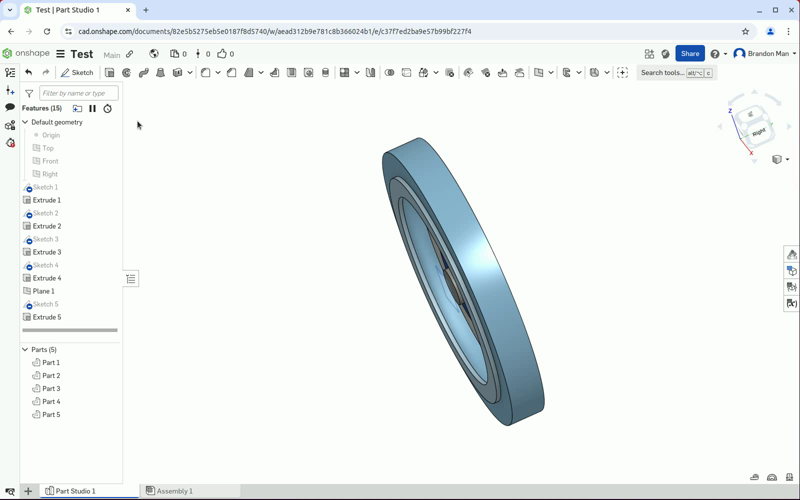
key(down, 2)
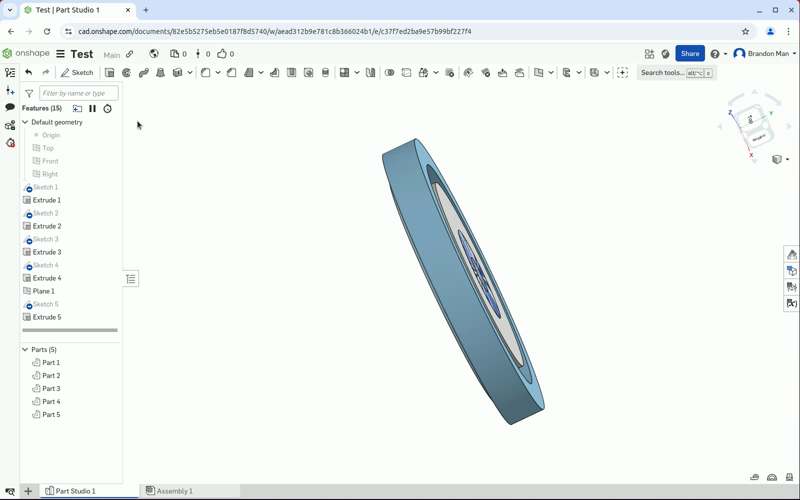
key(up, 2)
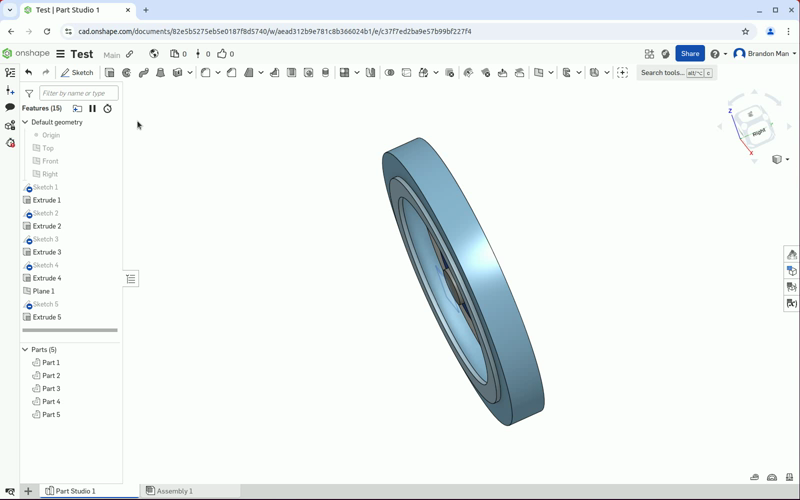
key(right, 2)
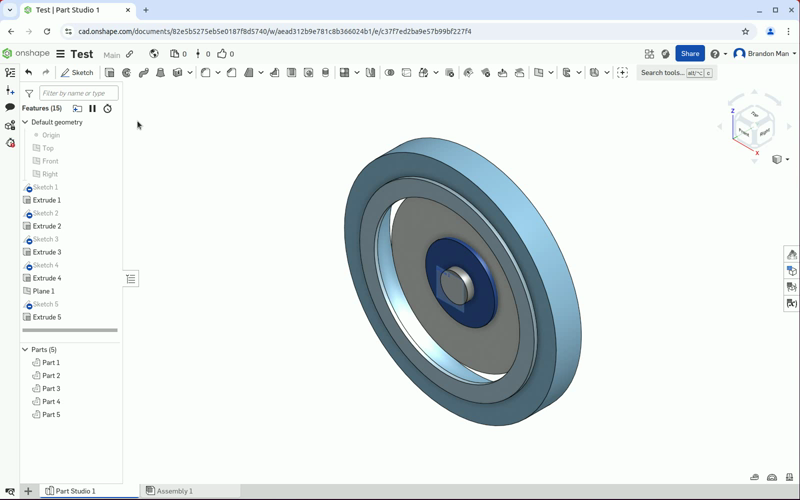
mouse_move(73, 189)
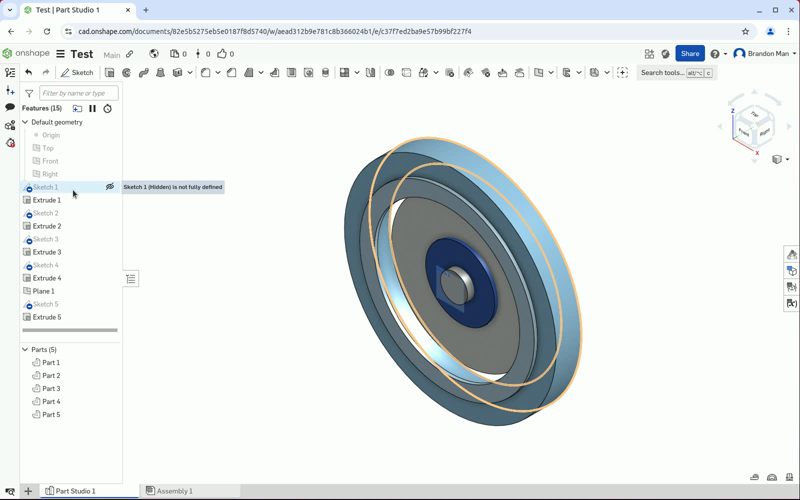
click(73, 189)